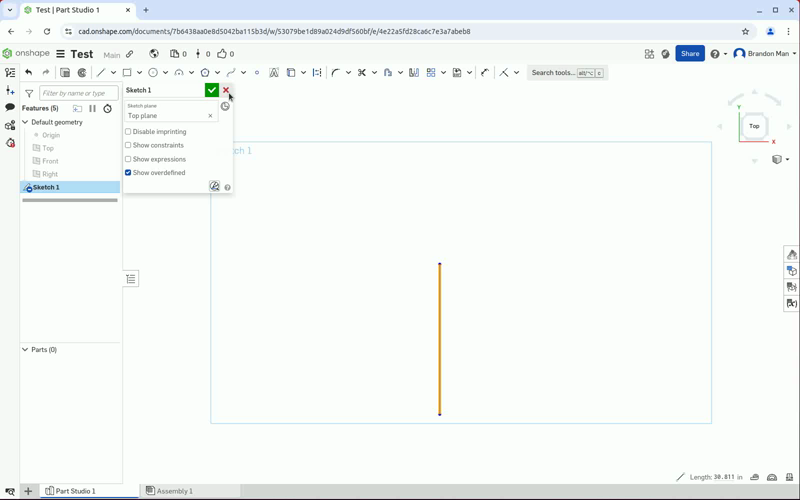
key(shift+h)
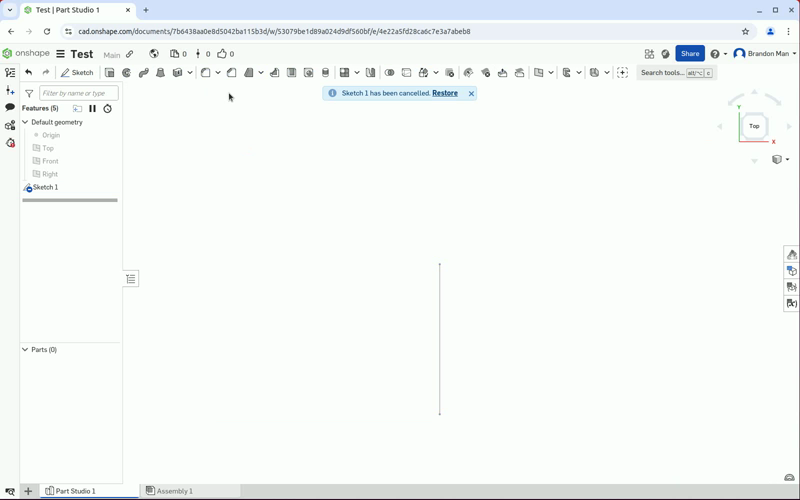
key(shift+s)
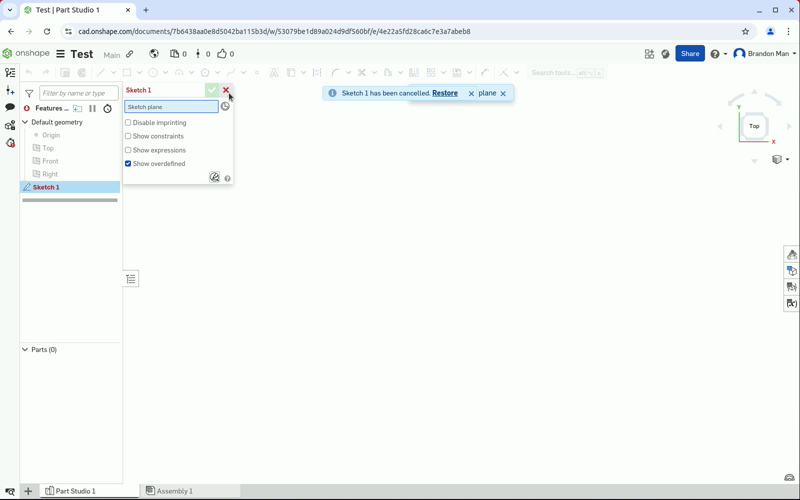
mouse_move(73, 150)
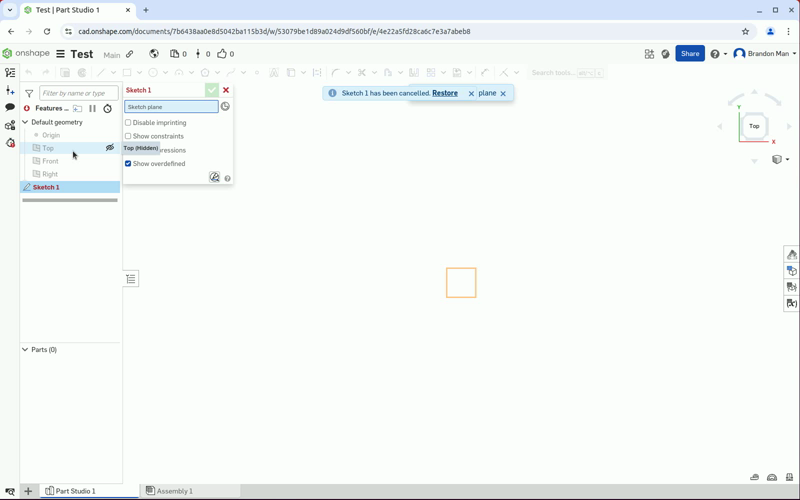
click(73, 150)
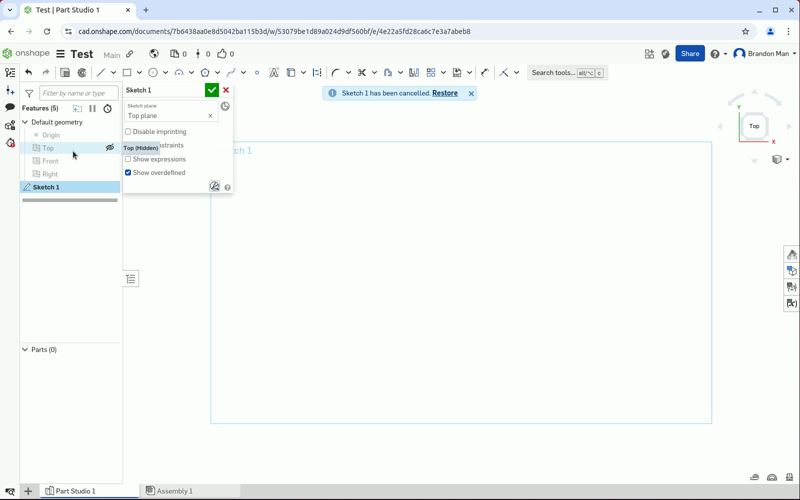
mouse_move(73, 352)
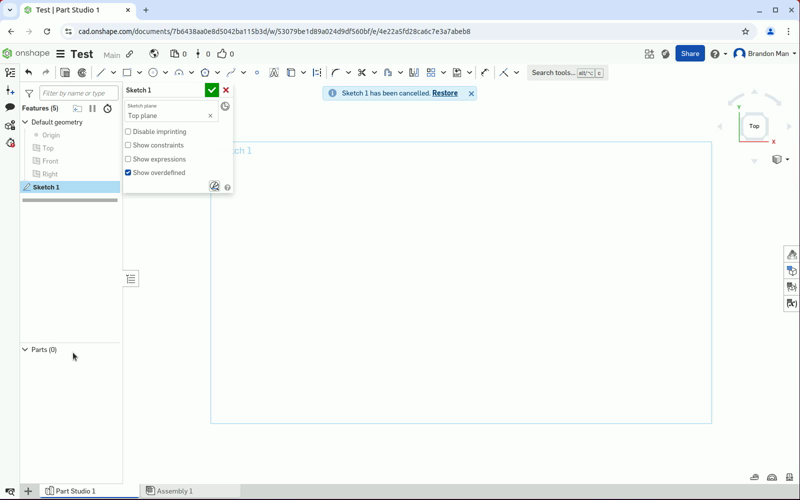
key(y)
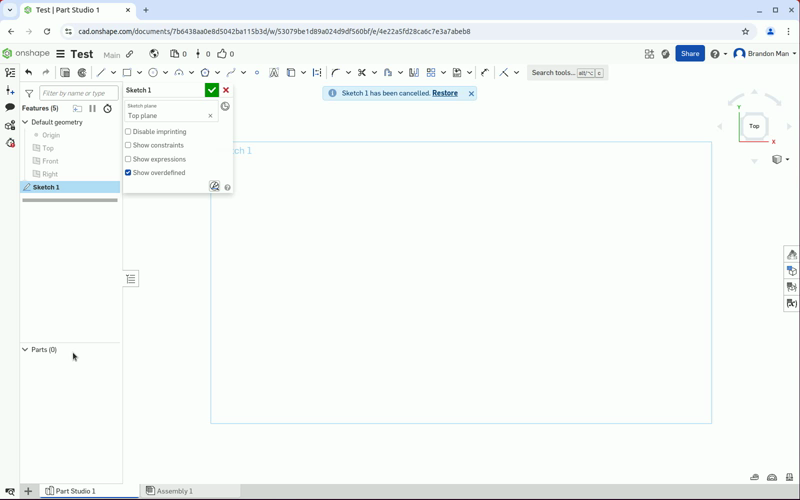
key(l)
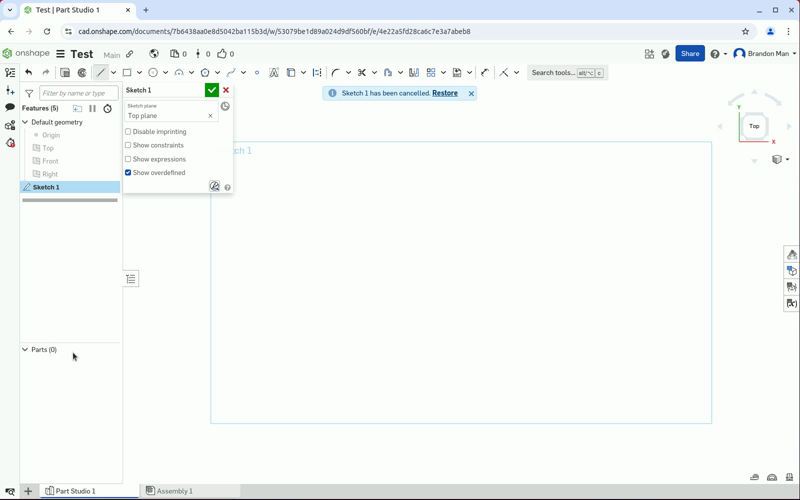
key_down(shift)
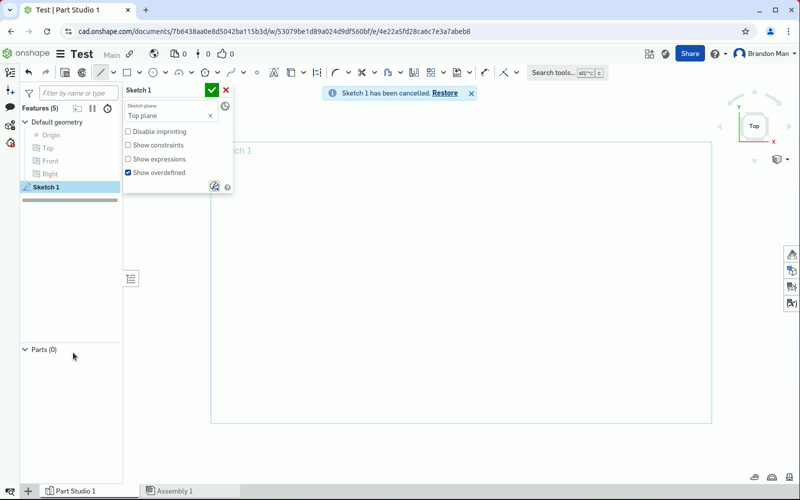
mouse_move(460, 282)
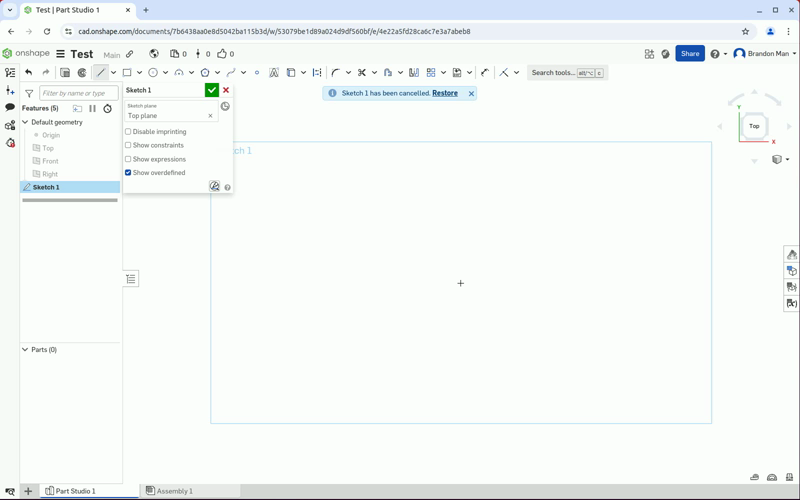
click(460, 282)
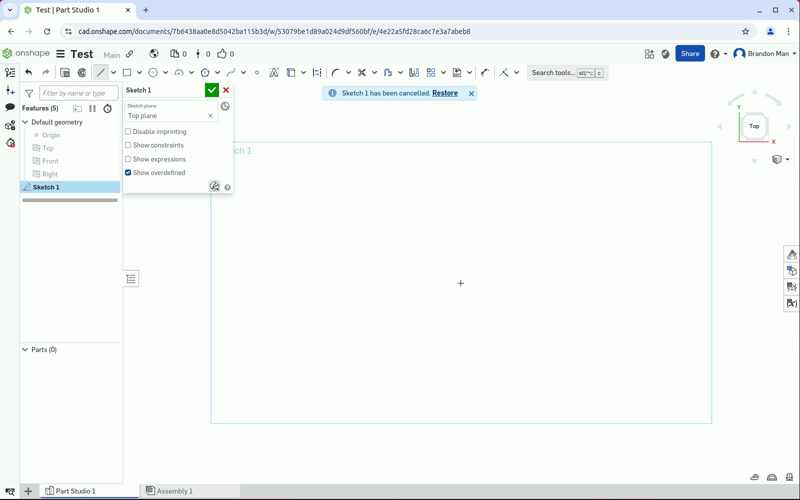
key_up(shift)
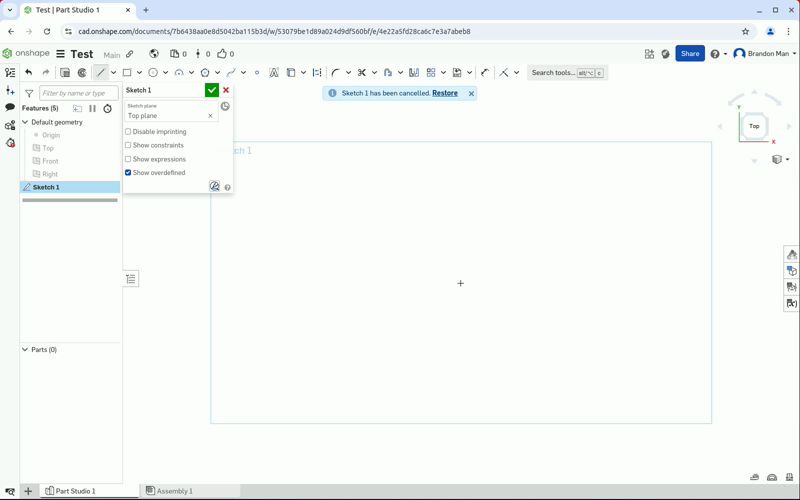
key_down(shift)
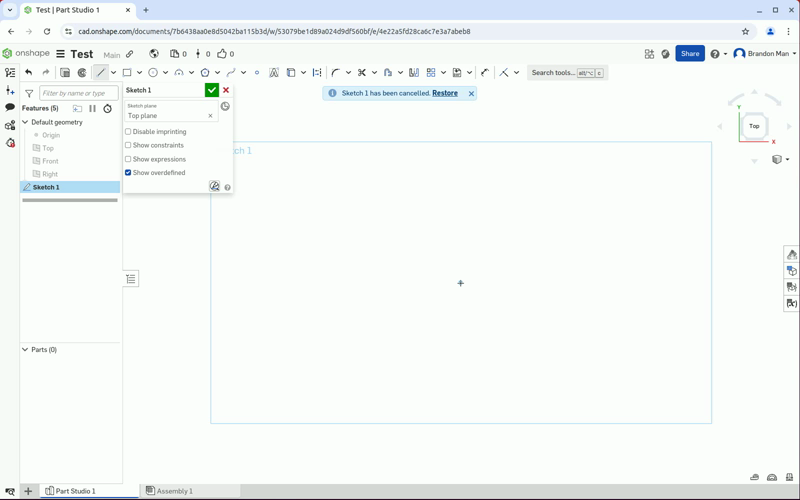
mouse_move(573, 282)
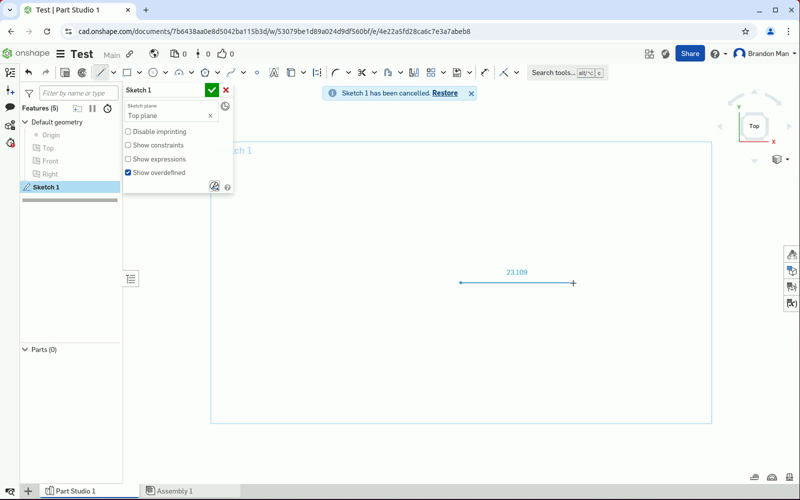
click(573, 282)
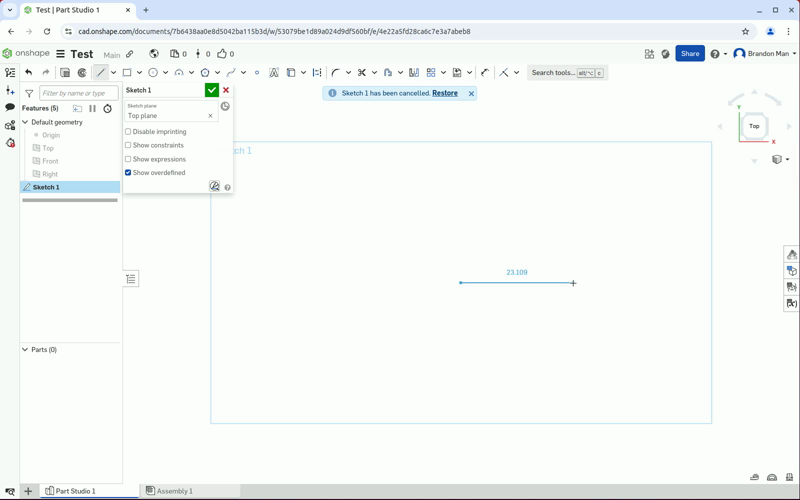
key_up(shift)
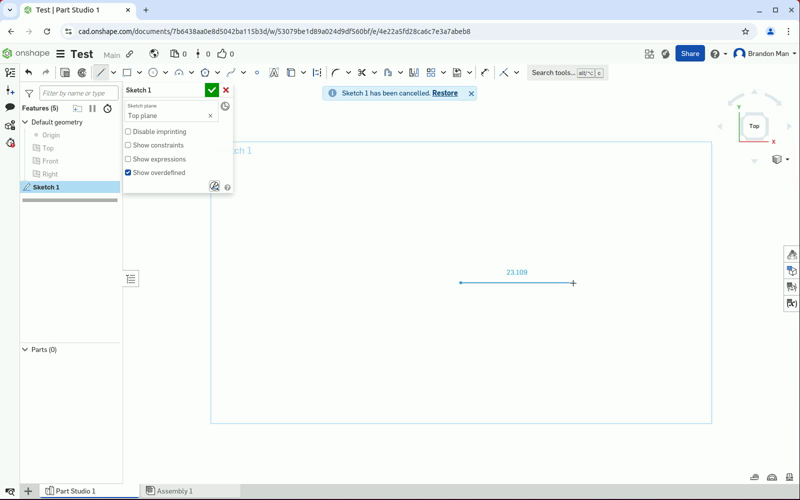
key_down(shift)
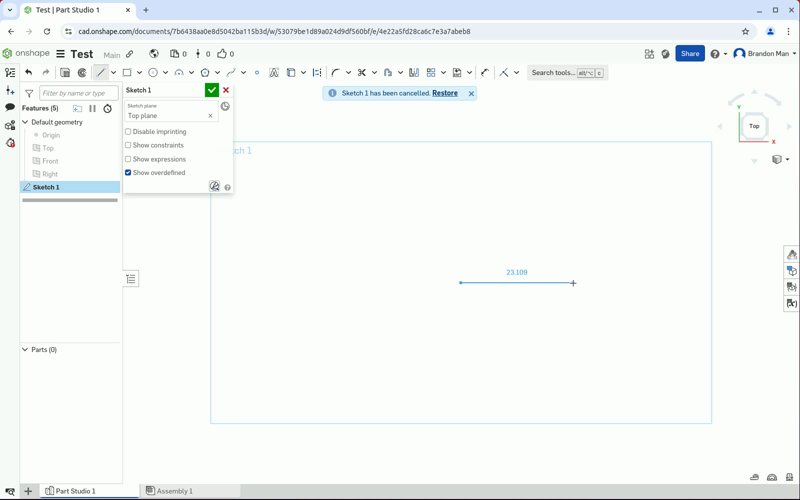
mouse_move(573, 192)
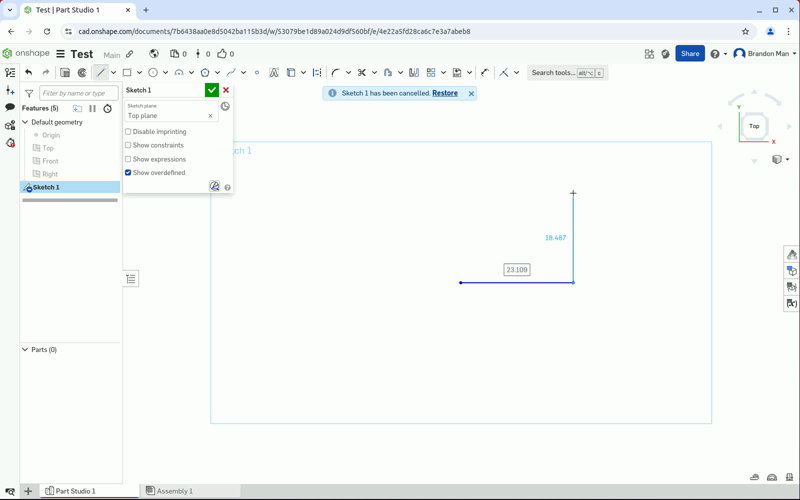
click(573, 192)
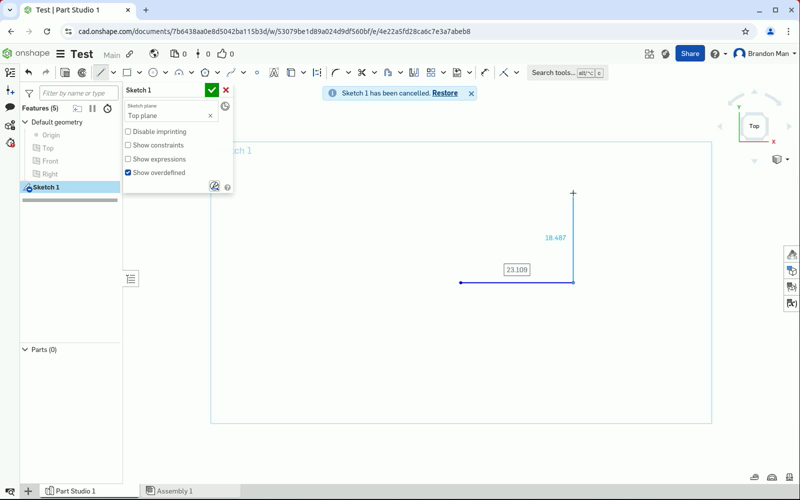
key_up(shift)
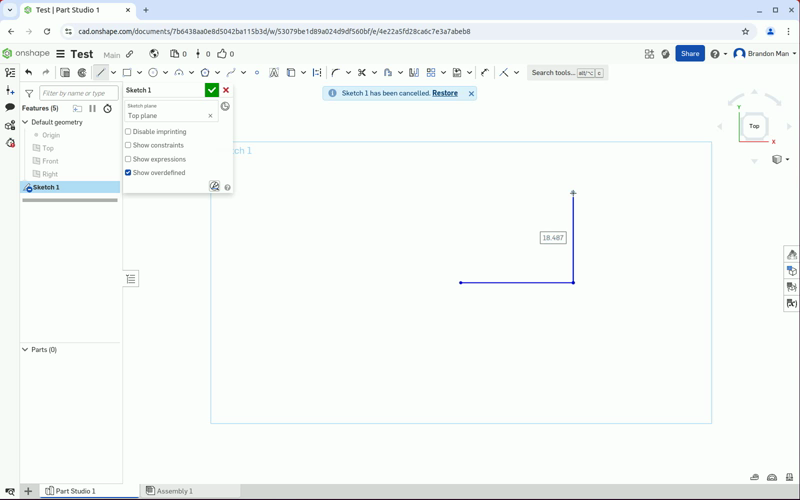
key_down(shift)
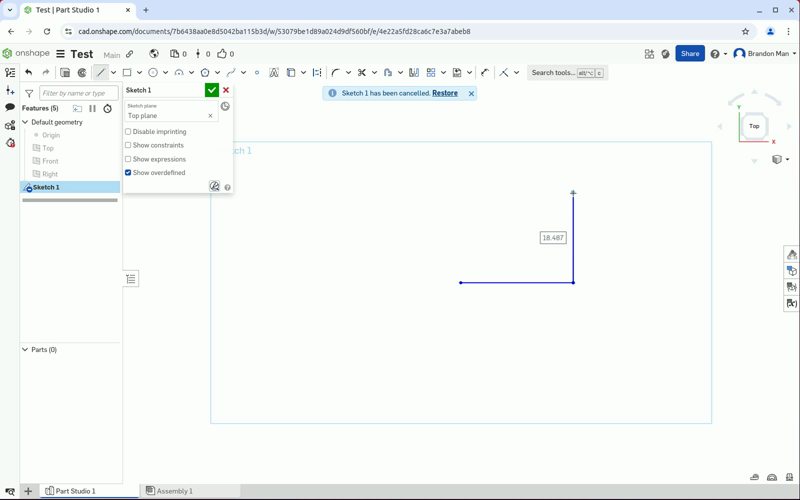
mouse_move(460, 192)
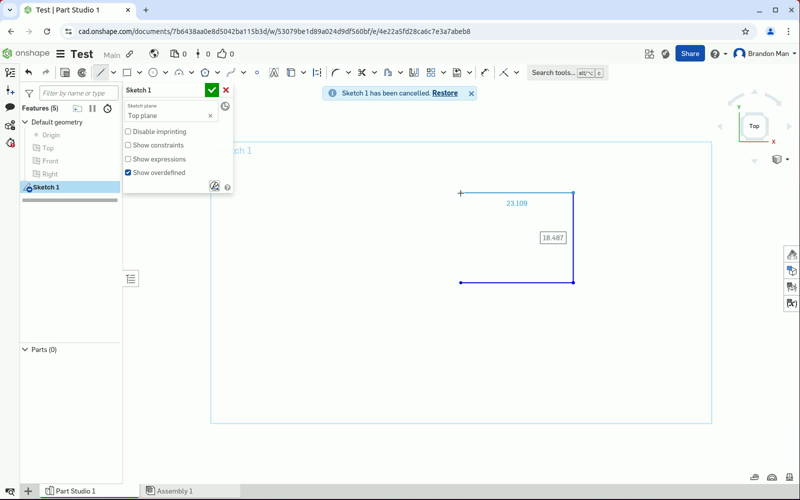
click(460, 192)
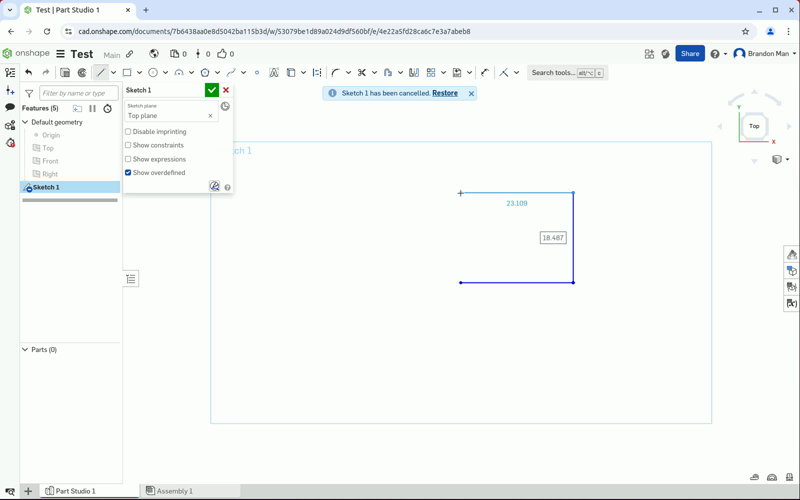
key_up(shift)
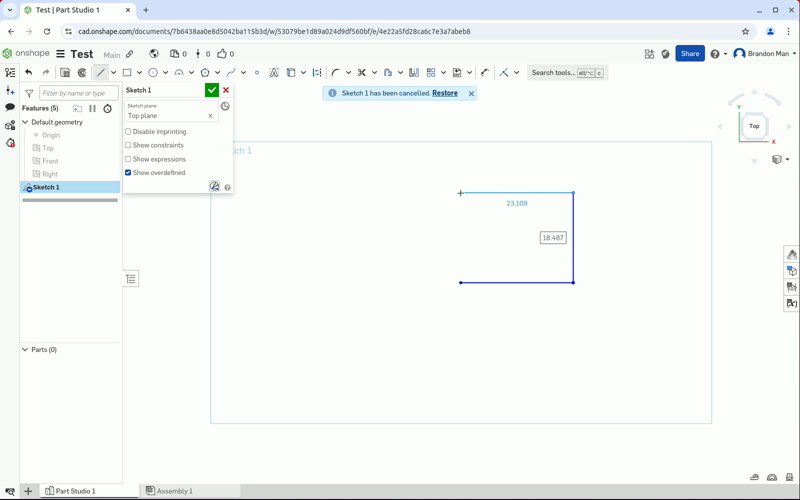
key_down(shift)
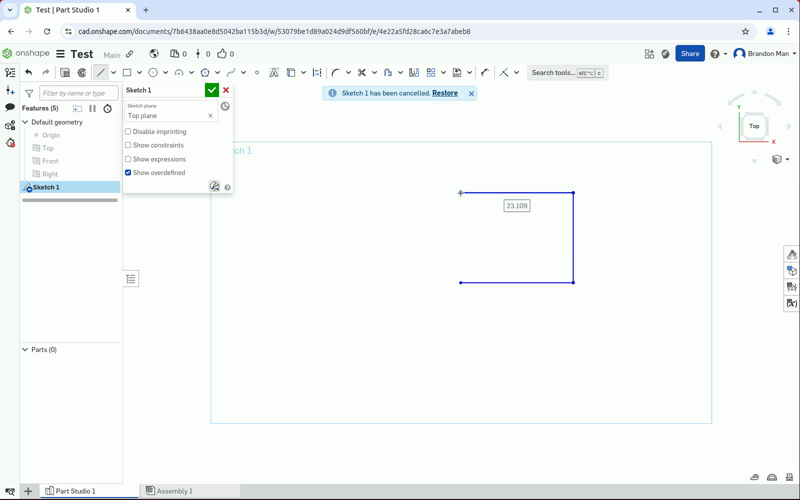
mouse_move(460, 282)
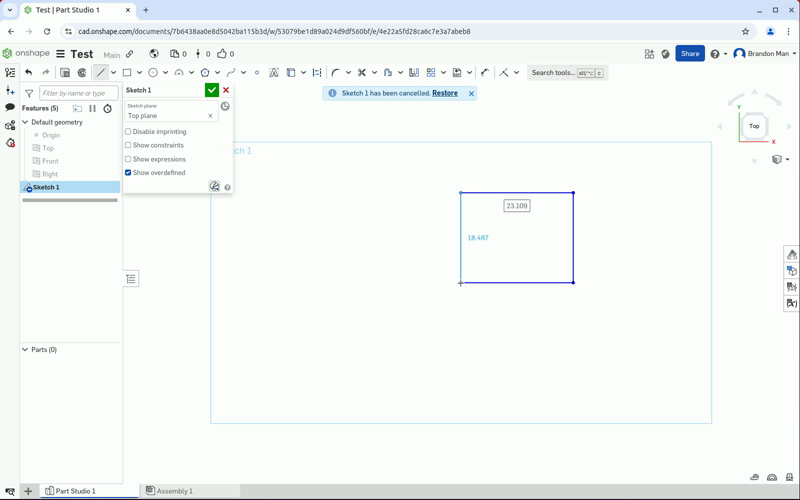
key_up(shift)
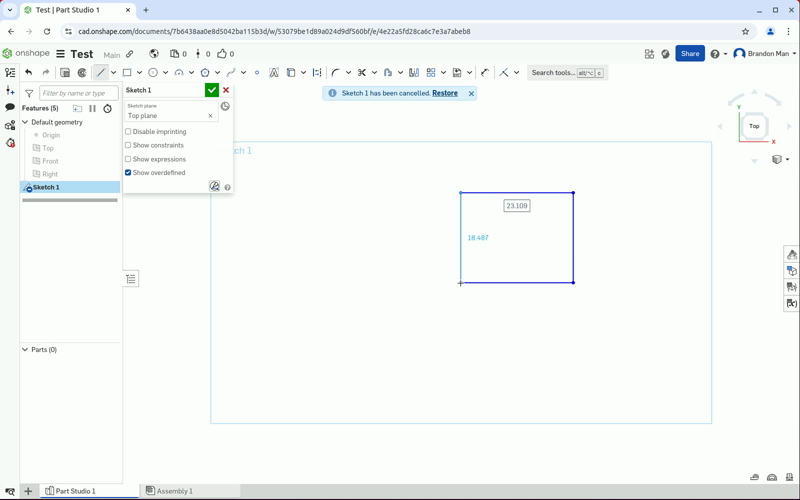
click(460, 282)
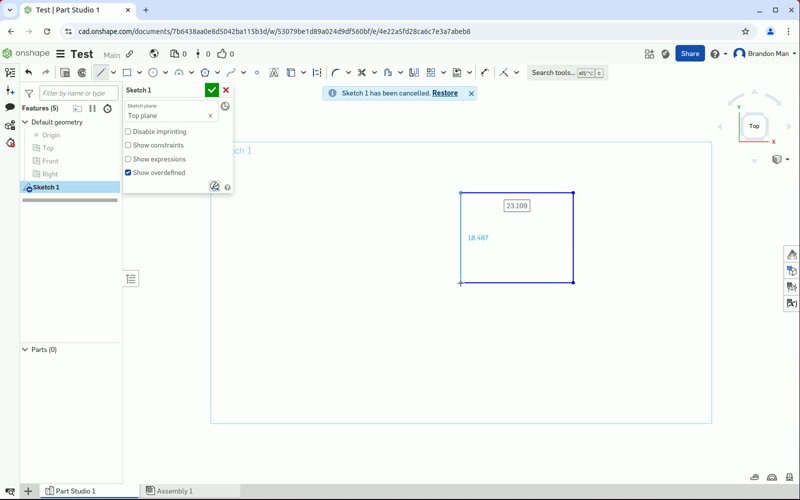
key(esc)
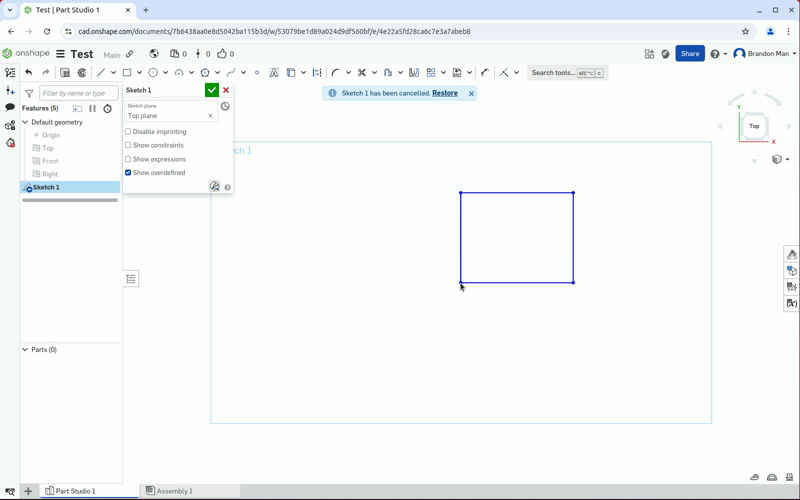
mouse_move(481, 265)
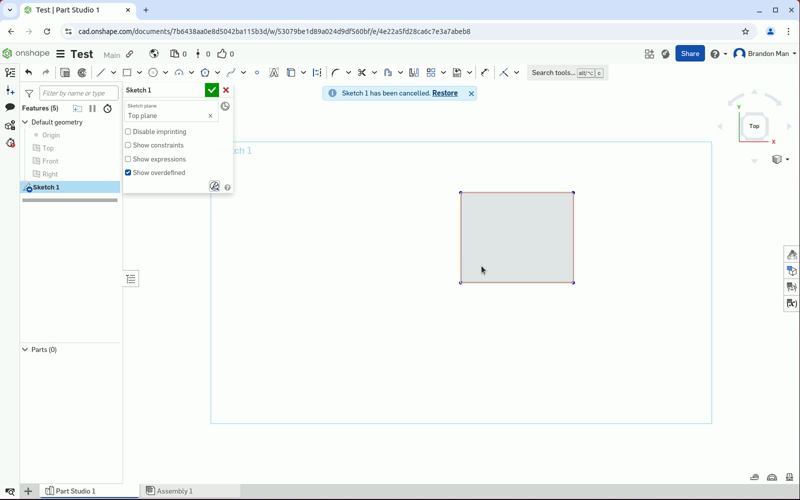
click(481, 265)
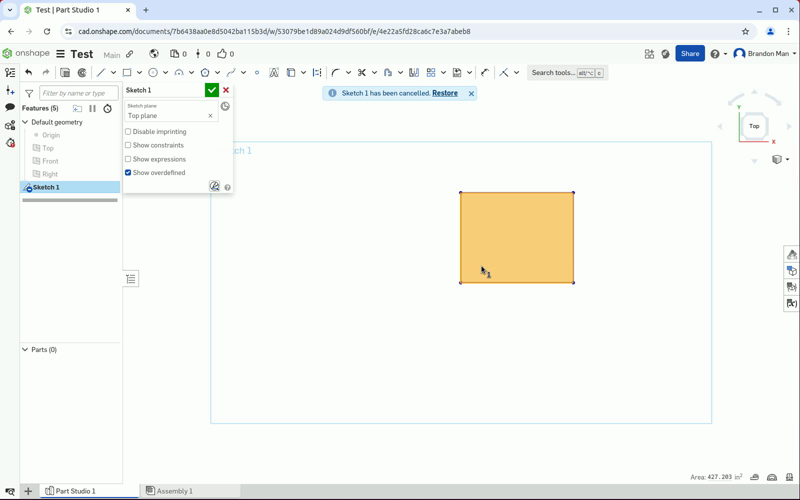
mouse_move(73, 352)
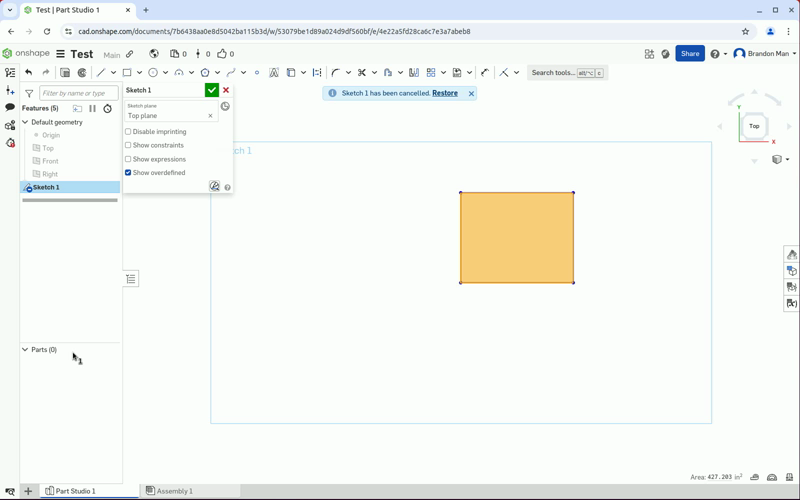
key(shift+y)
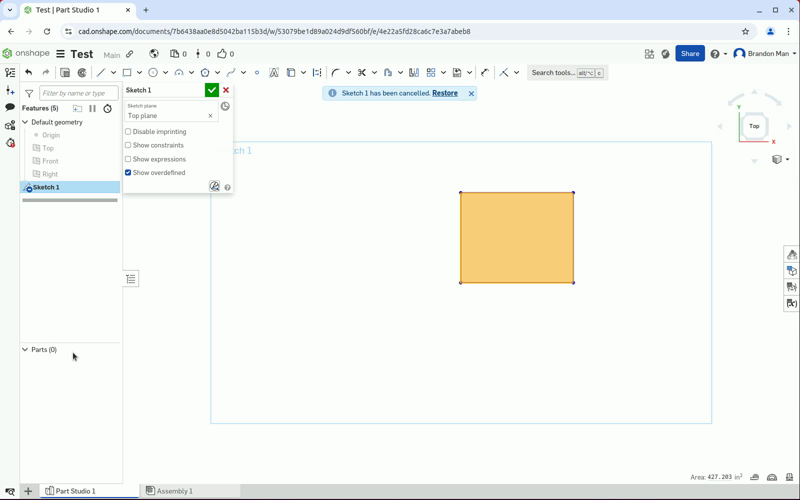
key(shift+e)
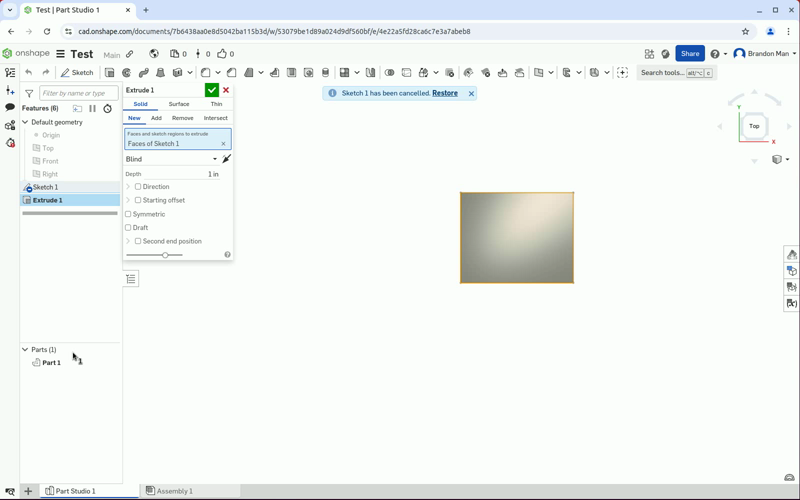
mouse_move(143, 106)
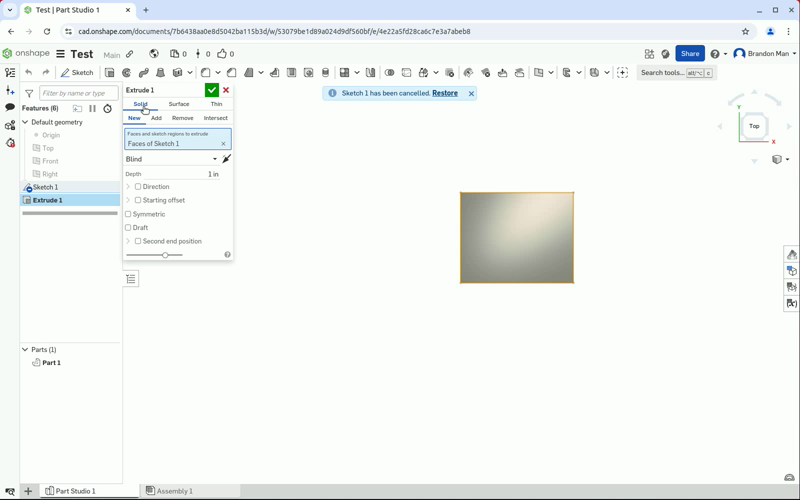
click(143, 106)
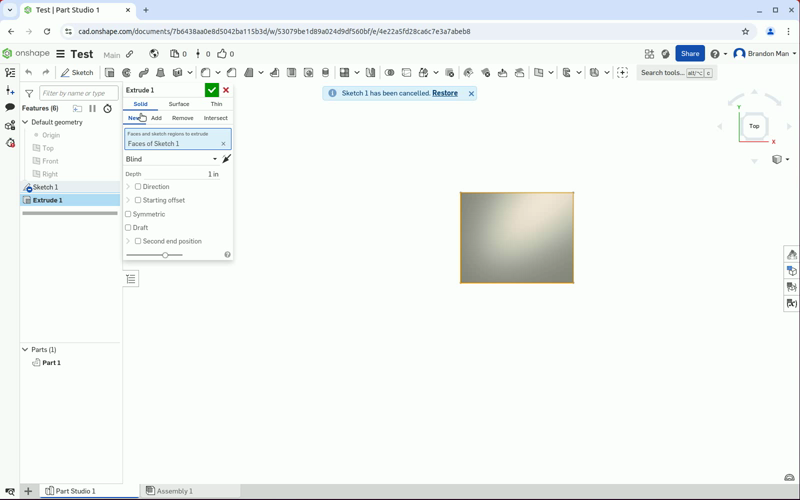
mouse_move(137, 120)
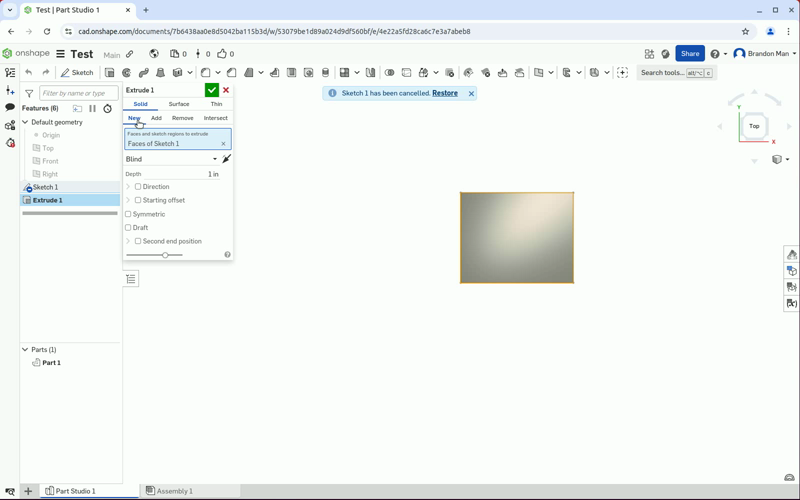
click(137, 120)
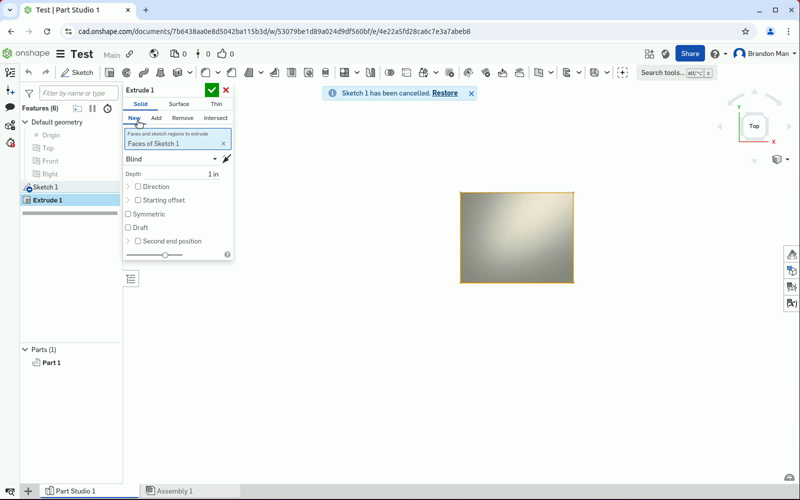
key(tab, 4)
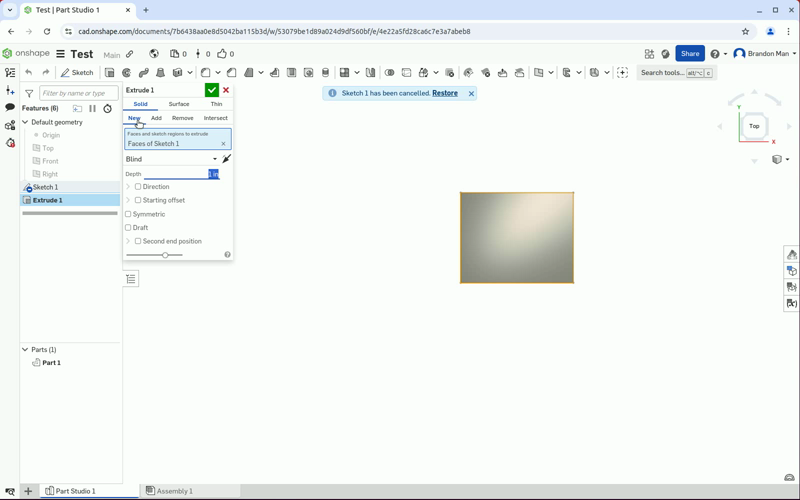
text(18.535)
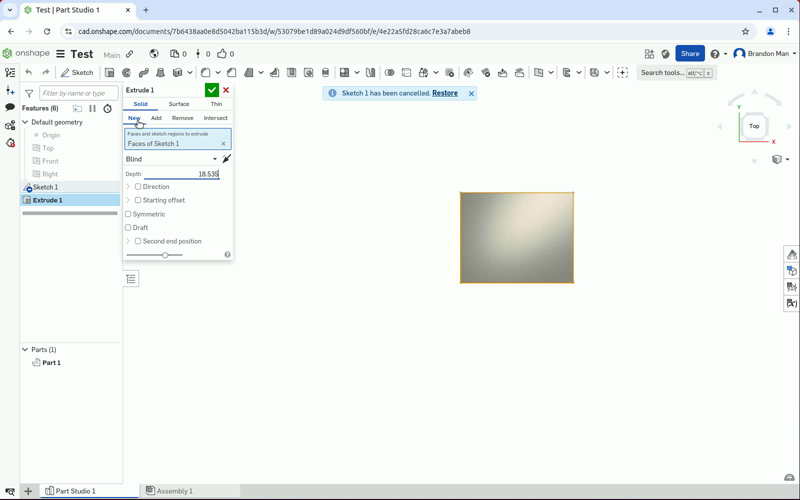
key(enter)
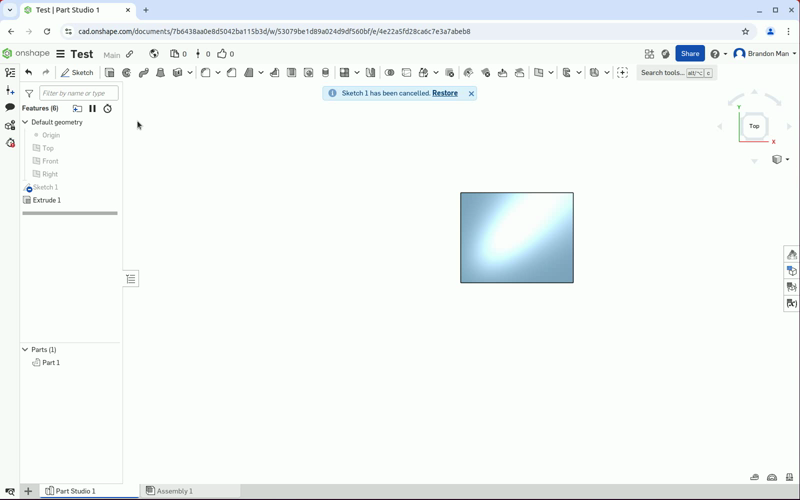
key(shift+h)
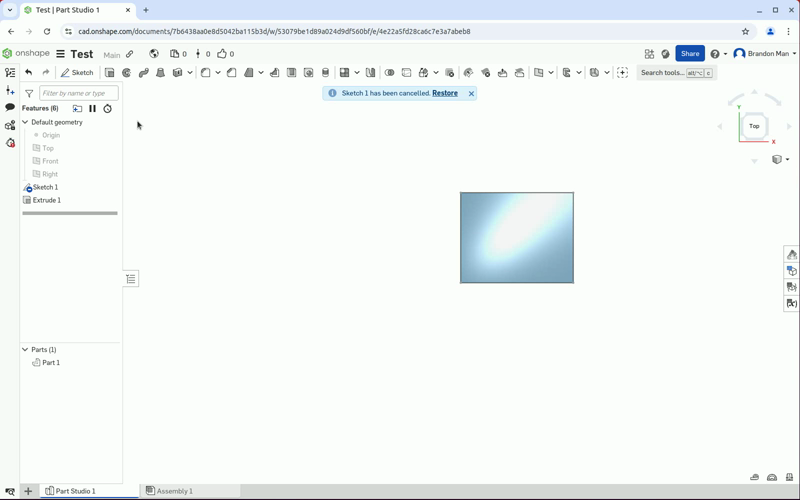
key(shift+h)
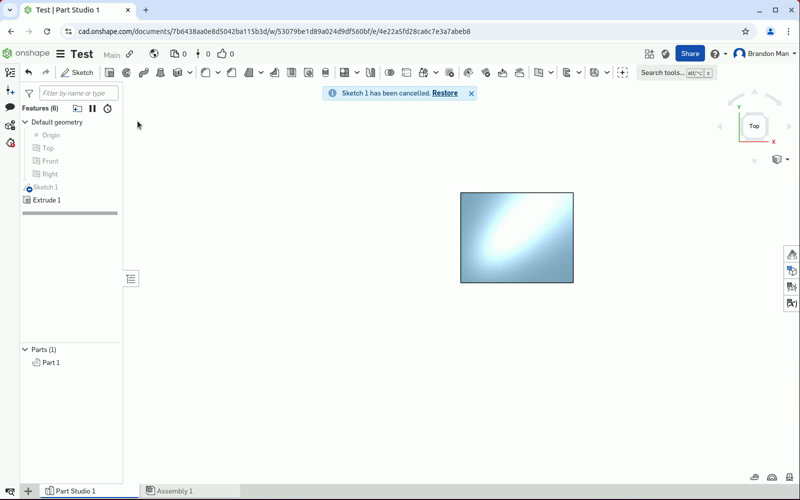
mouse_move(73, 189)
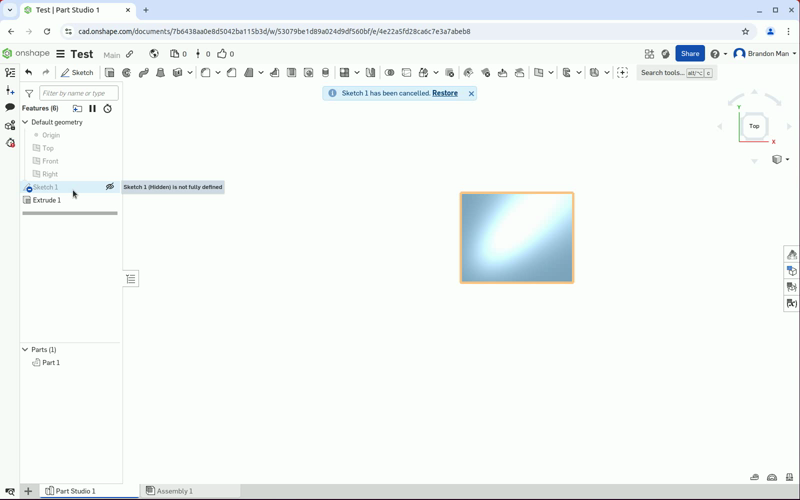
click(73, 189)
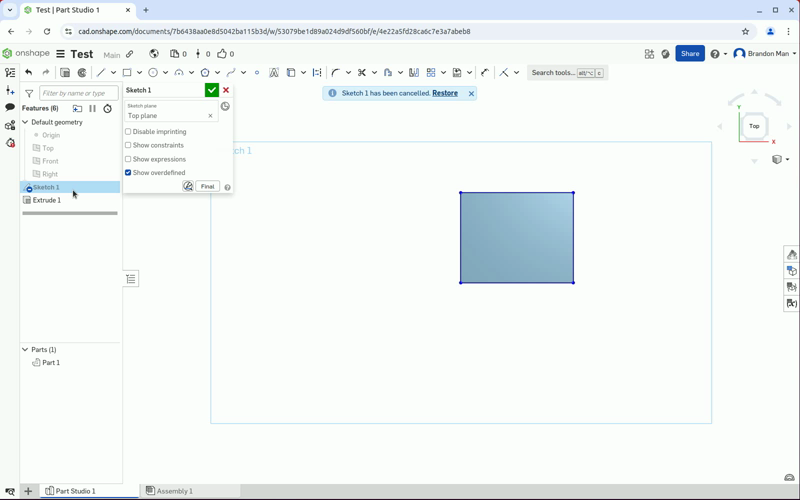
mouse_move(229, 92)
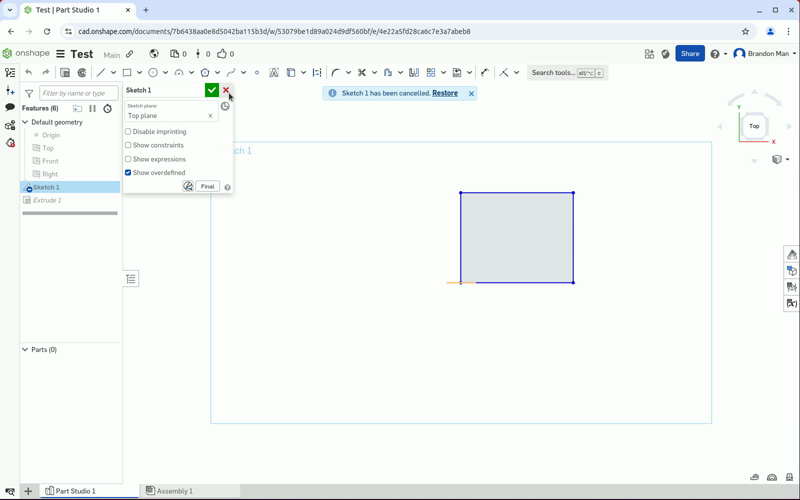
click(229, 92)
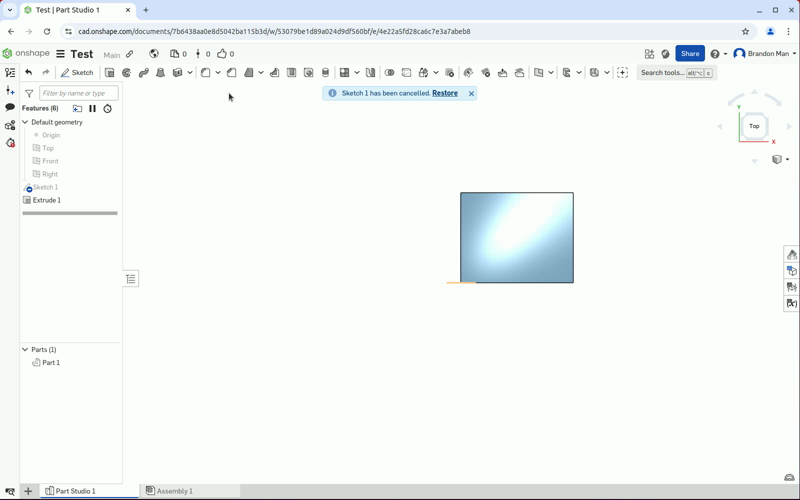
mouse_move(541, 75)
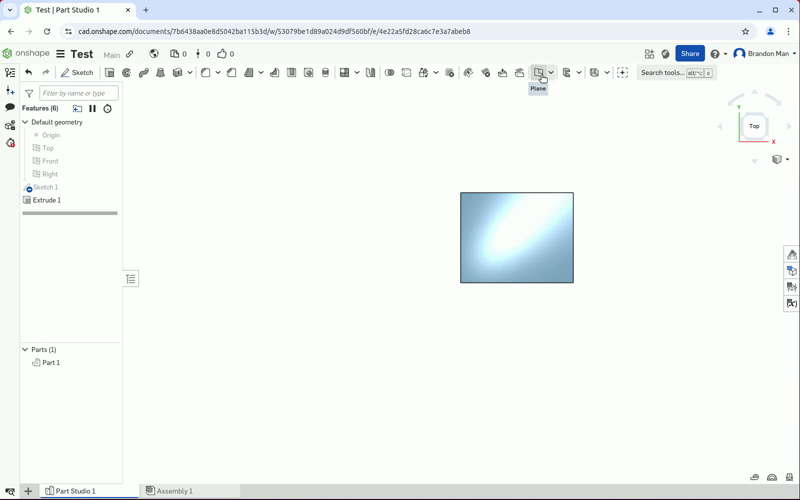
click(541, 75)
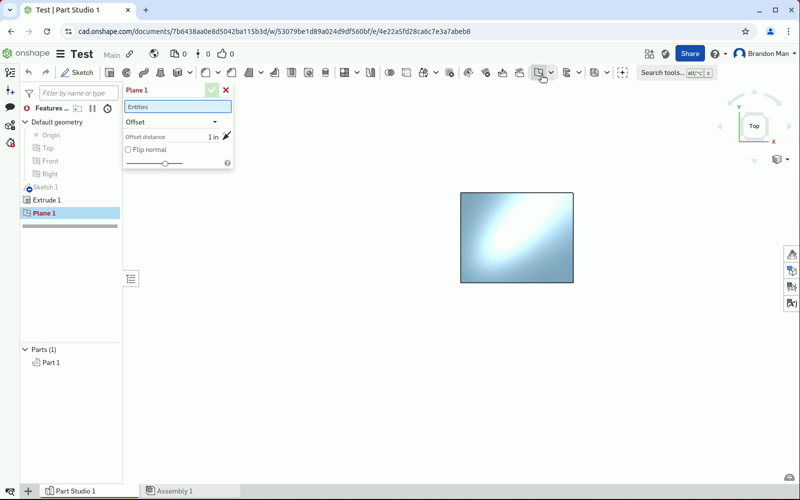
mouse_move(73, 150)
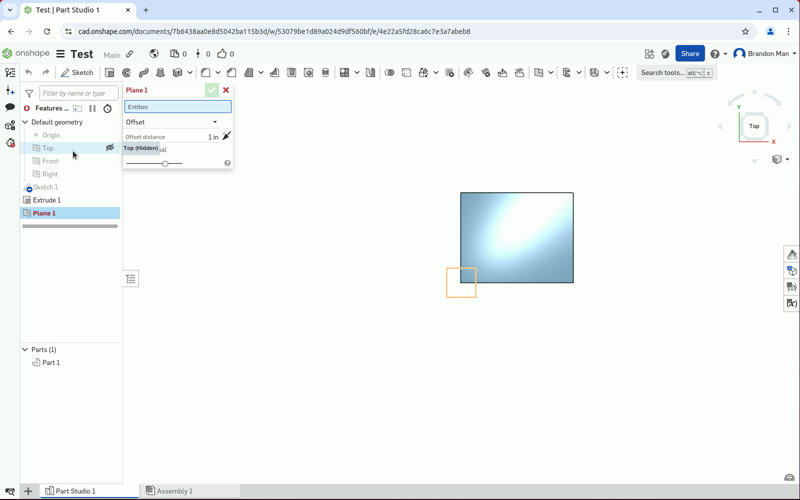
click(73, 150)
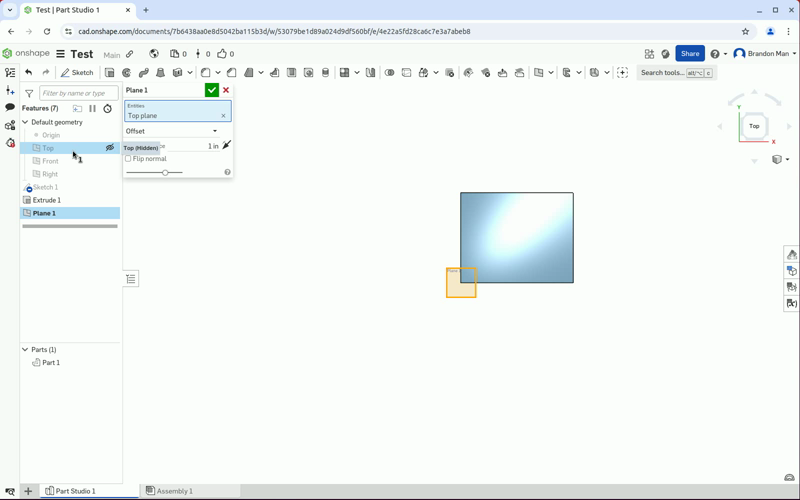
key(tab, 2)
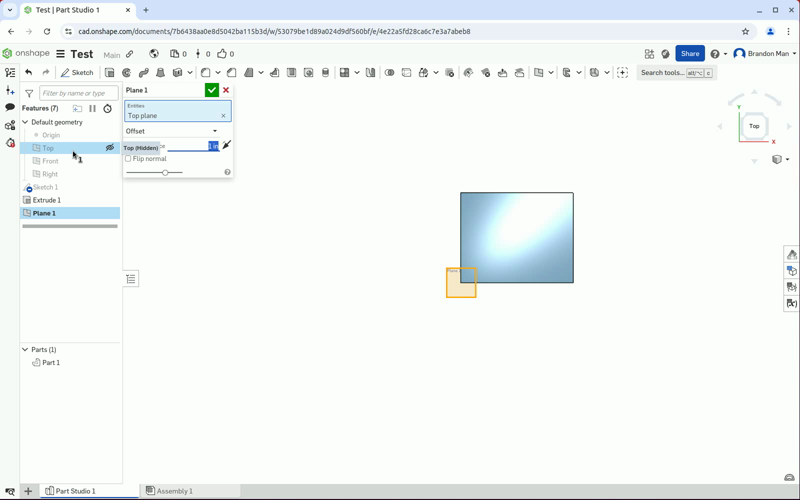
text(18.548)
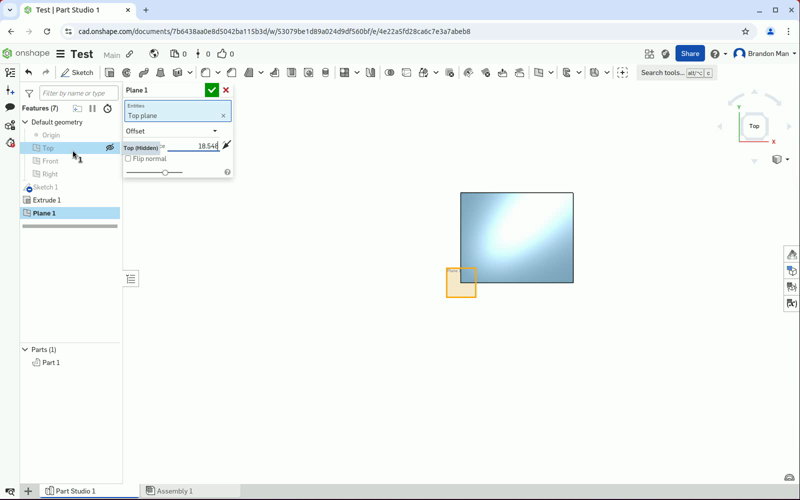
key(enter, 2)
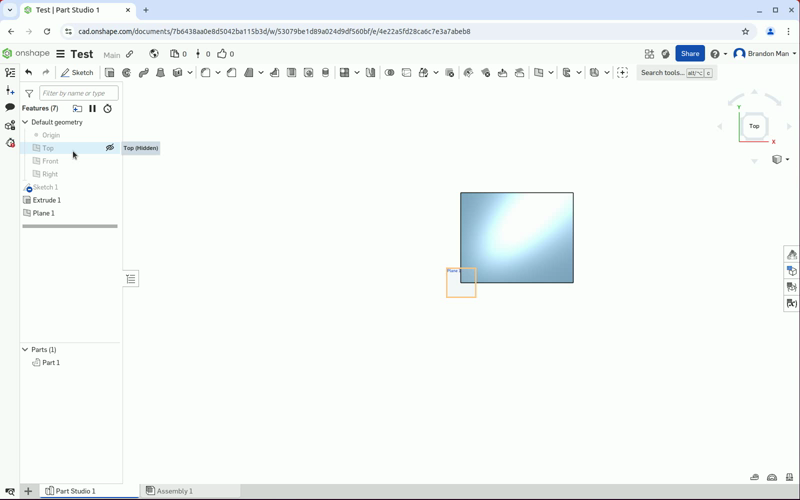
key(shift+s)
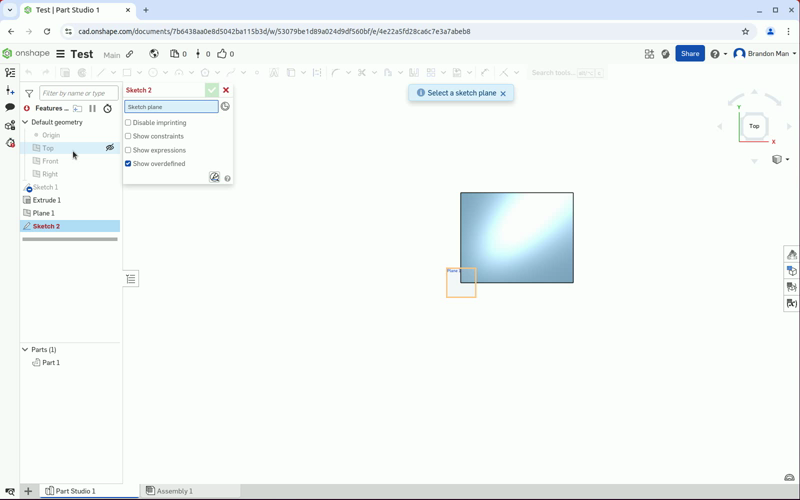
mouse_move(73, 215)
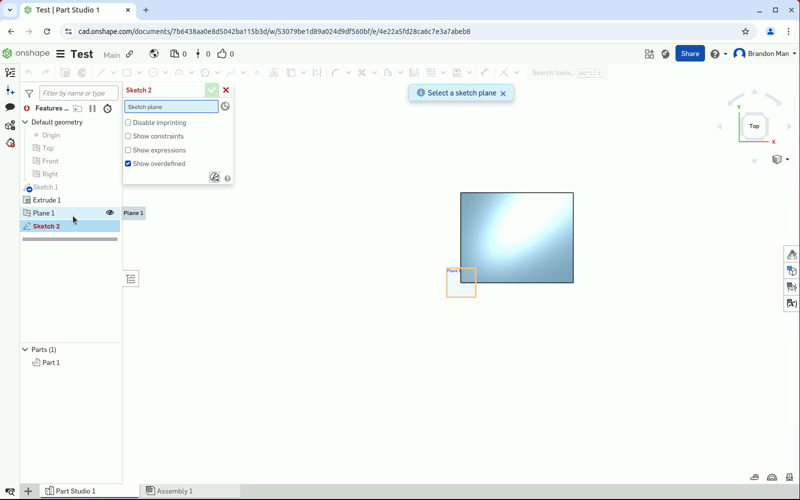
click(73, 215)
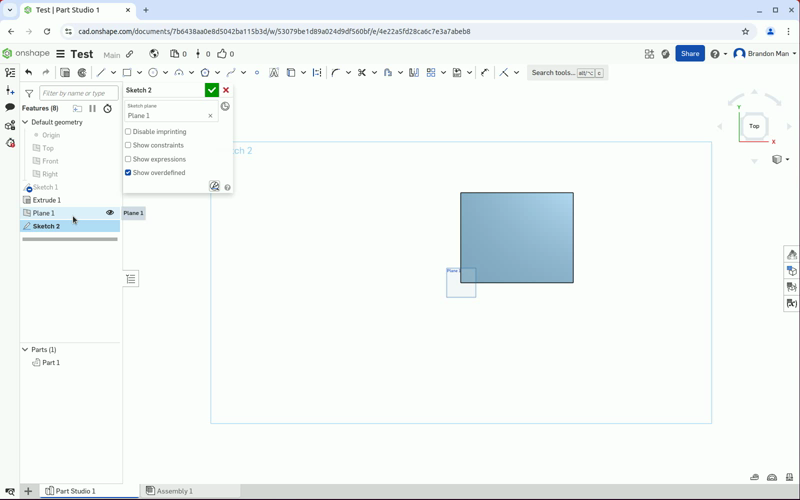
mouse_move(73, 352)
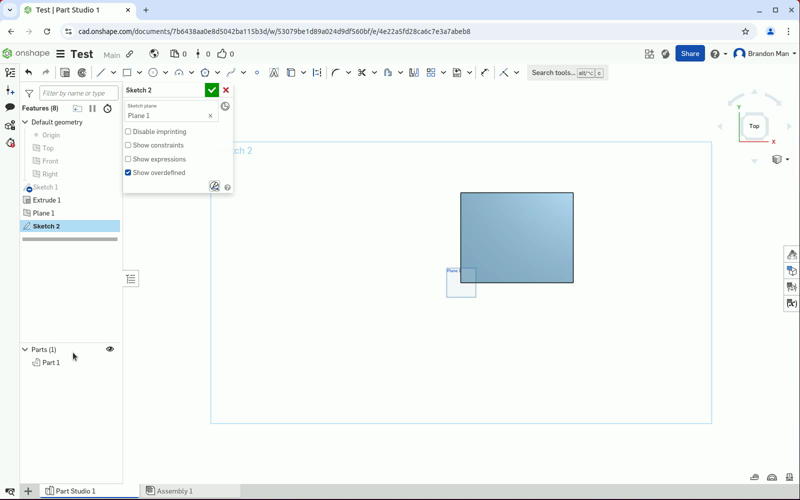
key(y)
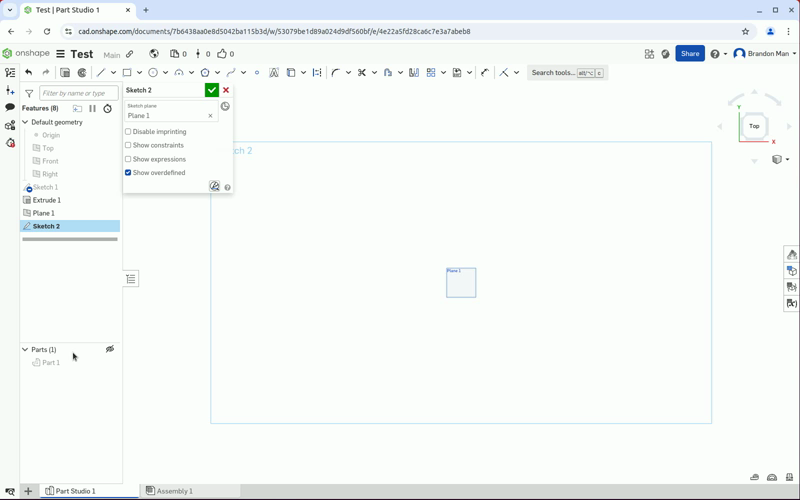
key(l)
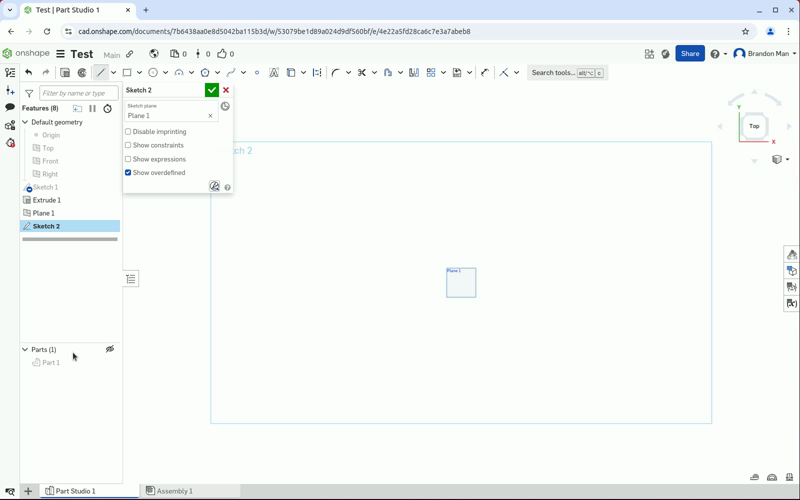
key_down(shift)
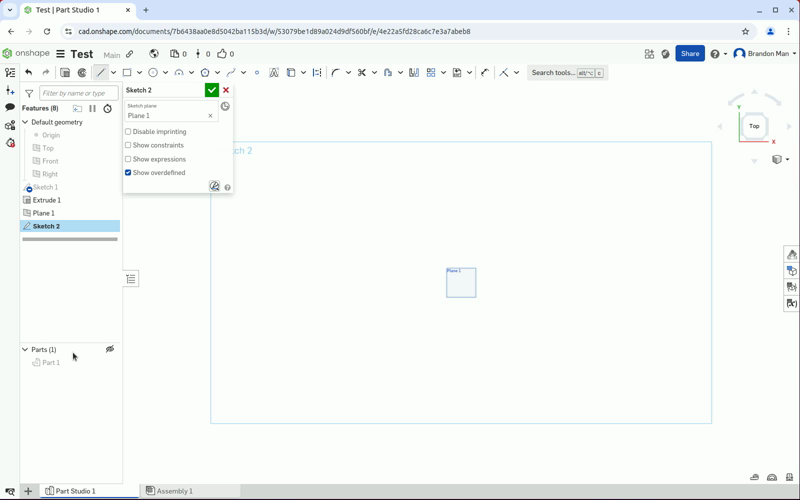
mouse_move(483, 282)
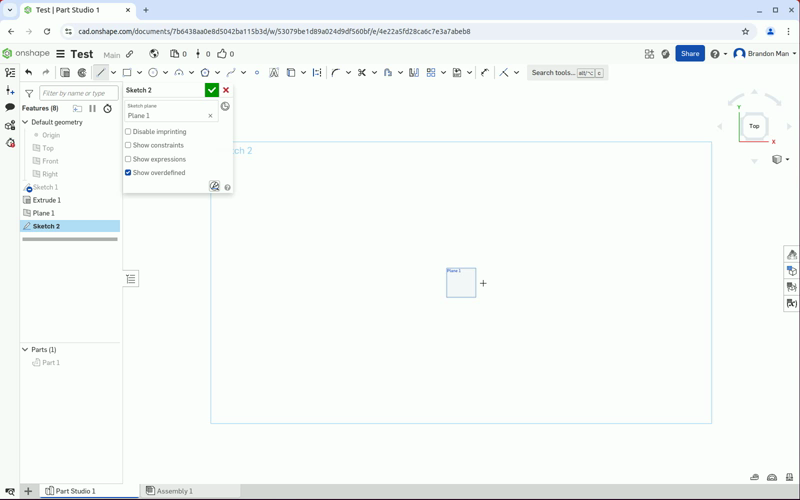
click(483, 282)
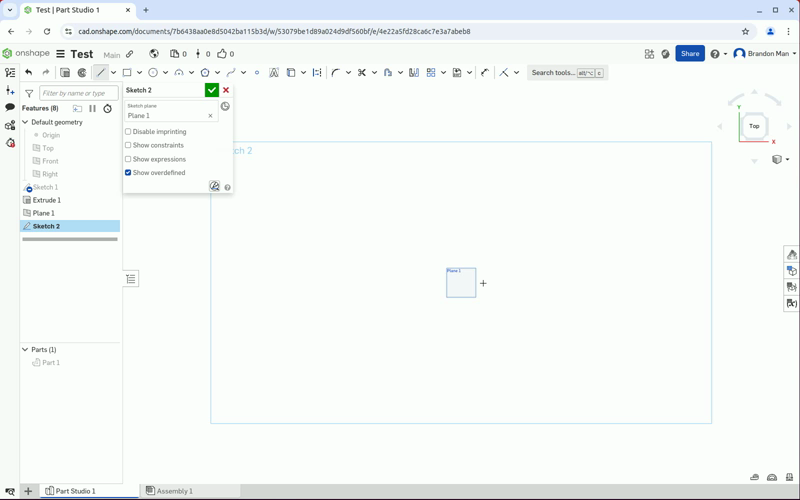
key_up(shift)
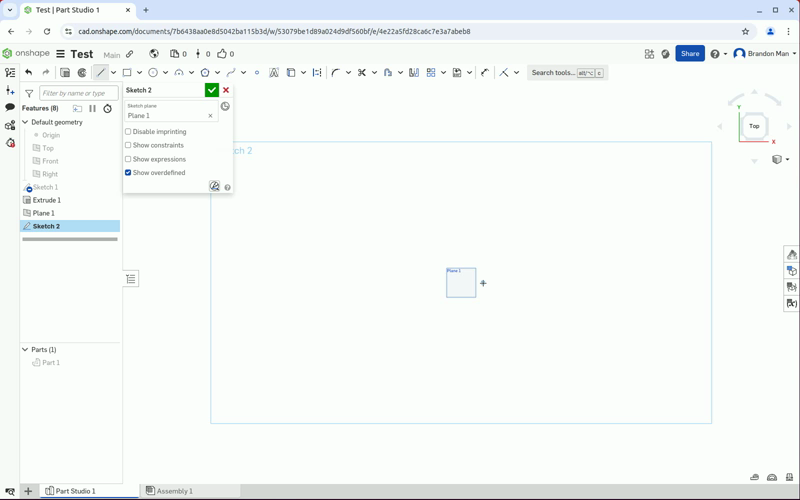
key_down(shift)
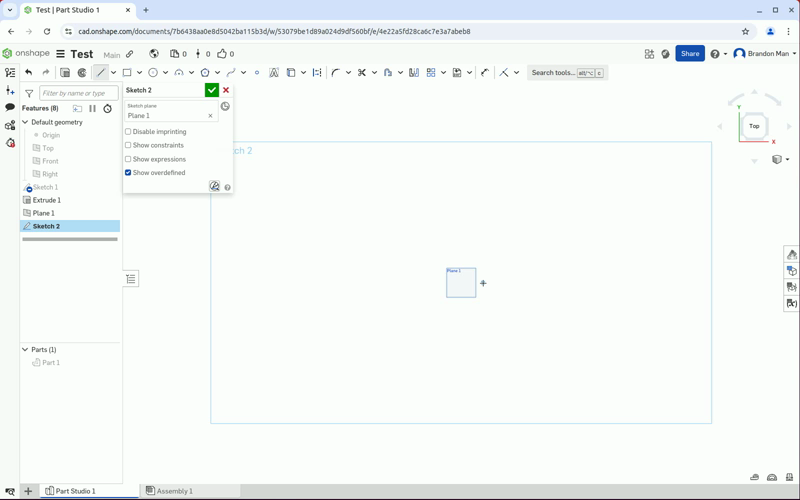
mouse_move(573, 282)
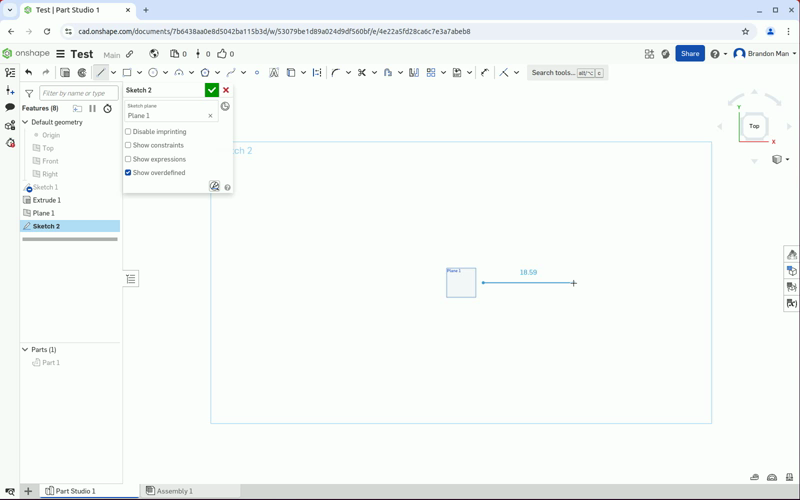
click(573, 282)
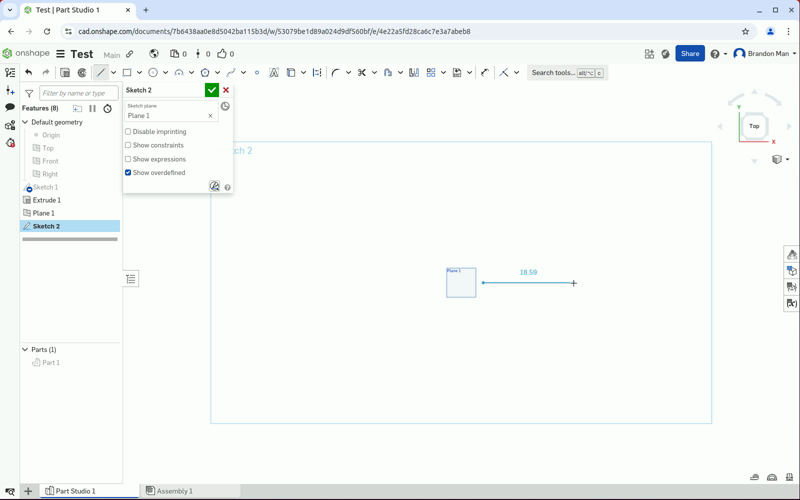
key_up(shift)
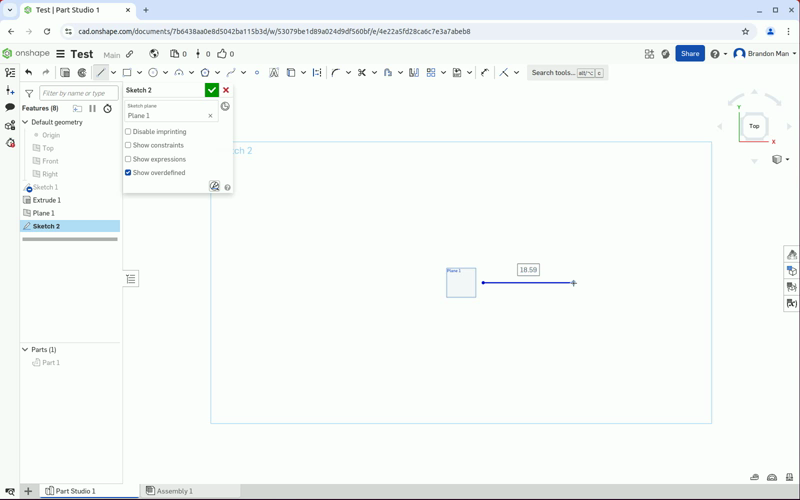
key_down(shift)
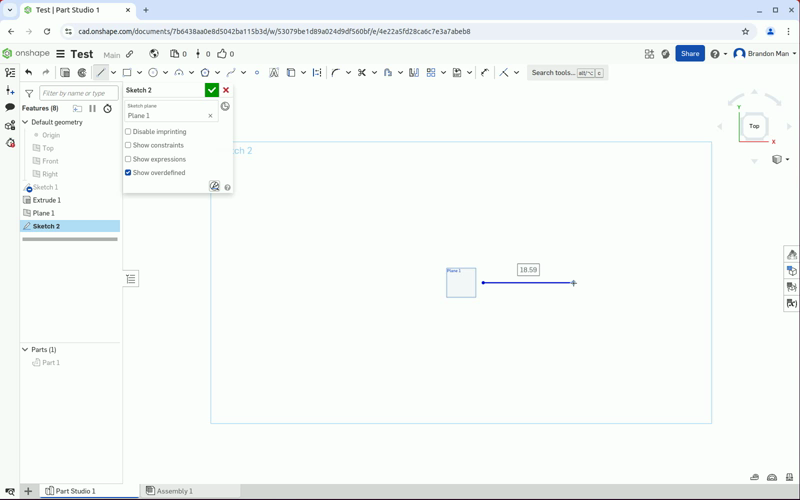
mouse_move(573, 215)
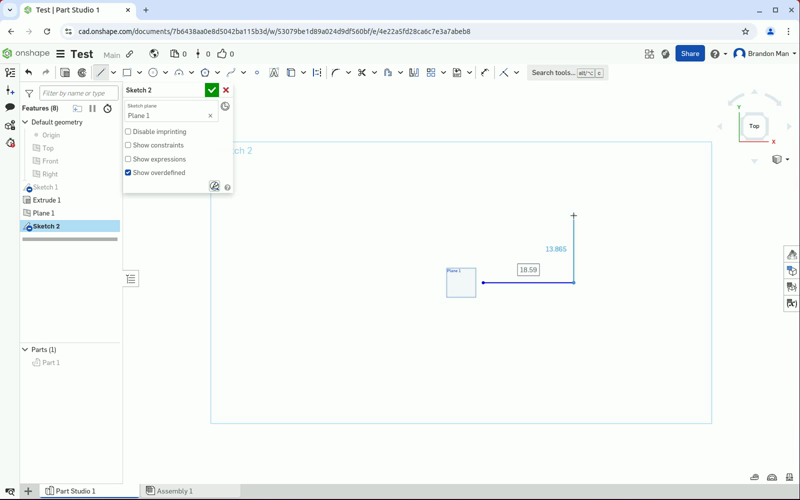
click(573, 215)
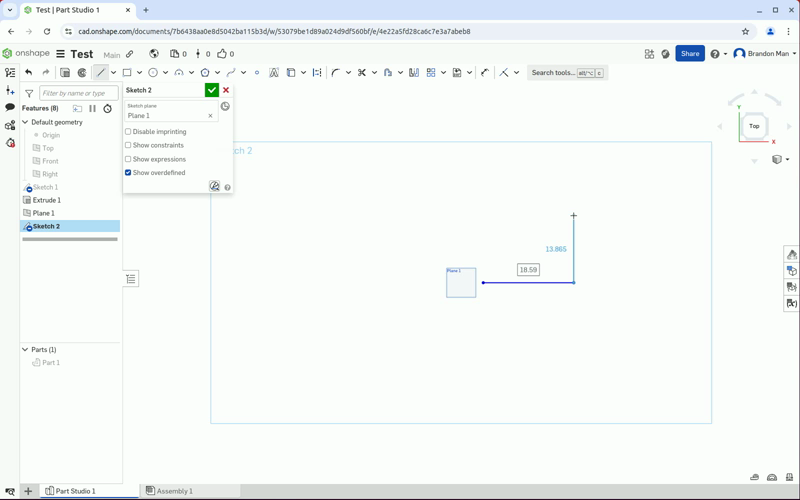
key_up(shift)
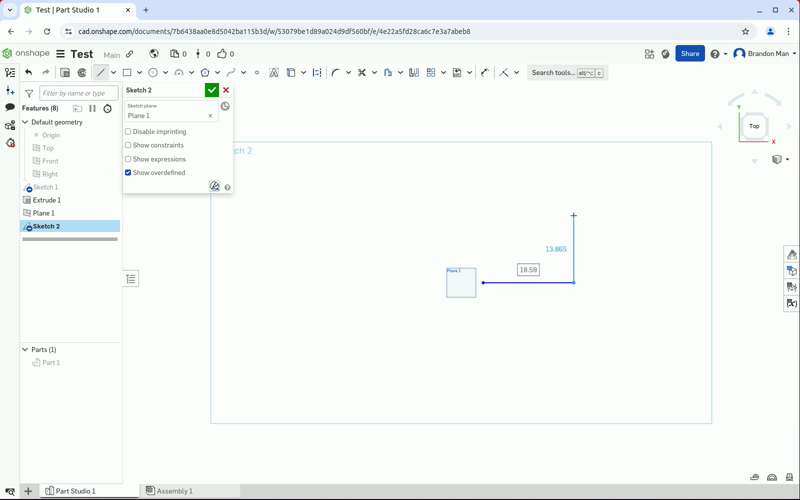
key_down(shift)
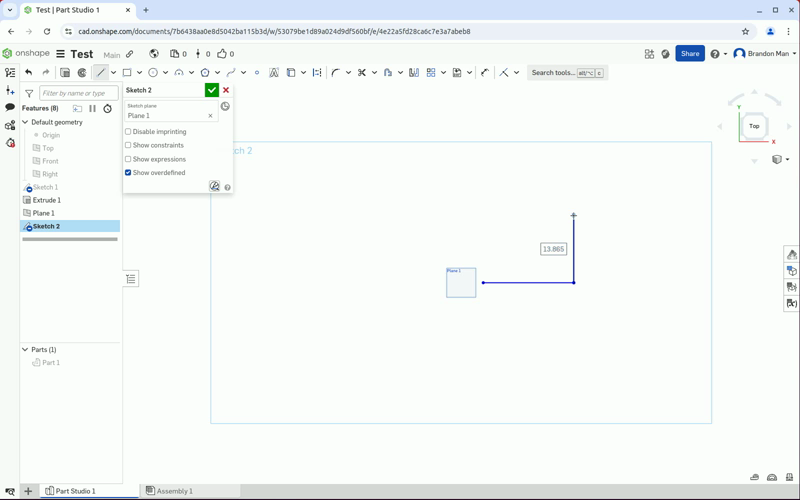
mouse_move(505, 215)
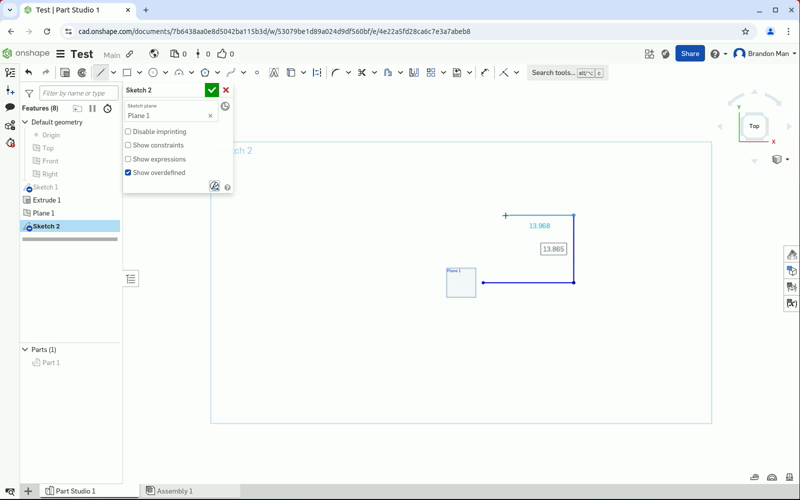
click(505, 215)
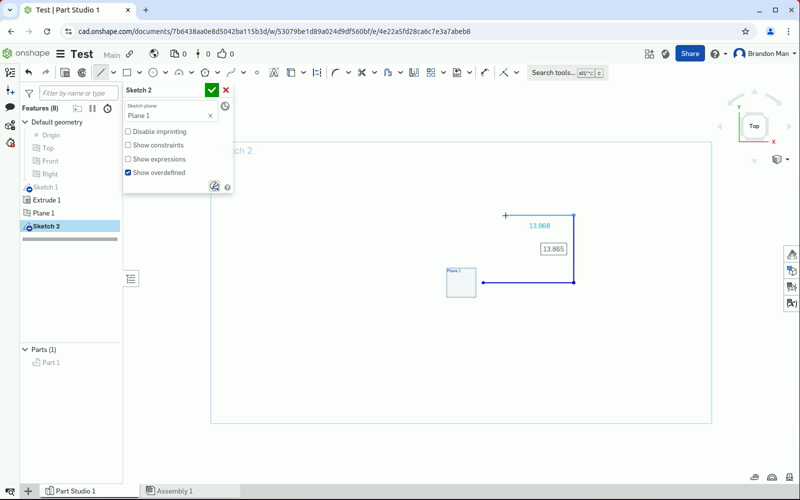
key_up(shift)
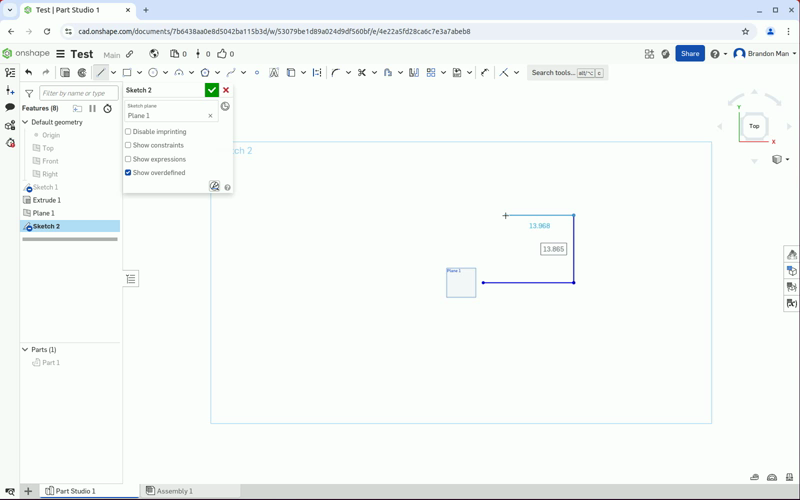
key_down(shift)
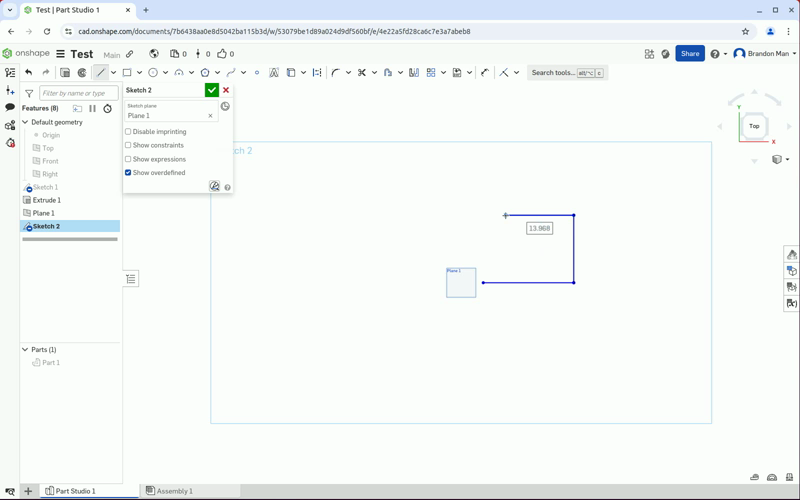
mouse_move(535, 215)
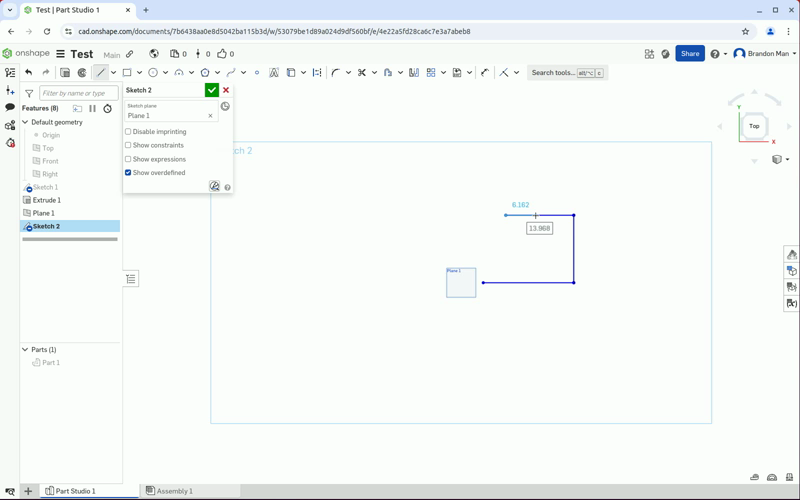
mouse_move(483, 237)
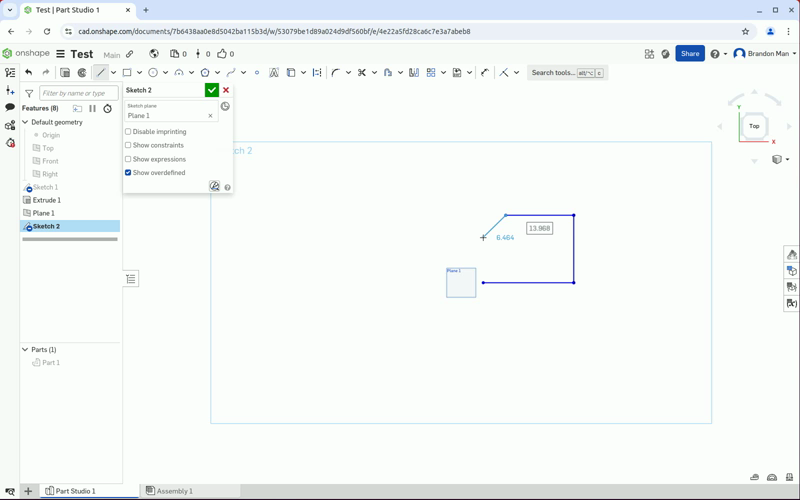
click(483, 237)
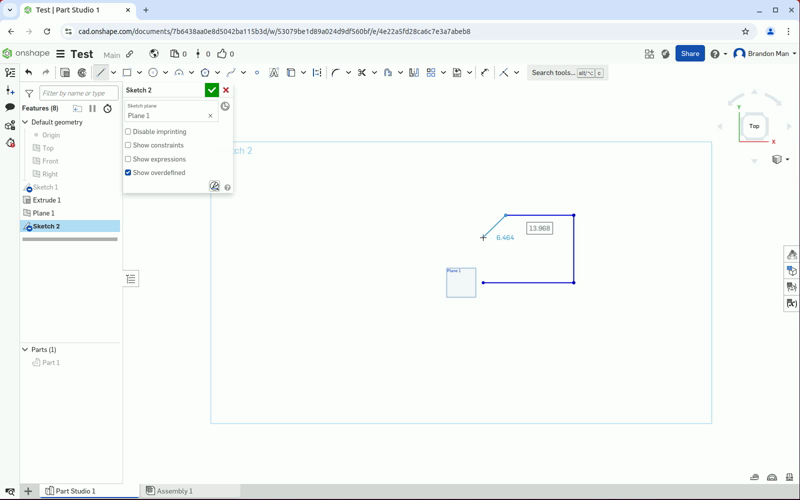
key_up(shift)
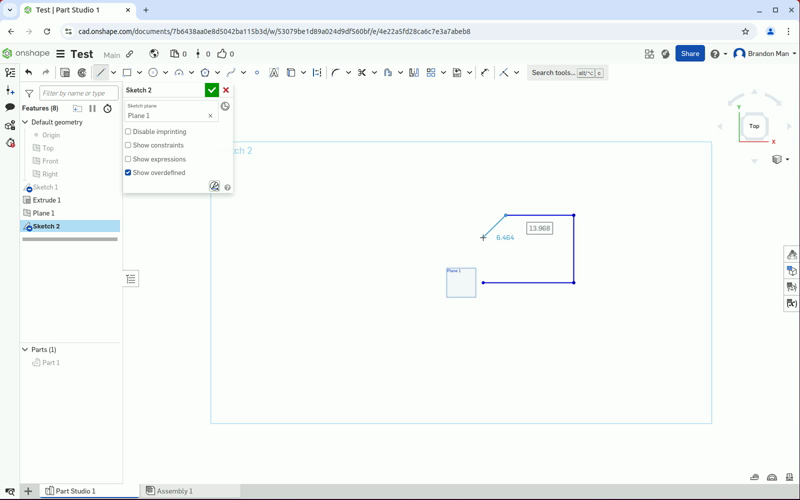
mouse_move(513, 237)
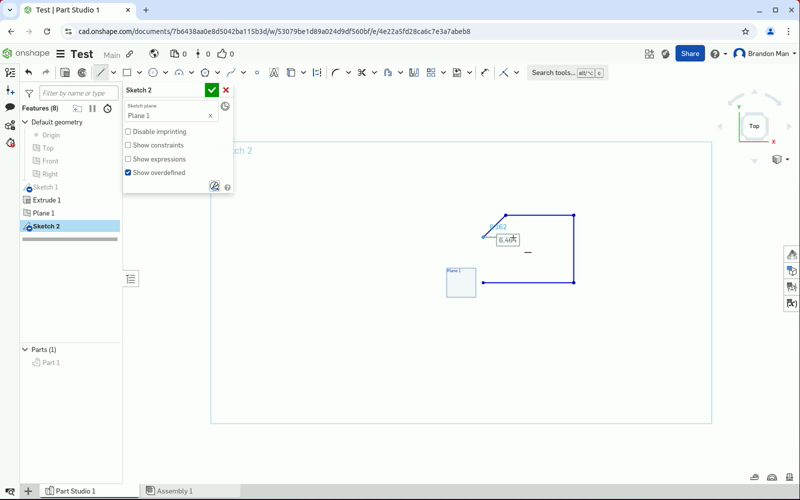
key_down(shift)
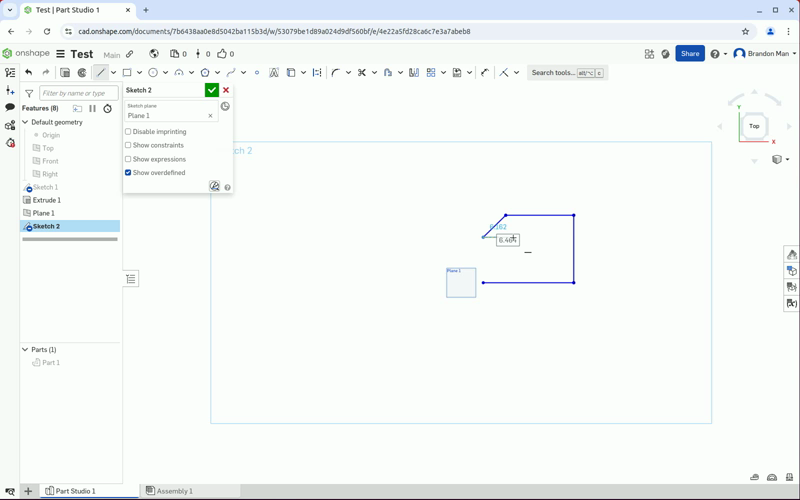
mouse_move(483, 282)
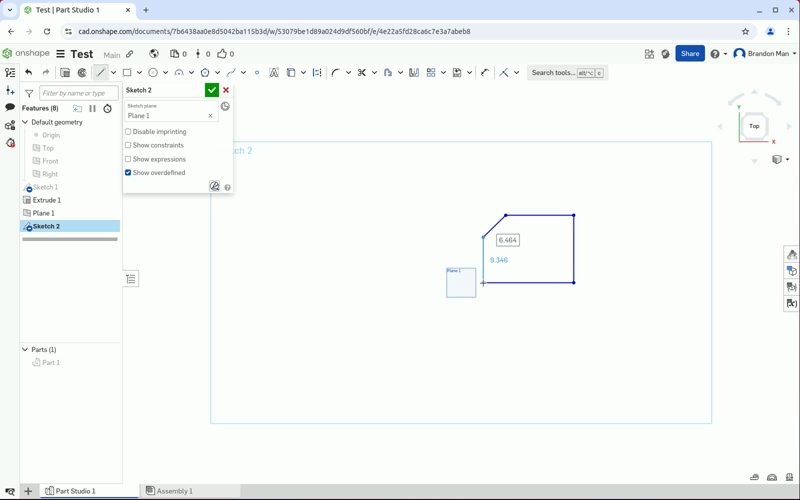
key_up(shift)
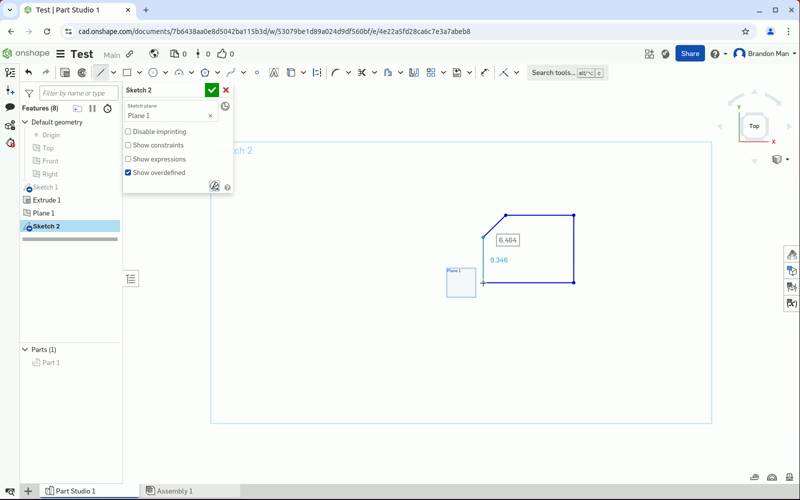
click(483, 282)
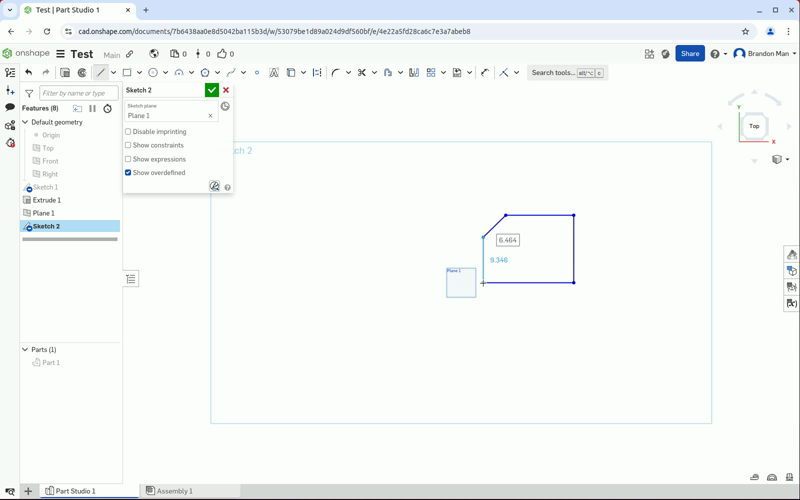
key(esc)
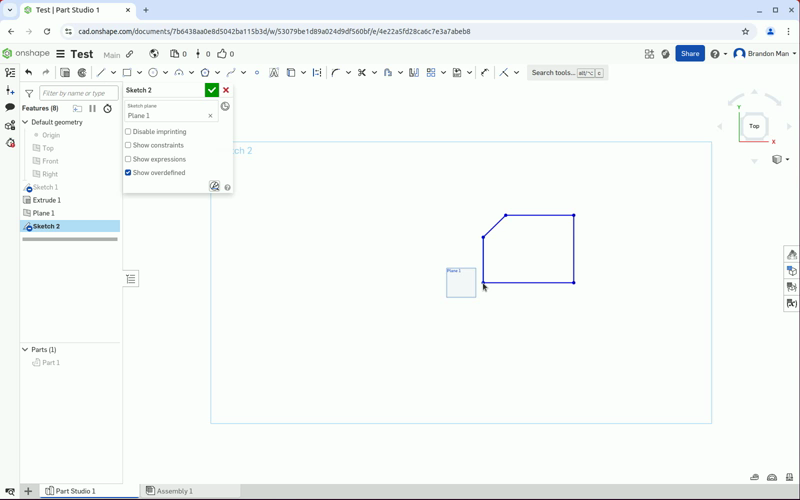
mouse_move(532, 274)
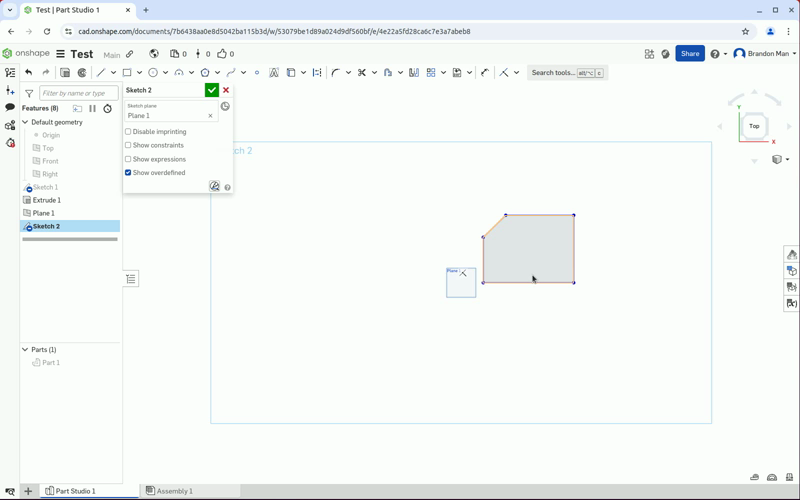
click(532, 274)
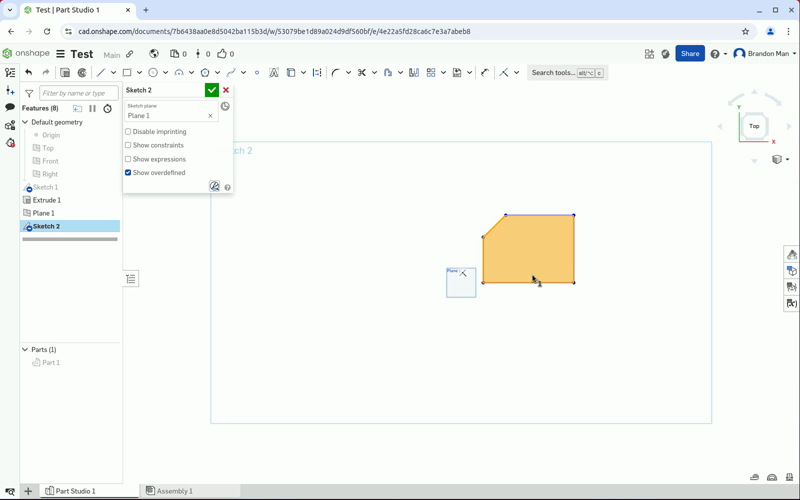
mouse_move(73, 352)
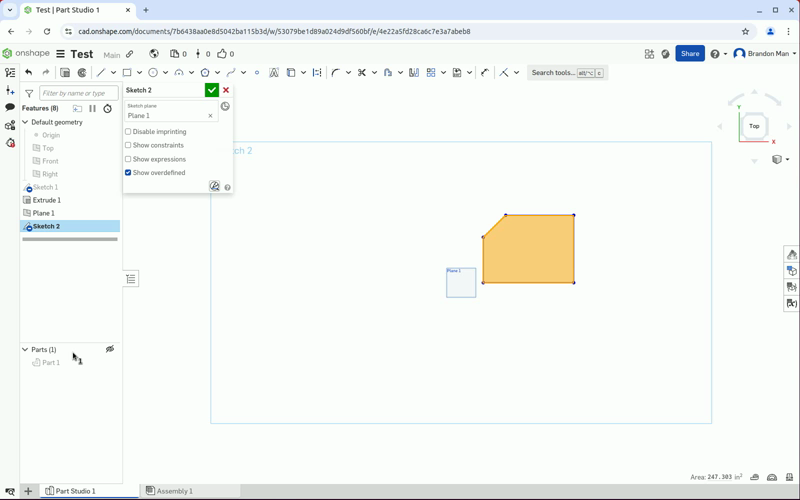
key(shift+y)
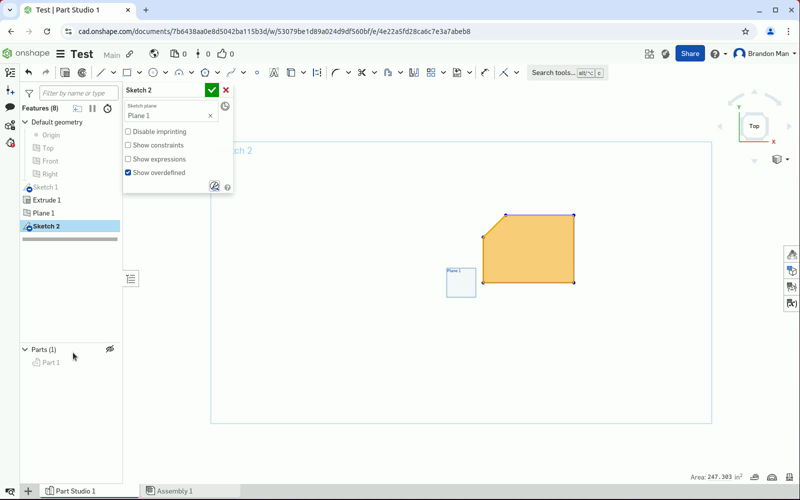
key(shift+e)
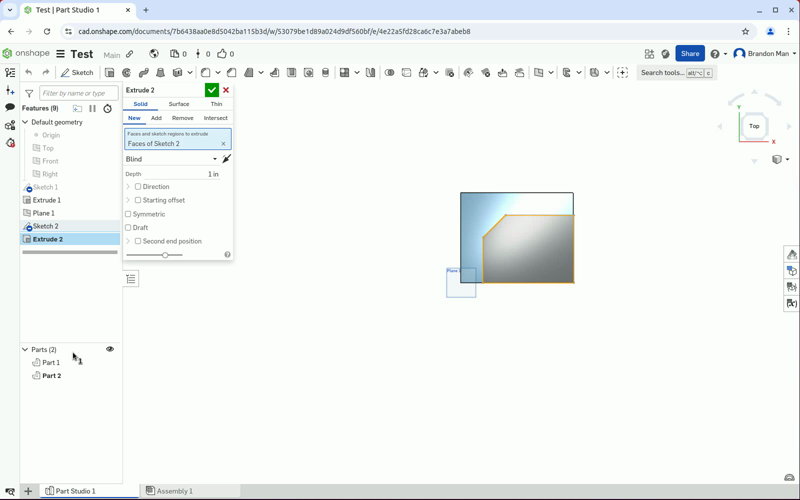
mouse_move(143, 106)
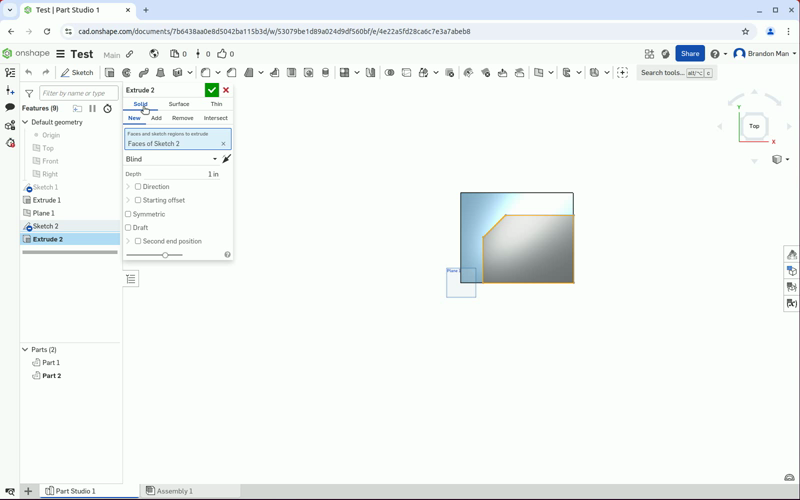
click(143, 106)
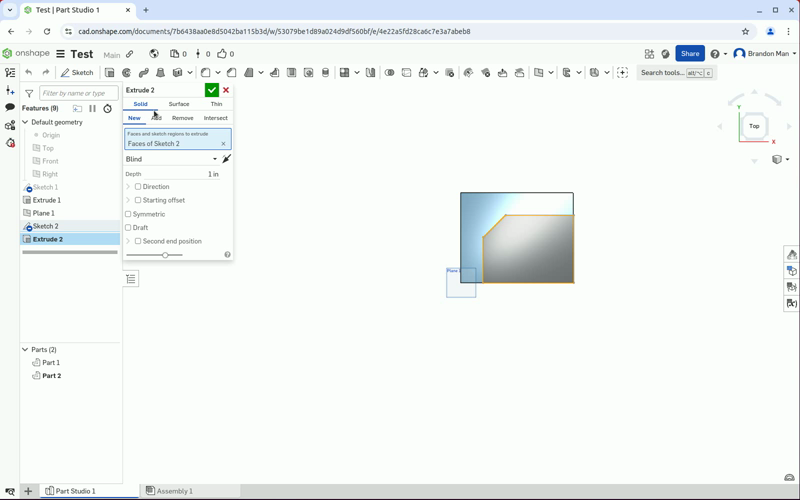
mouse_move(186, 120)
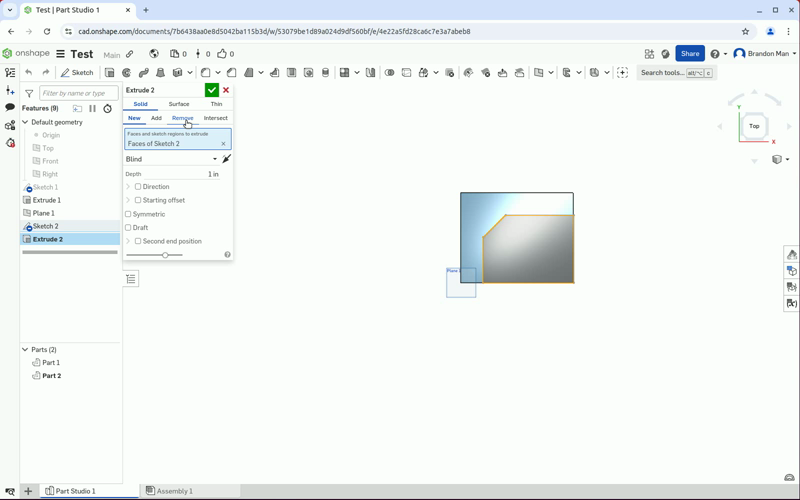
click(186, 120)
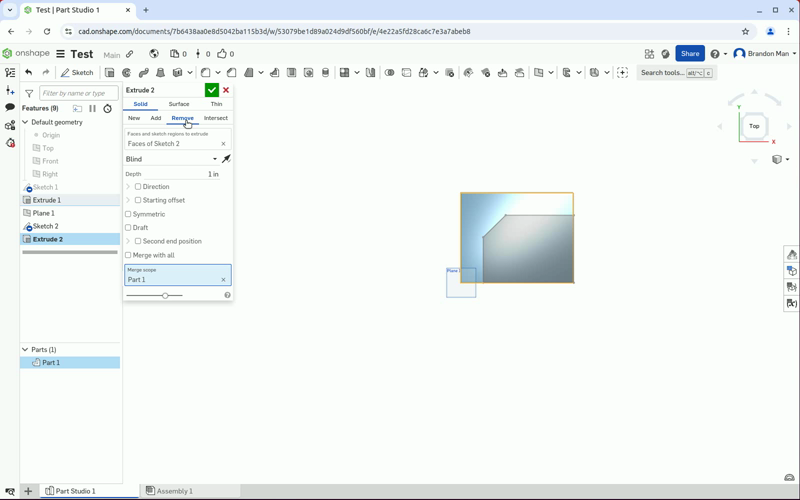
key(tab, 4)
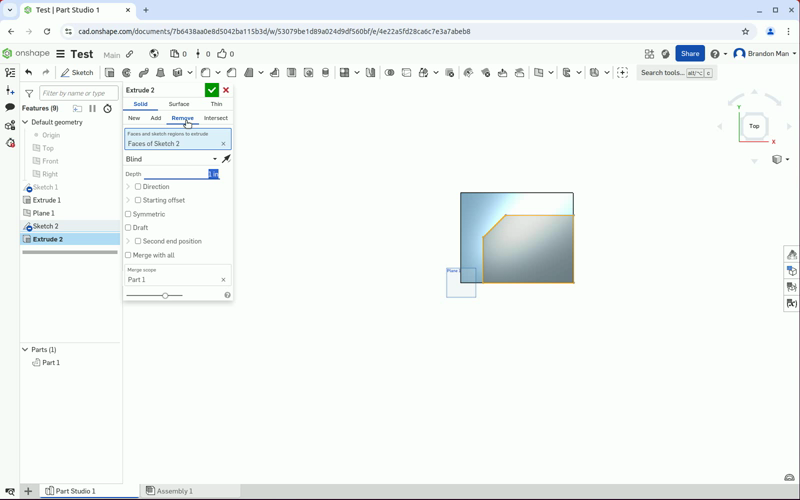
text(4.574)
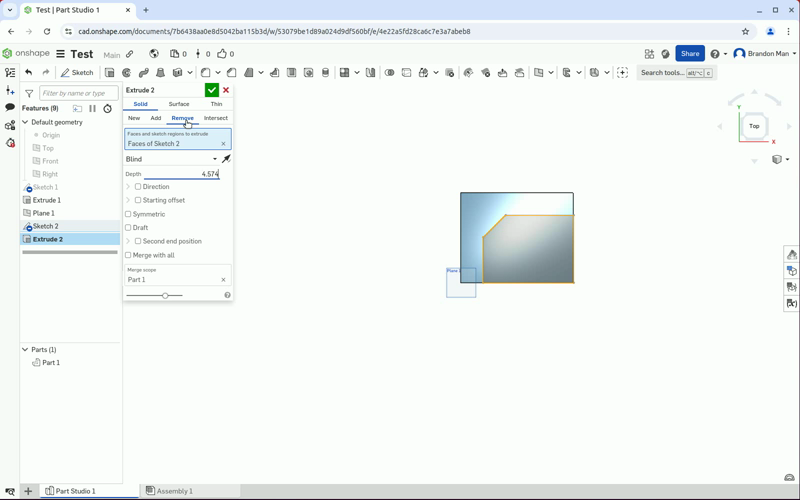
key(tab, 6)
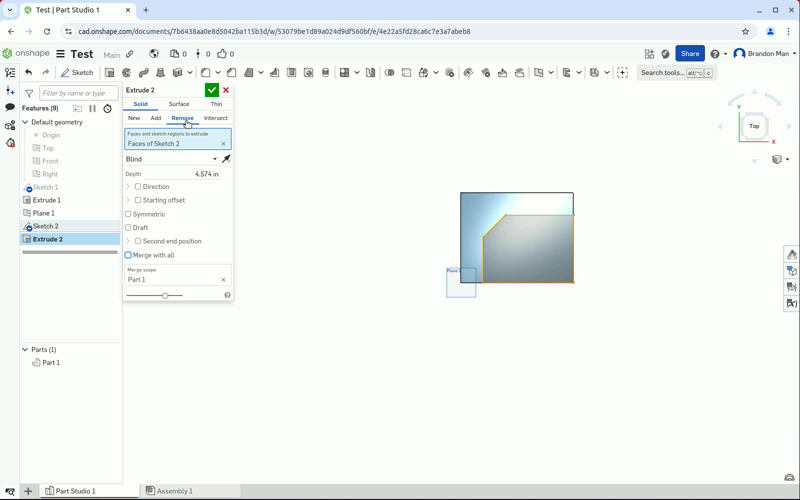
key(space)
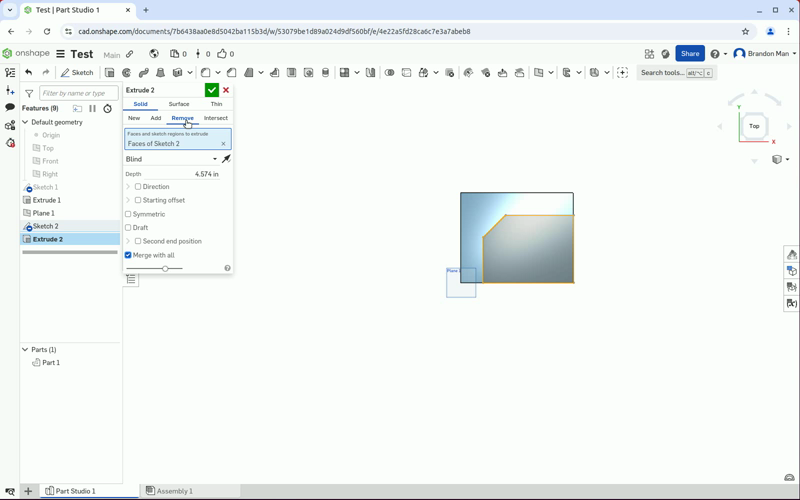
key(enter)
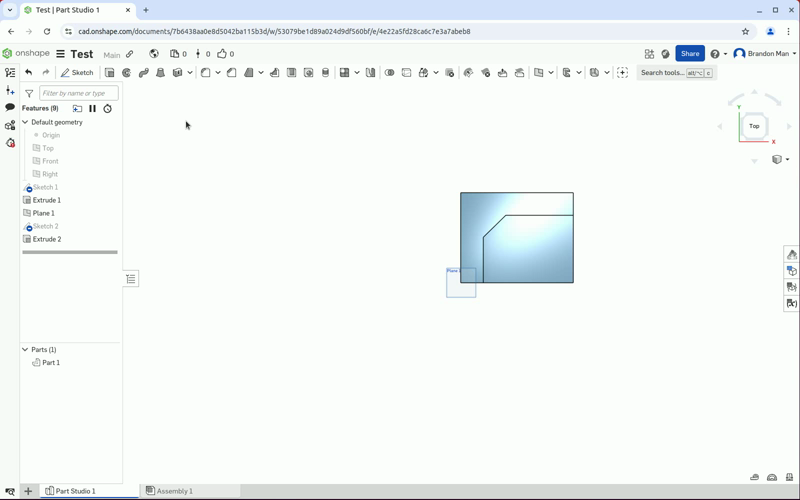
key(shift+h)
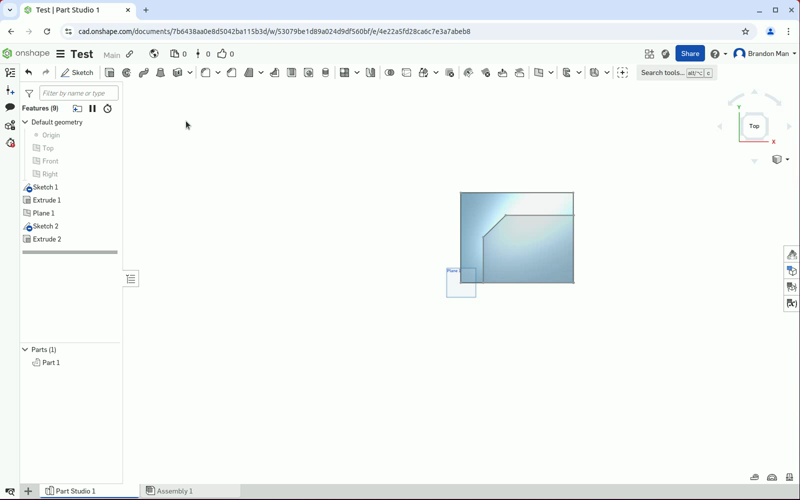
key(shift+h)
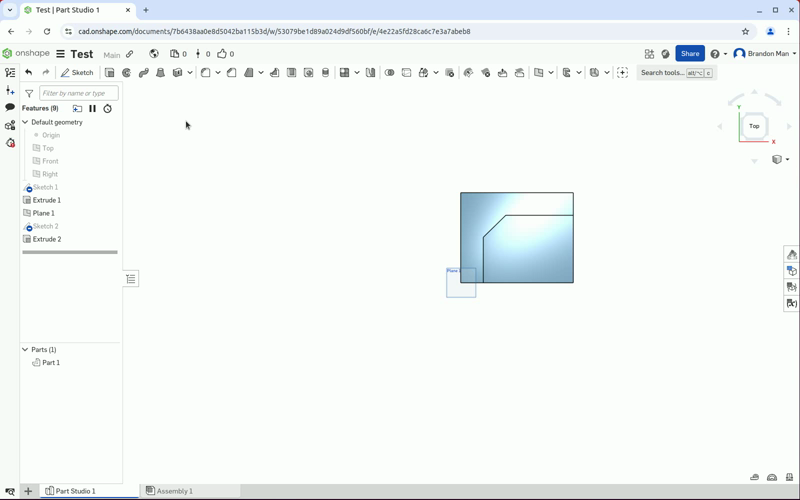
mouse_move(73, 189)
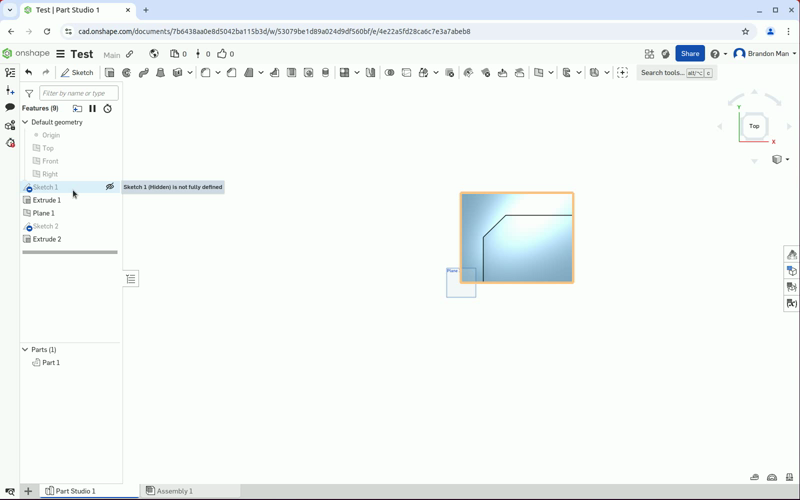
click(73, 189)
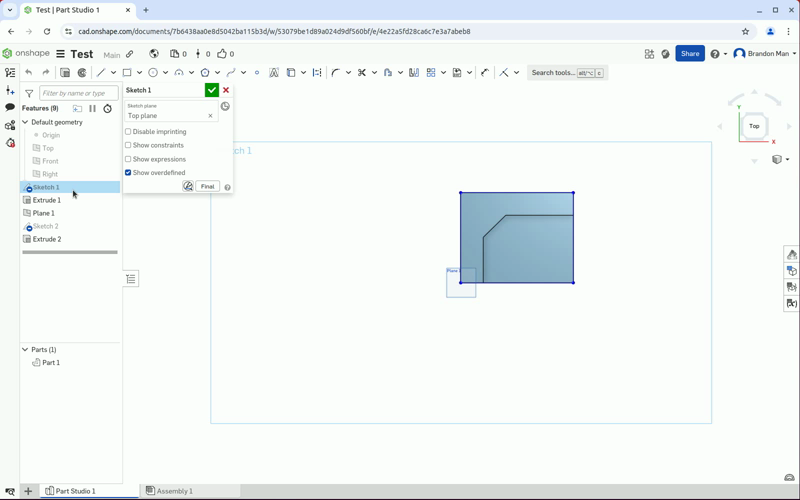
mouse_move(229, 92)
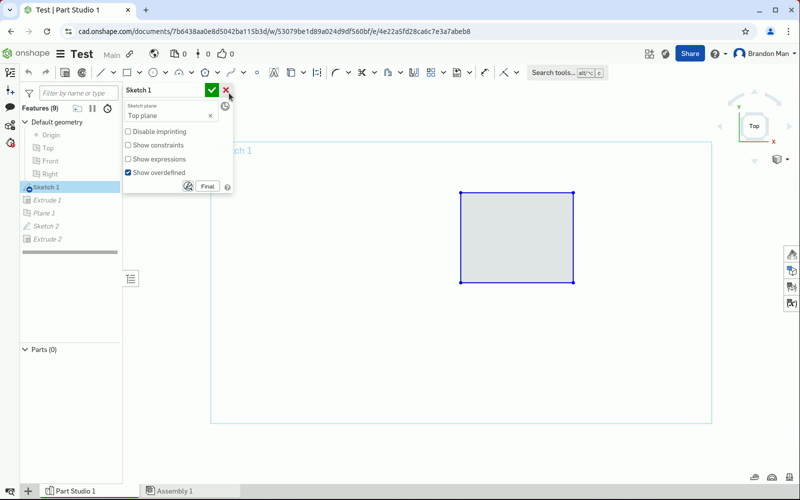
click(229, 92)
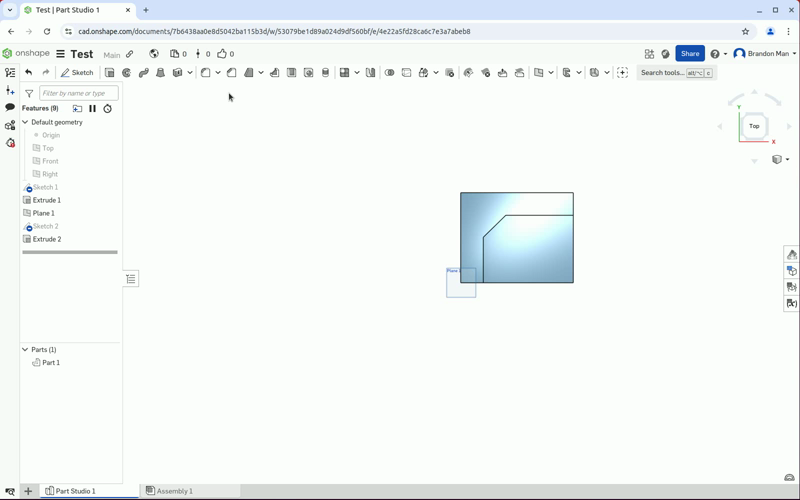
mouse_move(541, 75)
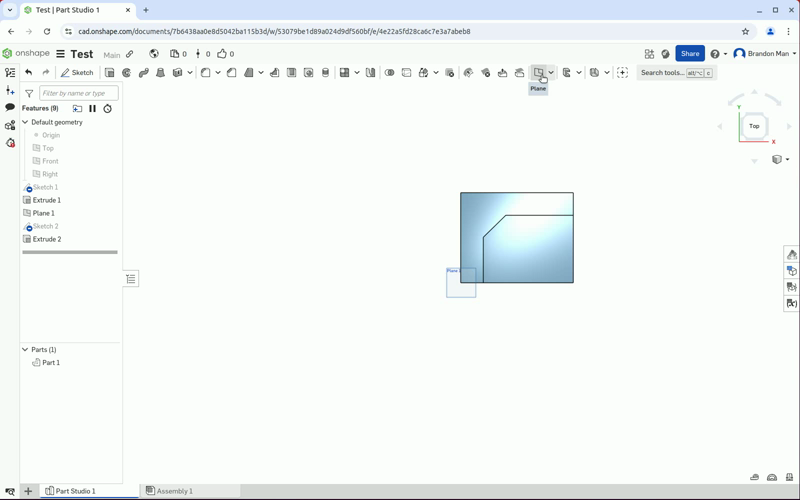
click(541, 75)
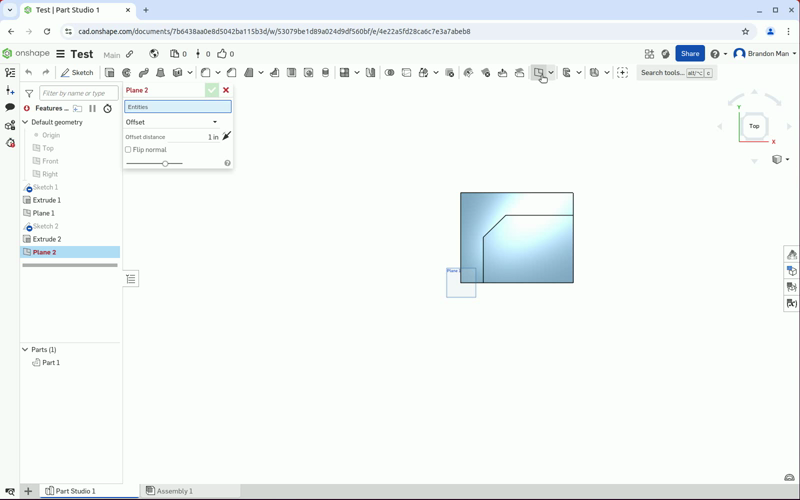
mouse_move(73, 150)
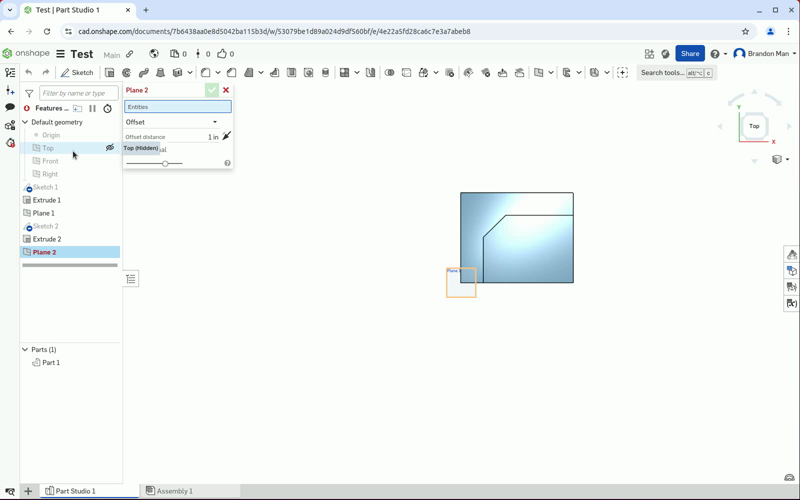
click(73, 150)
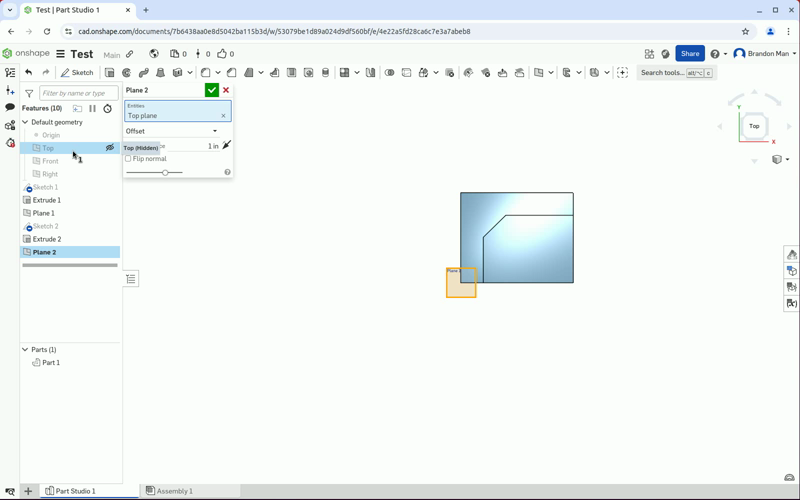
key(tab, 2)
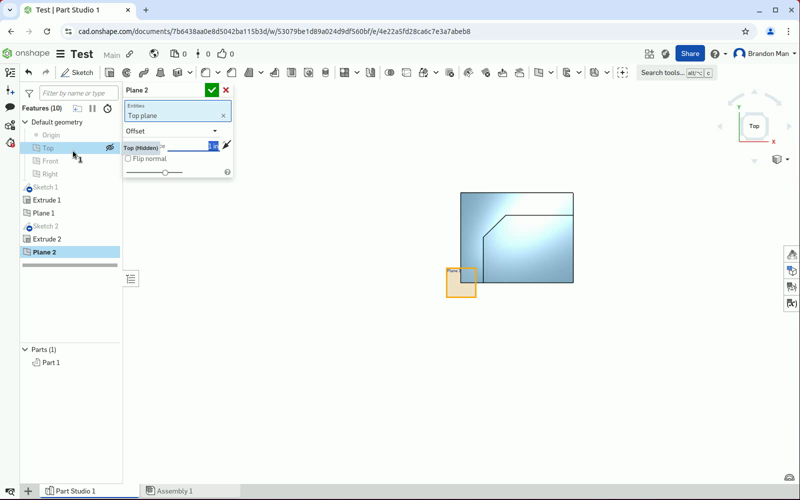
text(13.957)
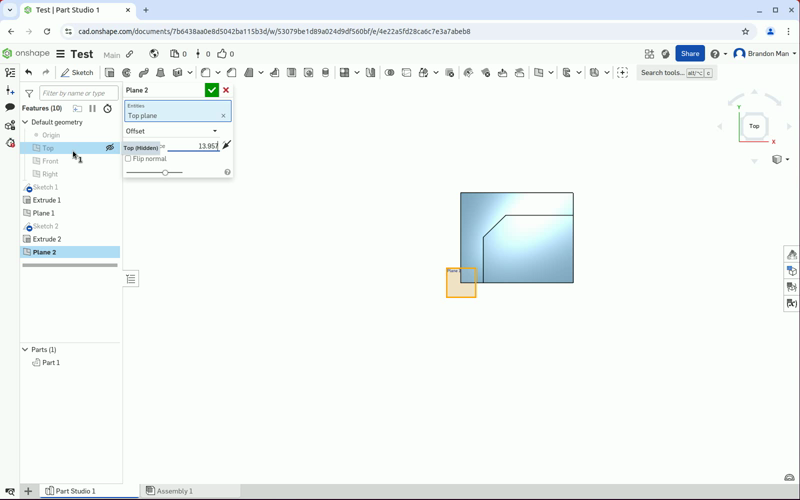
key(enter, 2)
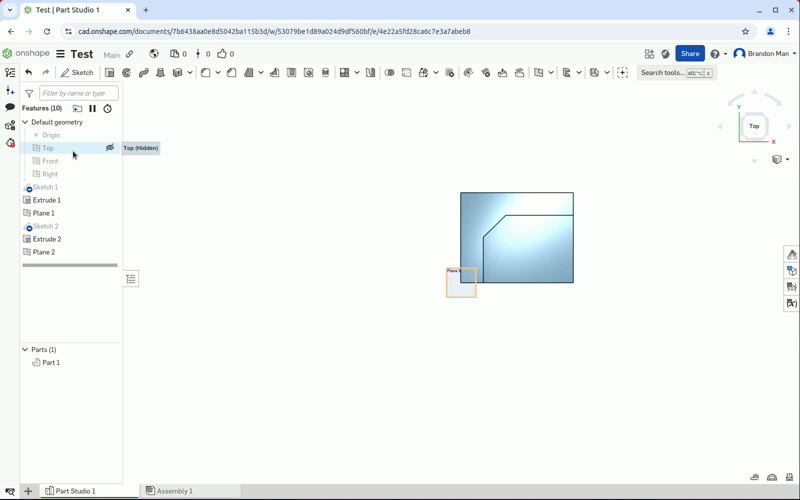
key(shift+s)
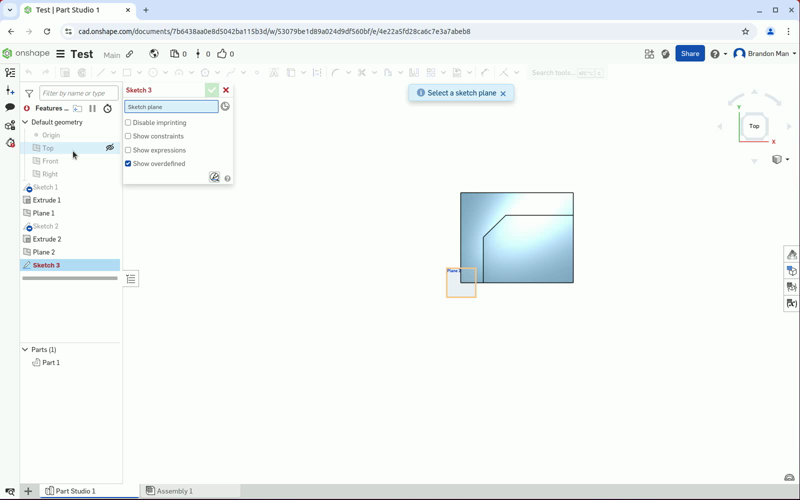
mouse_move(73, 254)
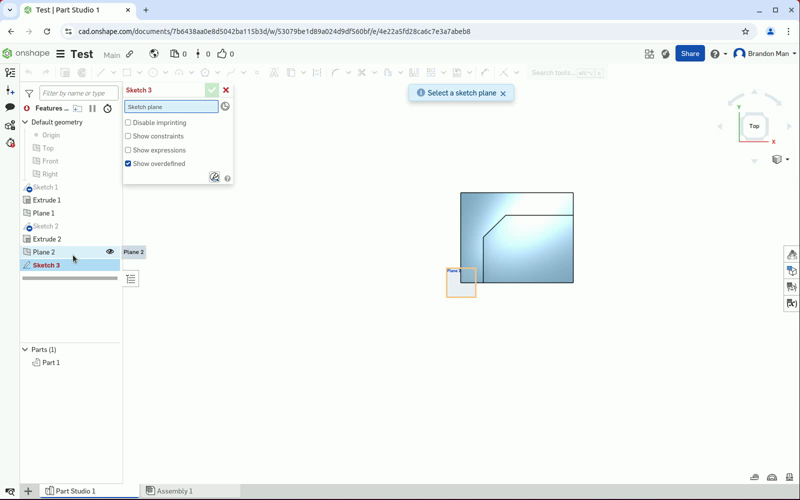
click(73, 254)
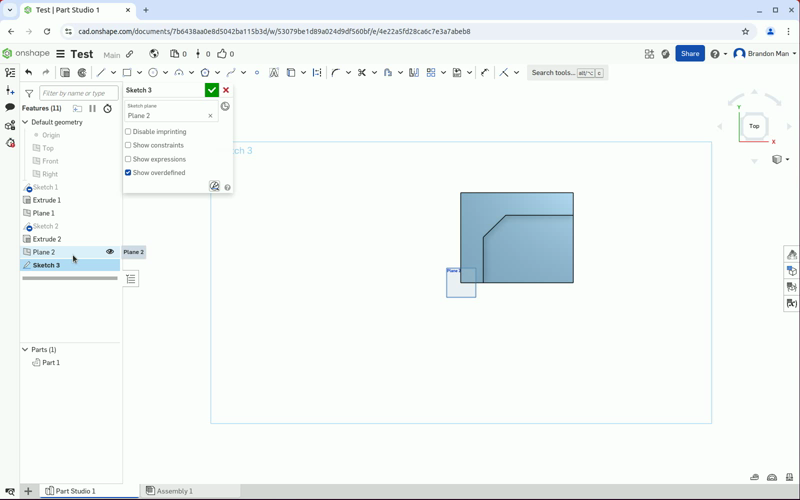
mouse_move(73, 352)
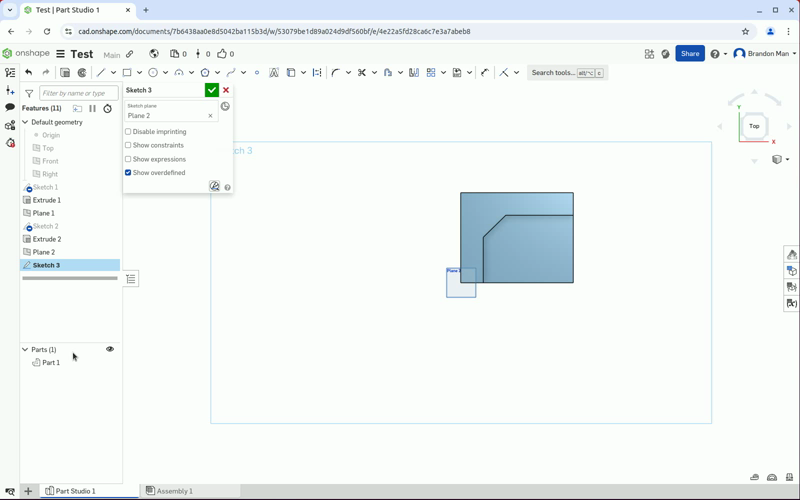
key(y)
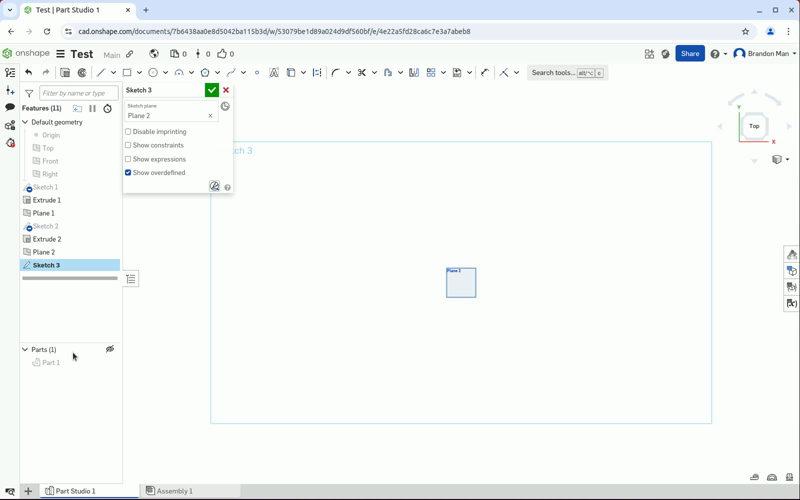
key(l)
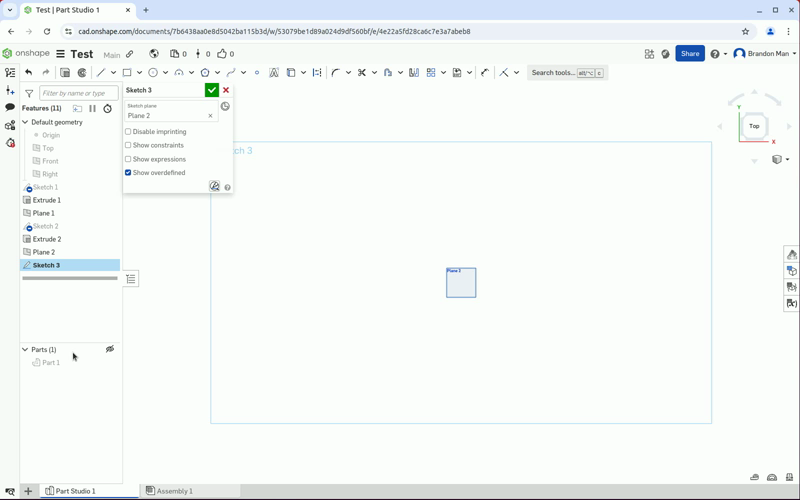
key_down(shift)
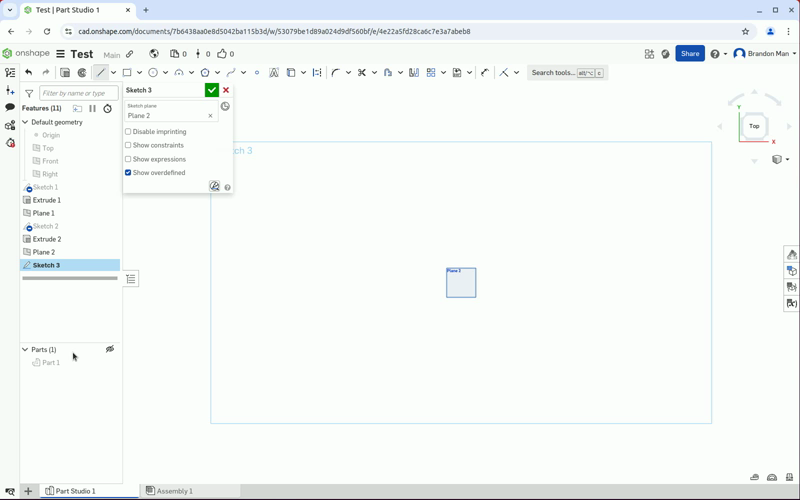
mouse_move(483, 282)
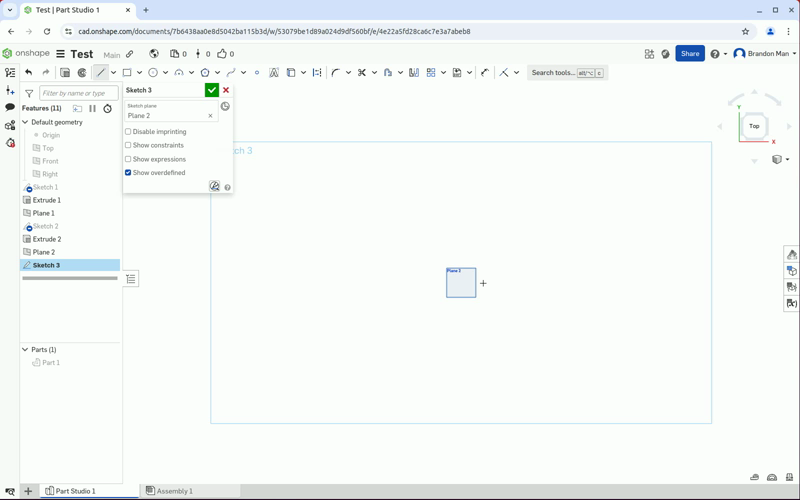
click(483, 282)
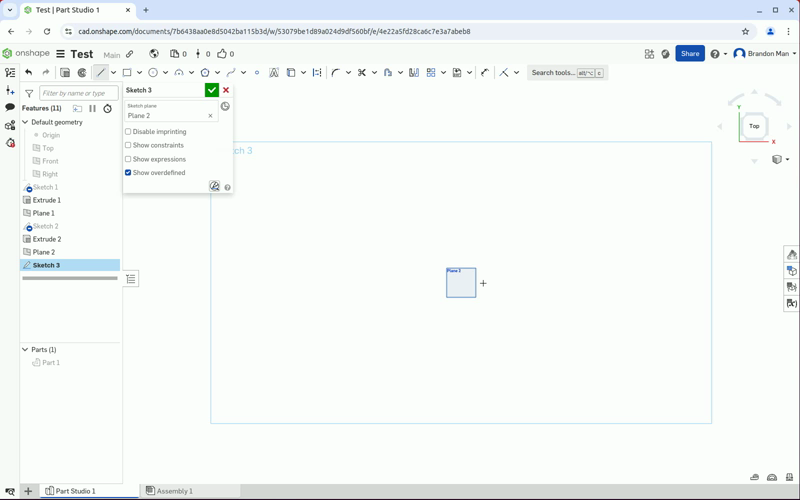
key_up(shift)
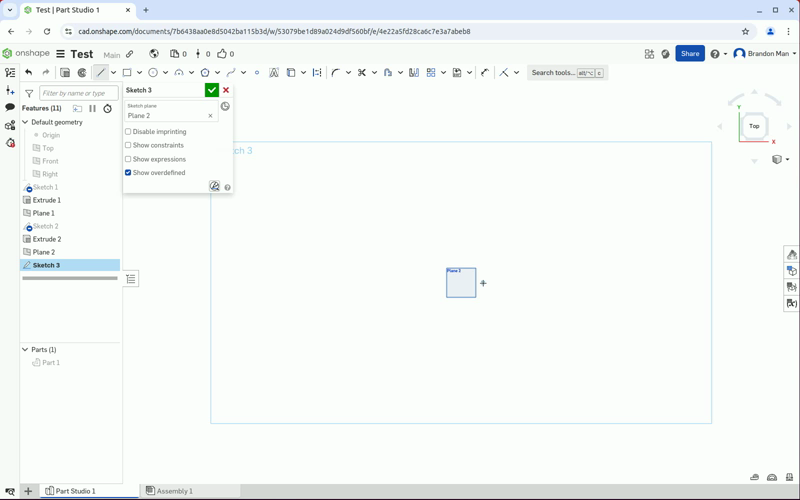
key_down(shift)
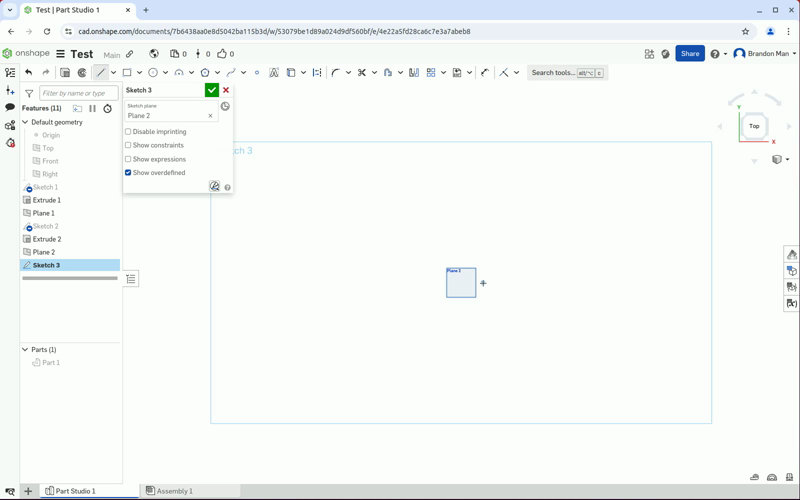
mouse_move(573, 282)
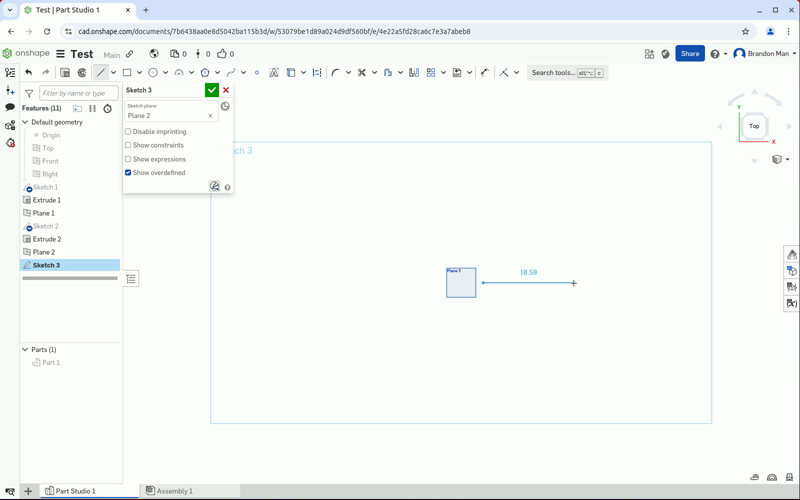
click(573, 282)
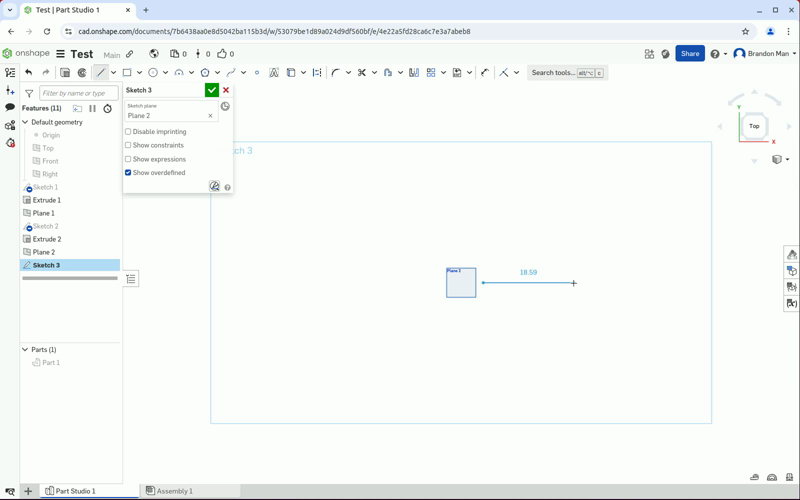
key_up(shift)
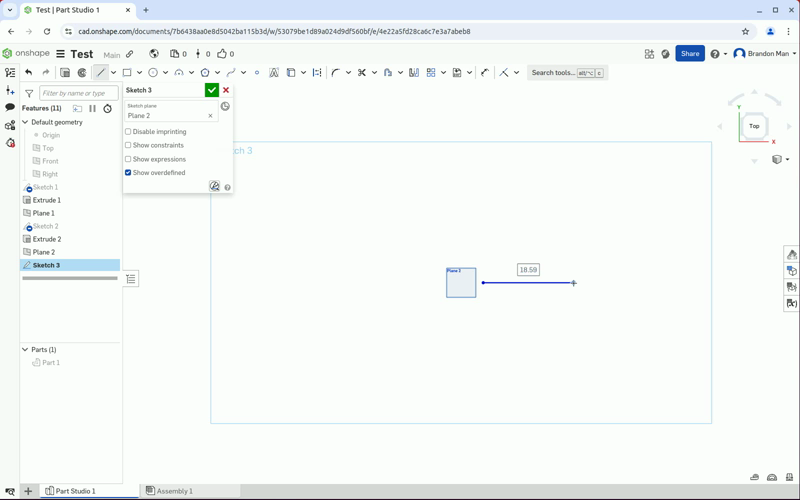
key_down(shift)
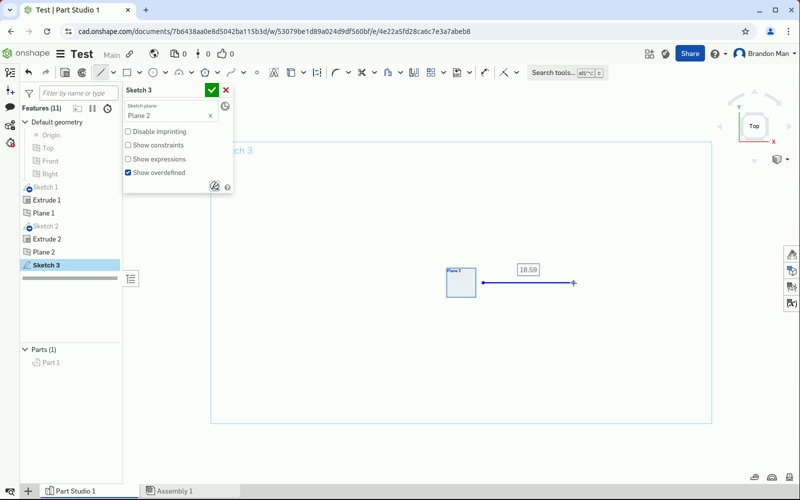
mouse_move(573, 215)
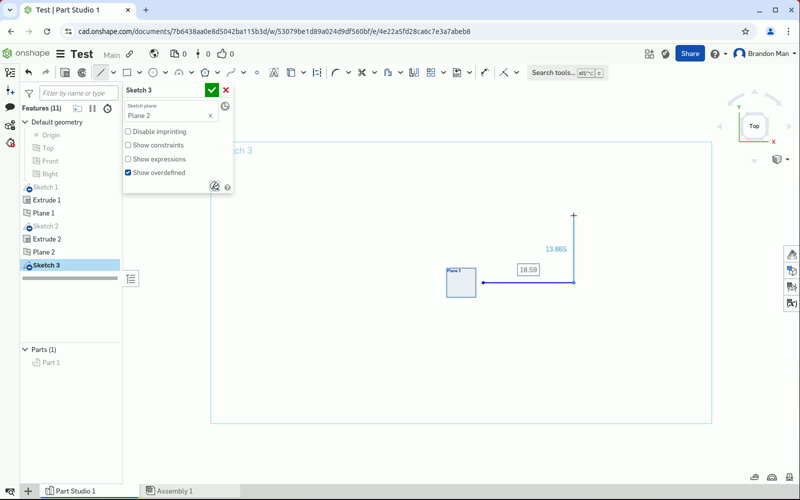
click(573, 215)
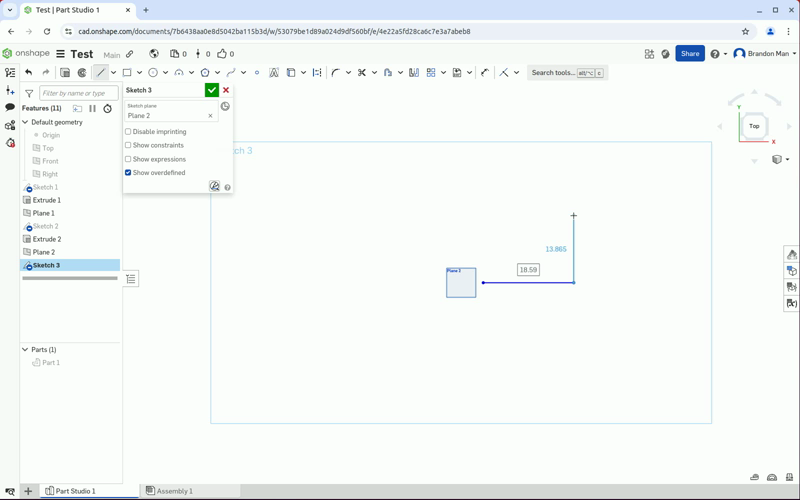
key_up(shift)
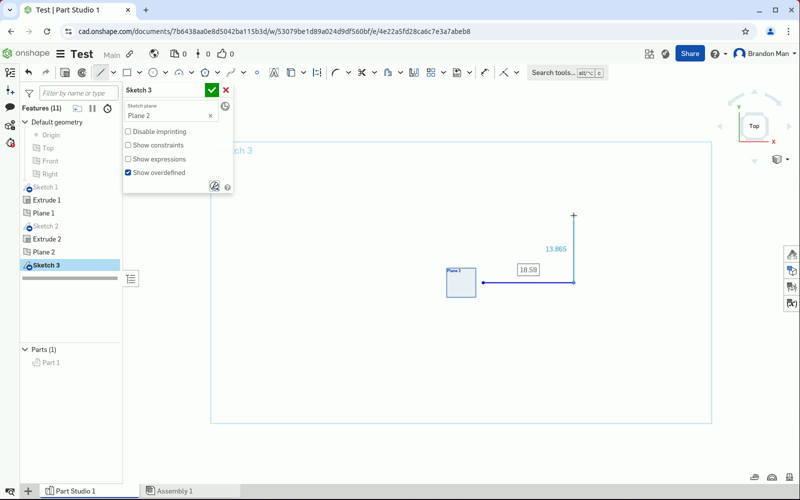
key_down(shift)
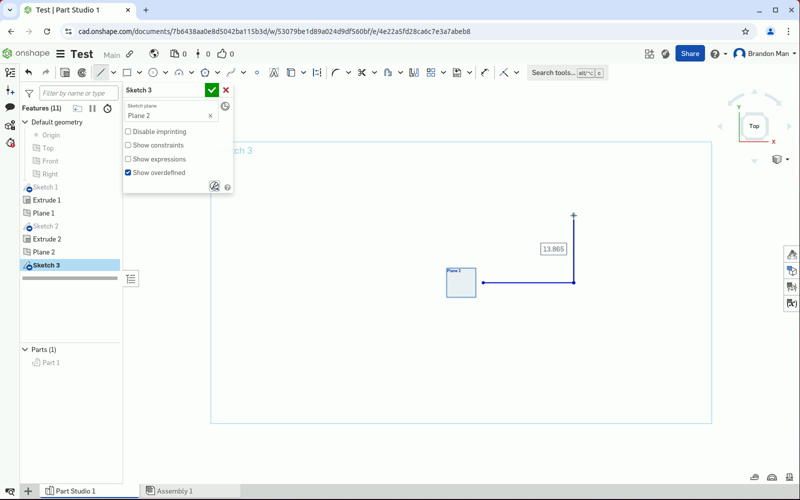
mouse_move(589, 215)
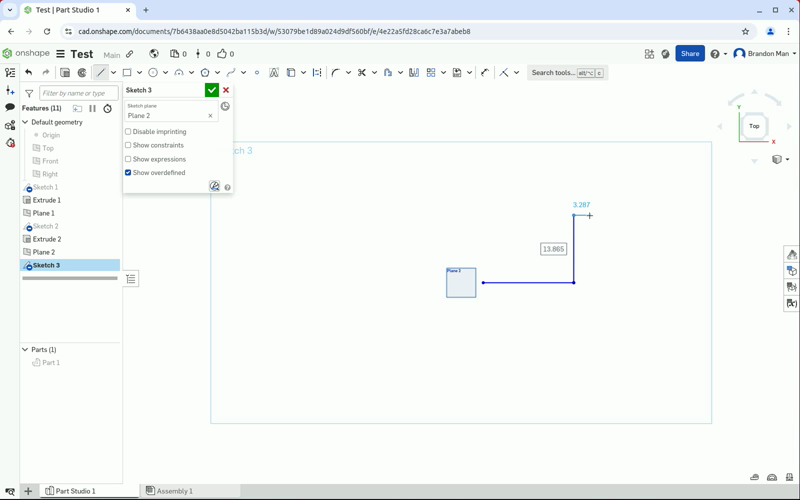
mouse_move(528, 215)
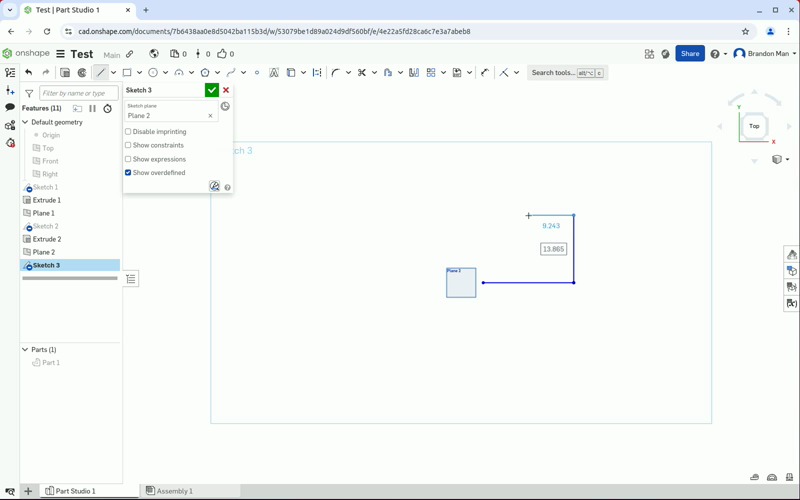
click(528, 215)
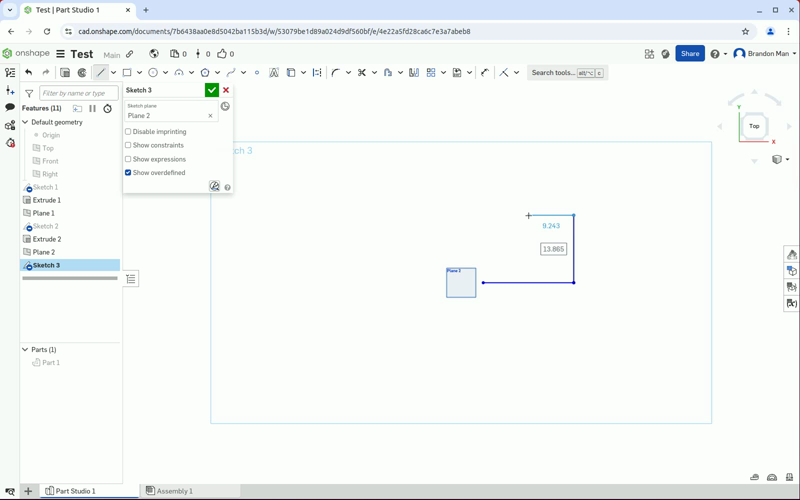
key_up(shift)
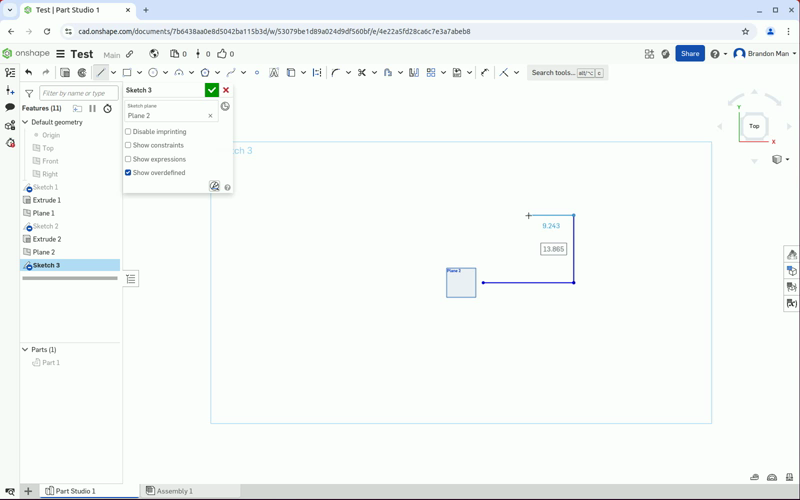
key_down(shift)
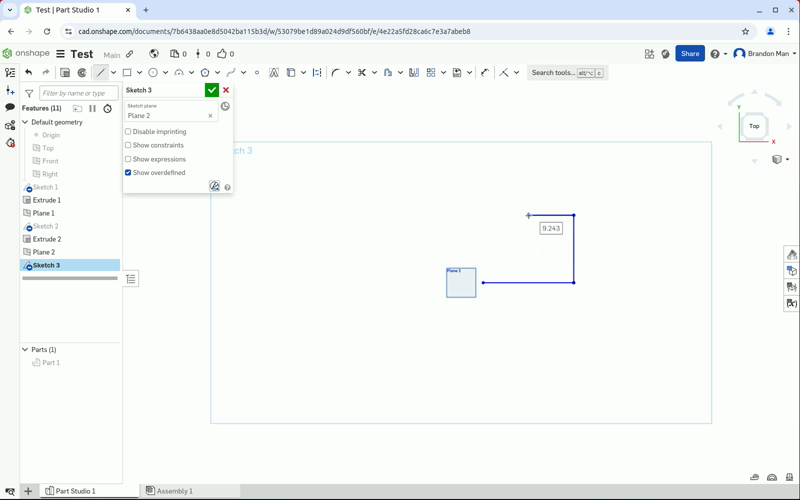
mouse_move(483, 260)
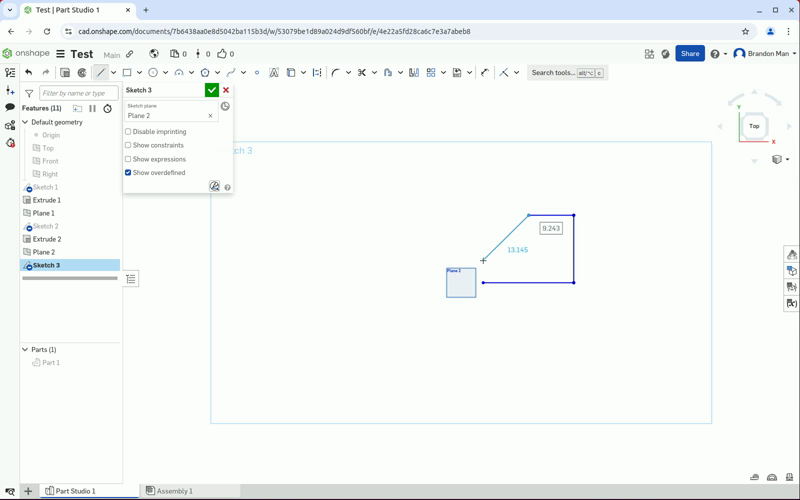
click(483, 260)
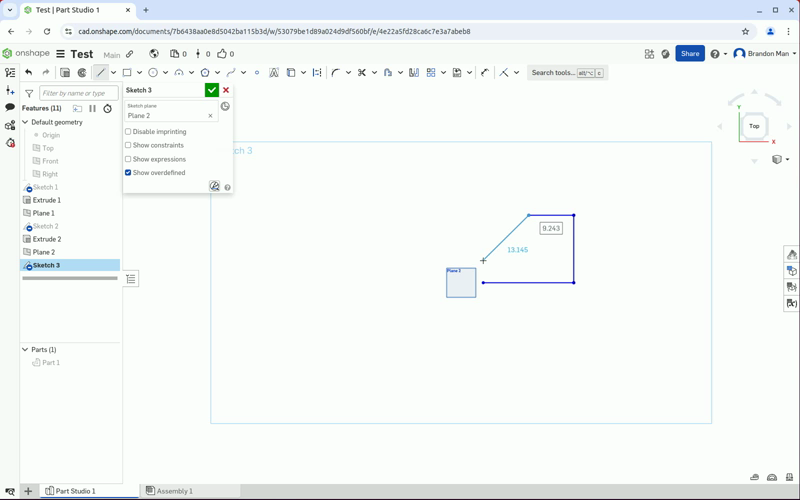
key_up(shift)
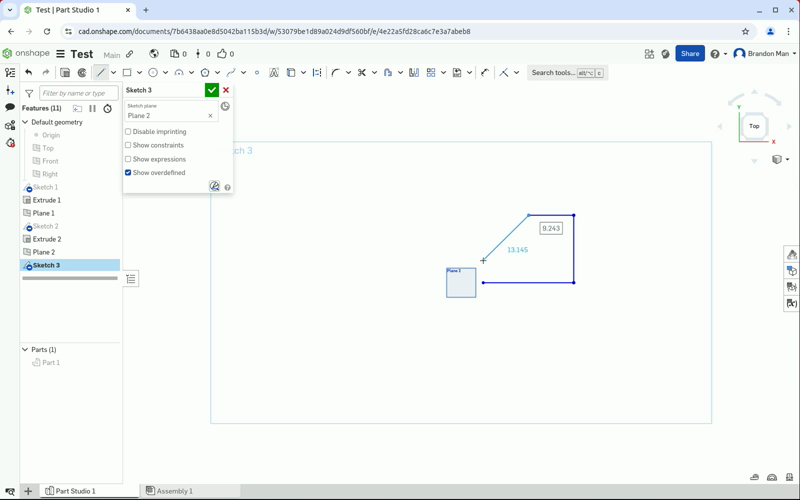
mouse_move(513, 260)
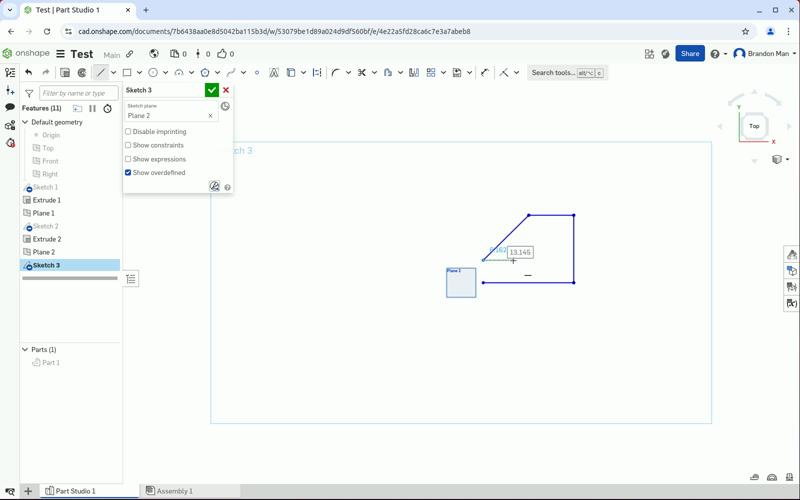
key_down(shift)
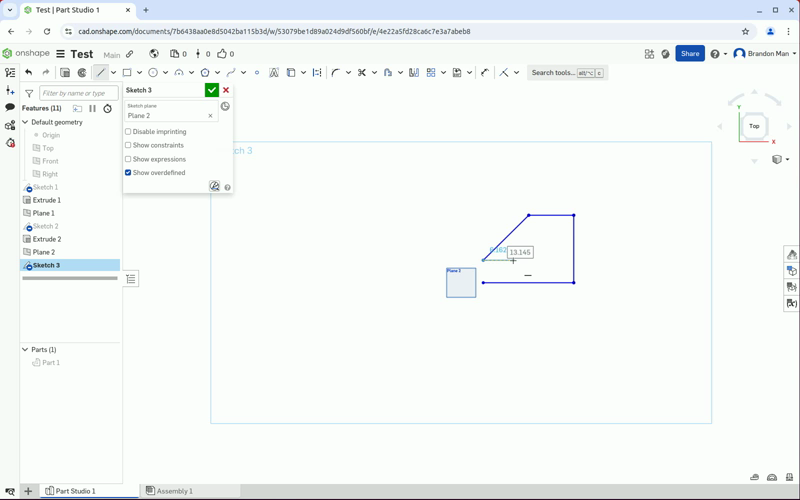
mouse_move(483, 282)
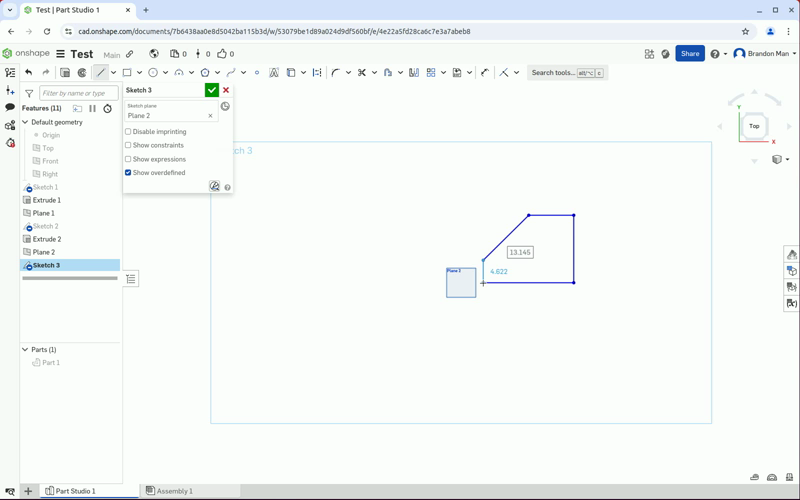
key_up(shift)
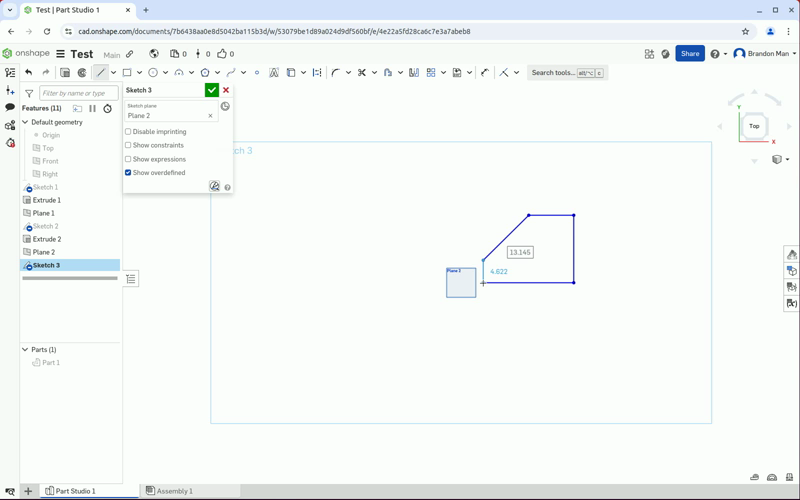
click(483, 282)
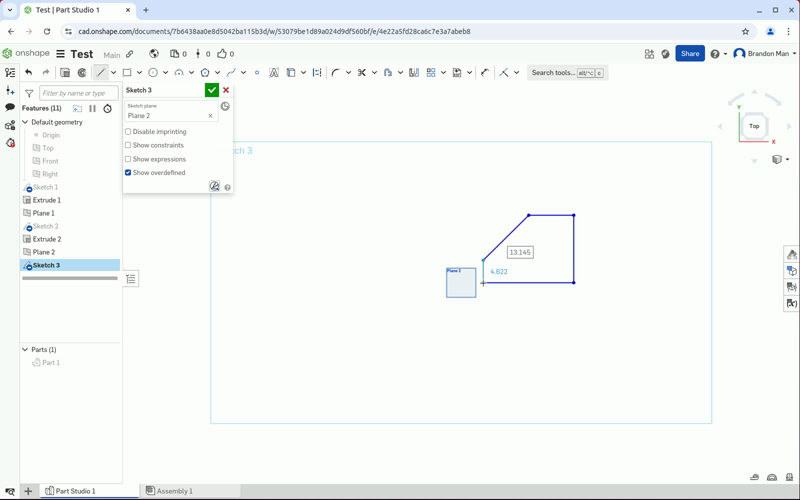
key(esc)
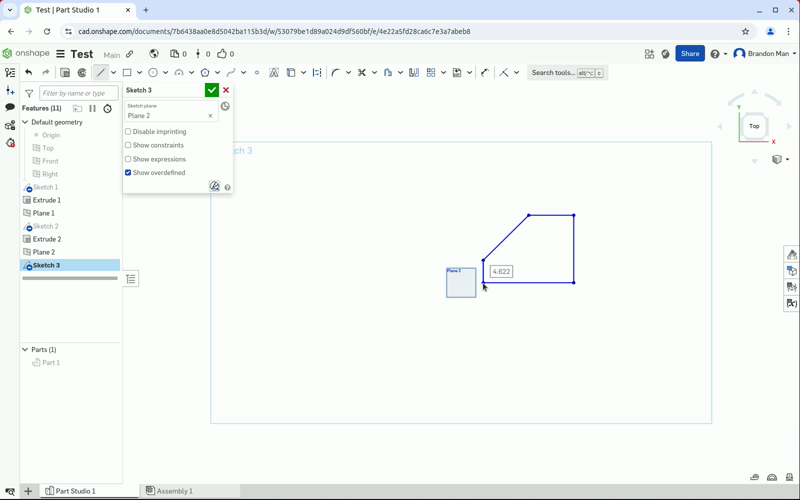
mouse_move(516, 253)
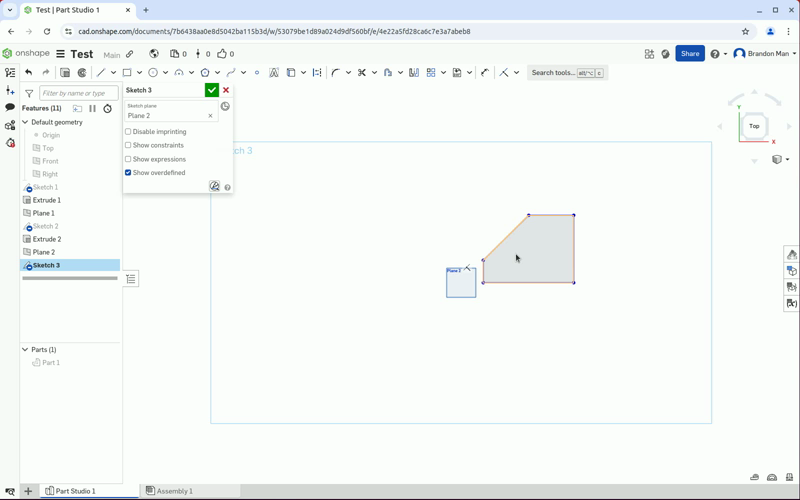
click(516, 253)
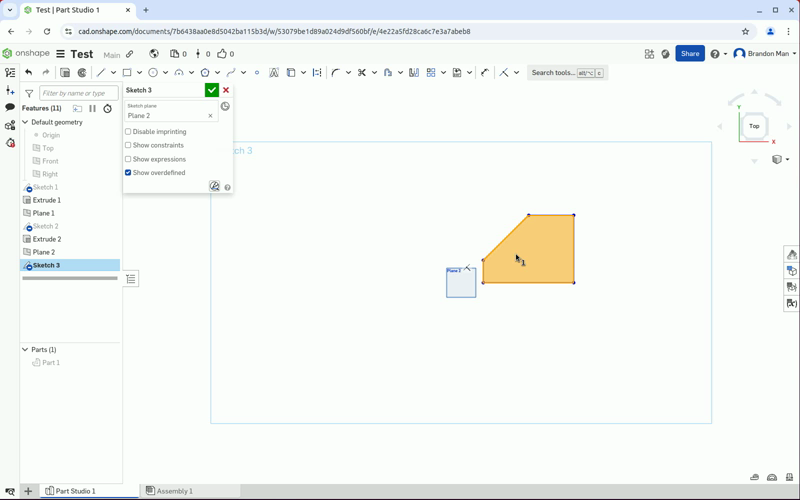
mouse_move(73, 352)
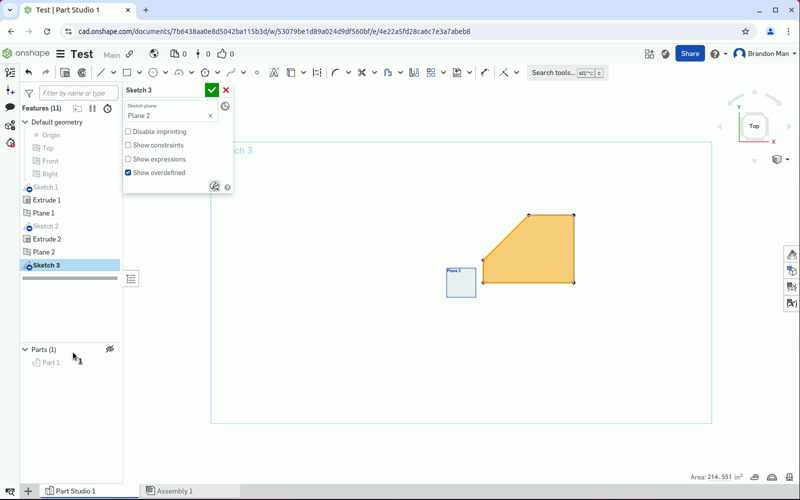
key(shift+y)
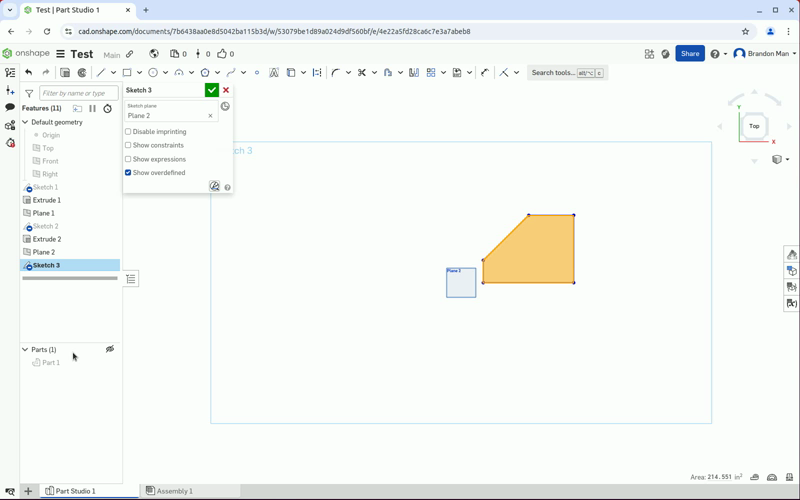
key(shift+e)
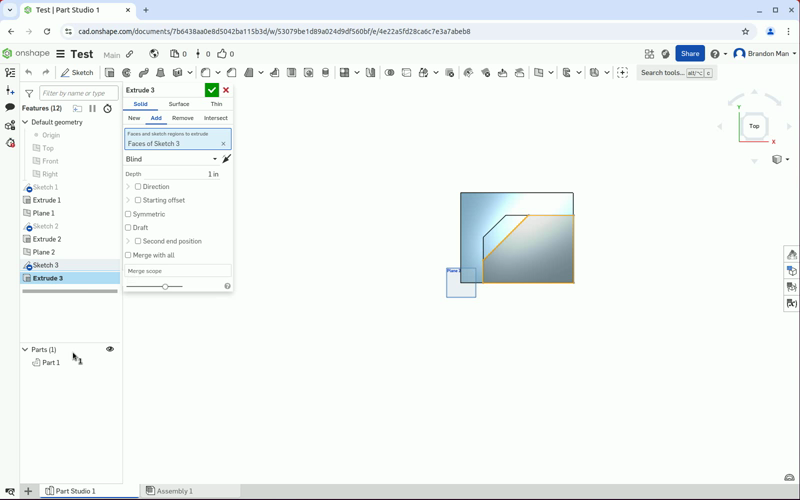
mouse_move(143, 106)
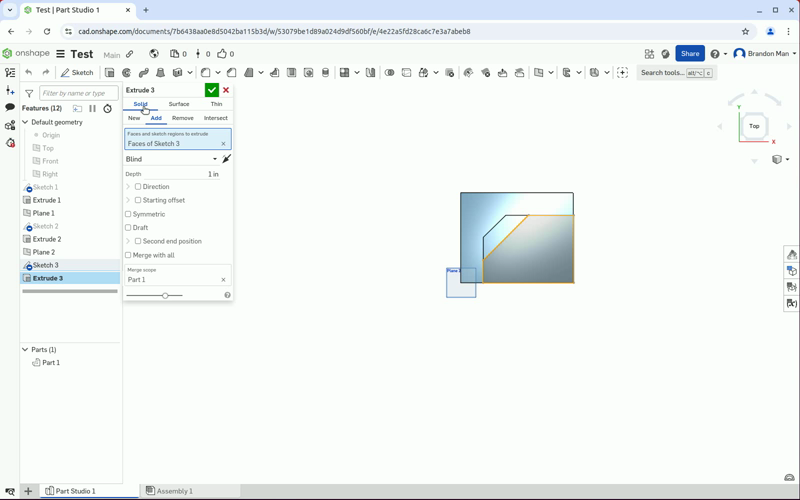
click(143, 106)
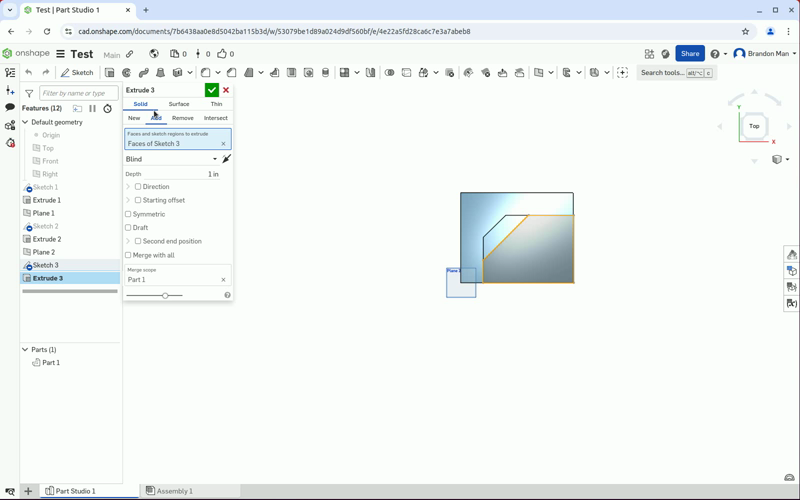
mouse_move(186, 120)
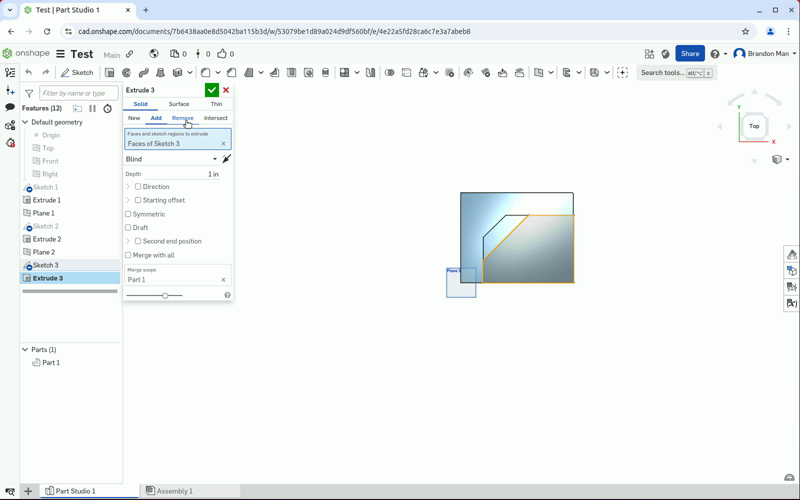
click(186, 120)
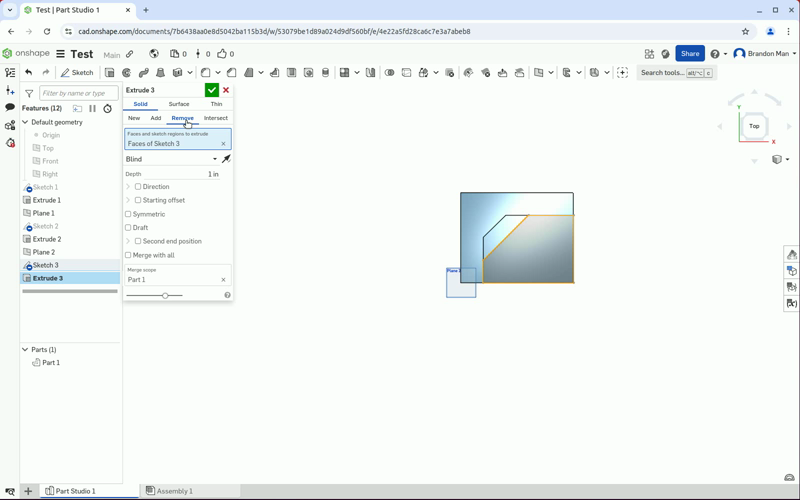
key(tab, 4)
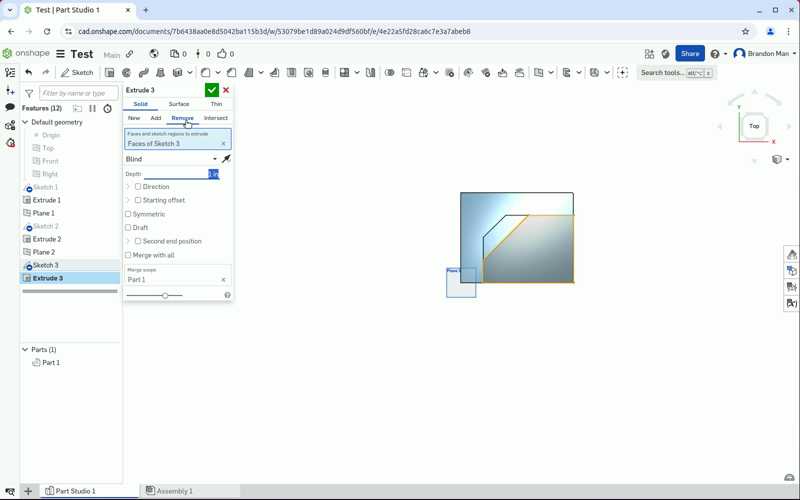
text(4.574)
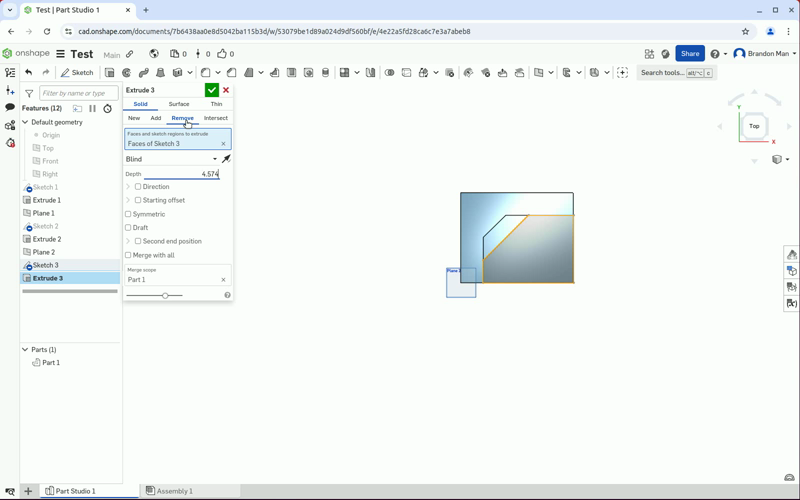
key(tab, 6)
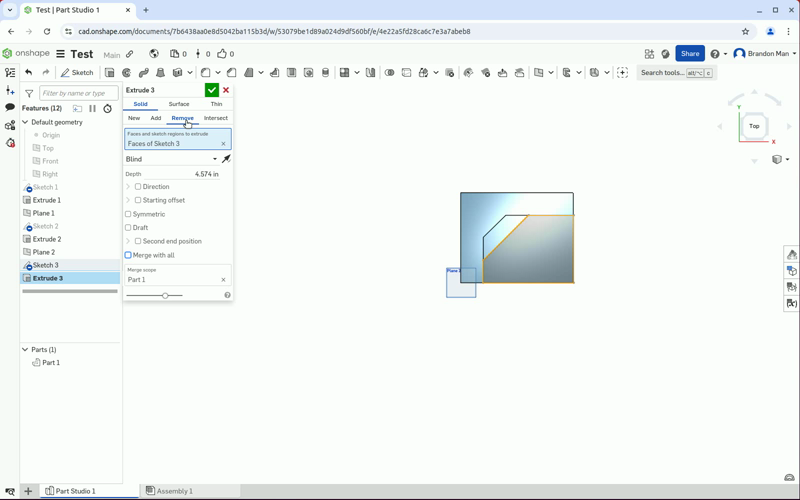
key(space)
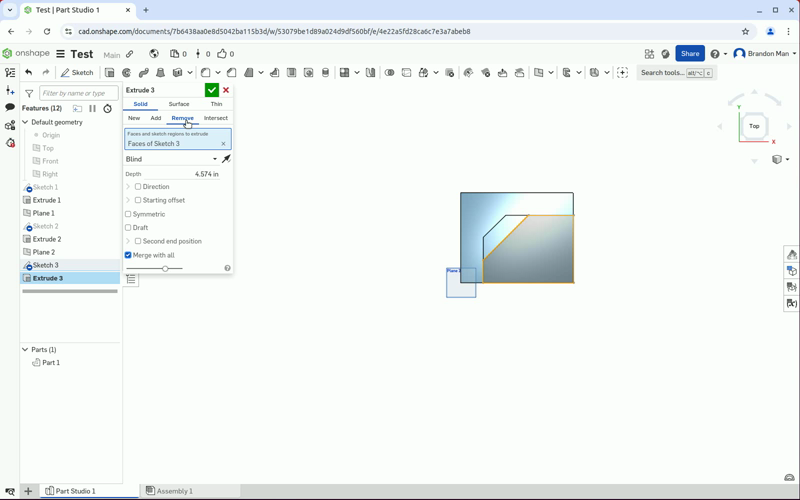
key(enter)
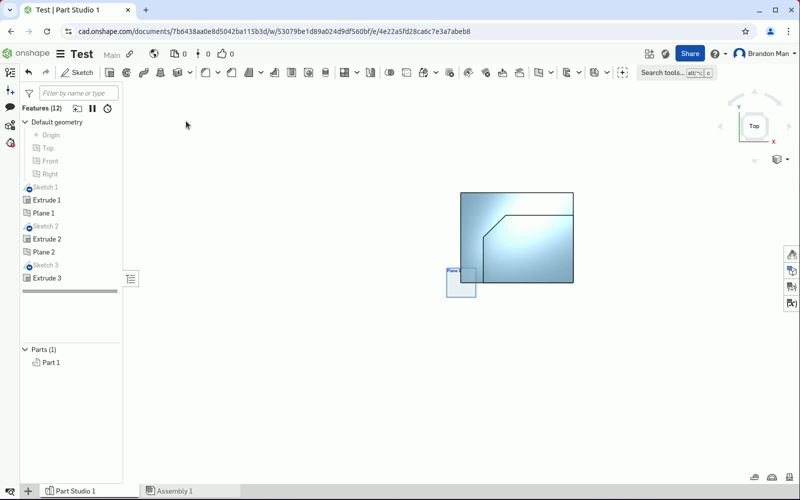
key(shift+h)
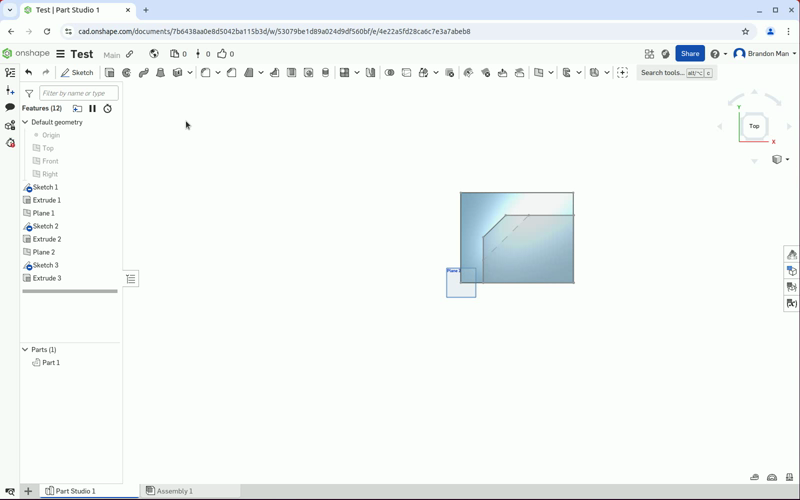
key(shift+h)
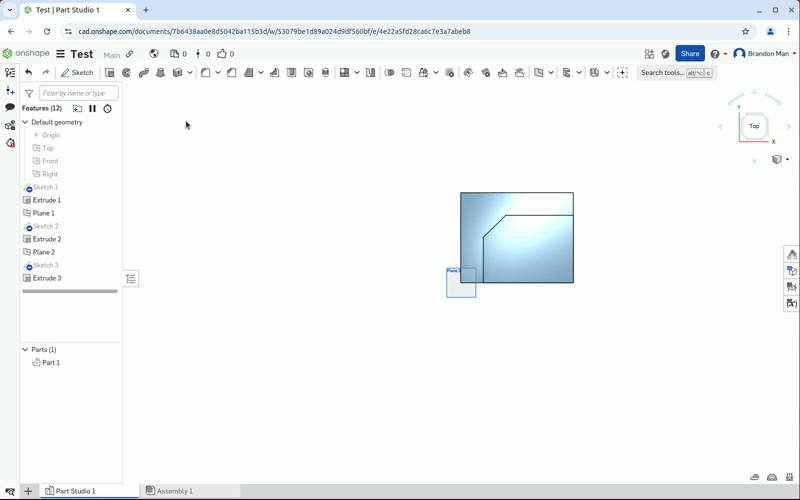
mouse_move(73, 189)
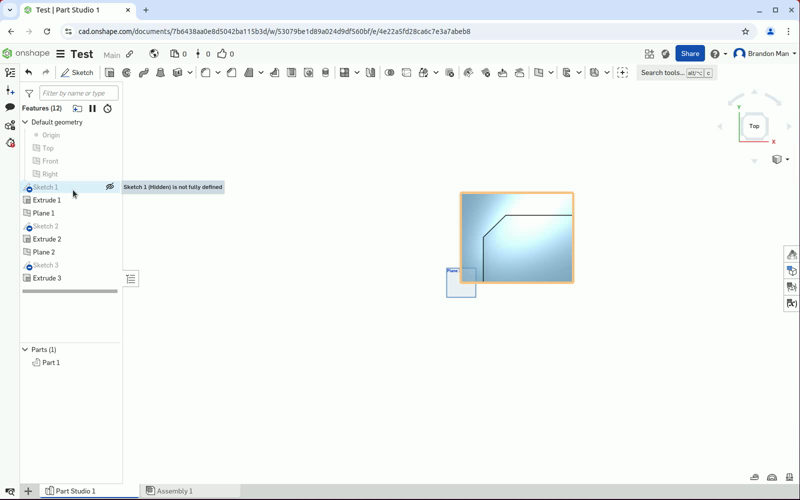
click(73, 189)
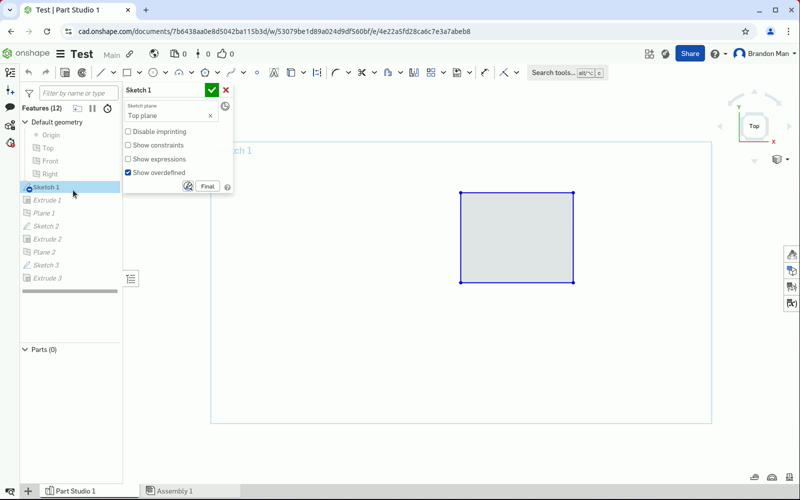
mouse_move(229, 92)
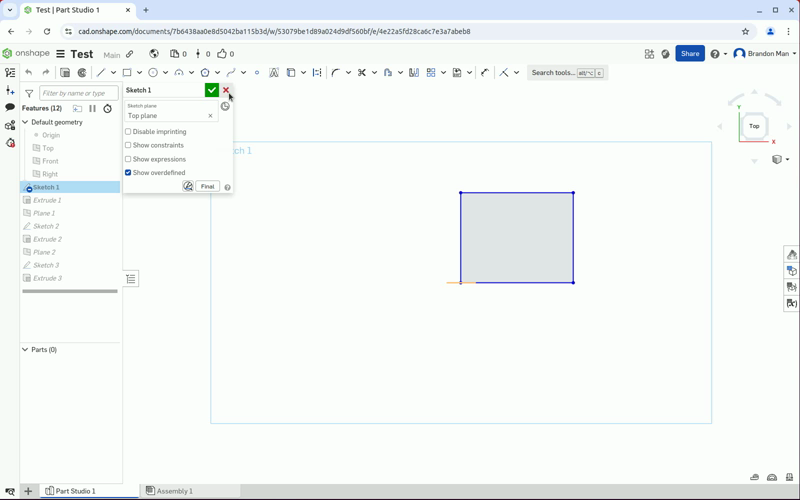
click(229, 92)
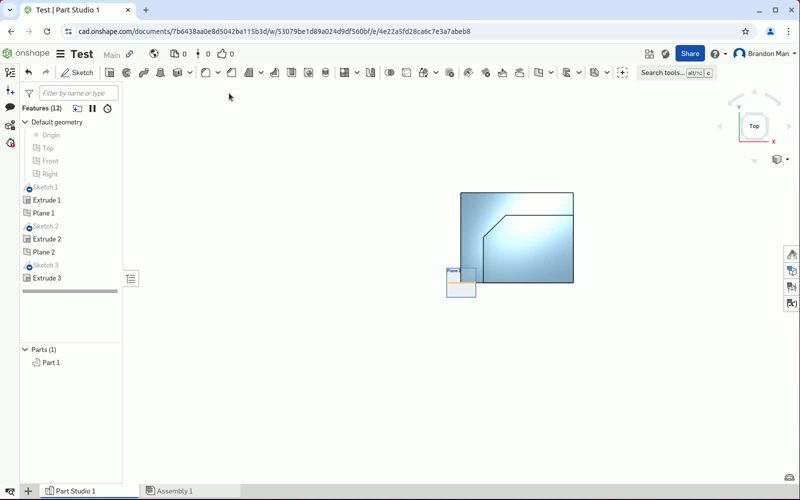
mouse_move(541, 75)
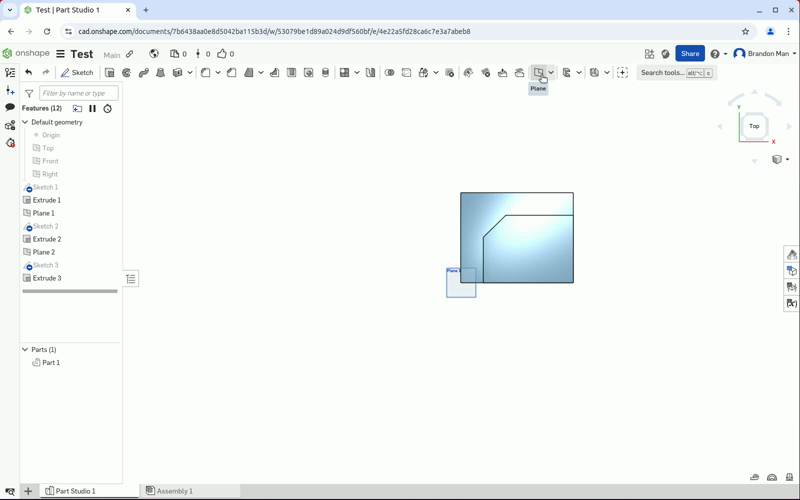
click(541, 75)
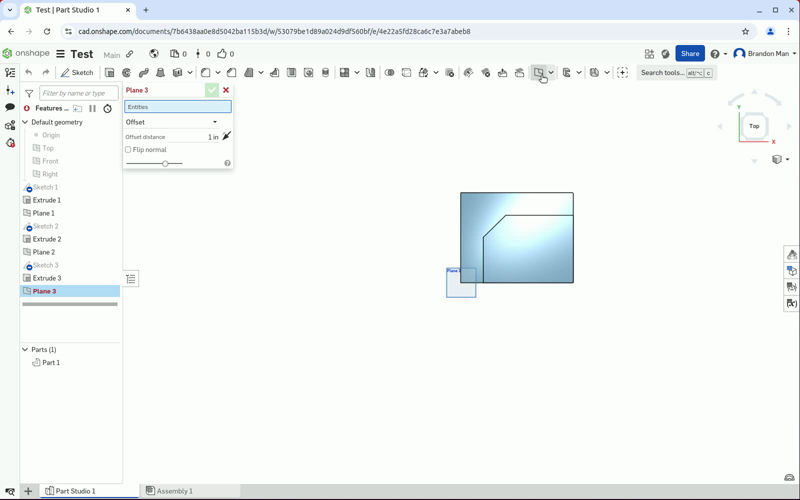
mouse_move(73, 150)
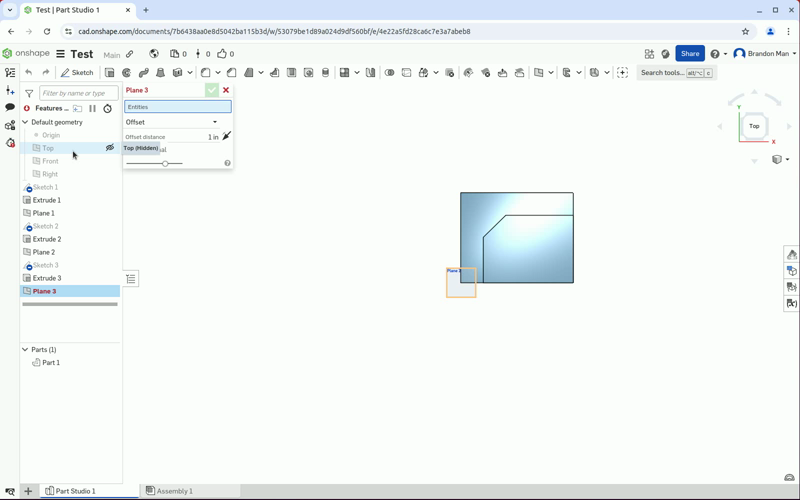
click(73, 150)
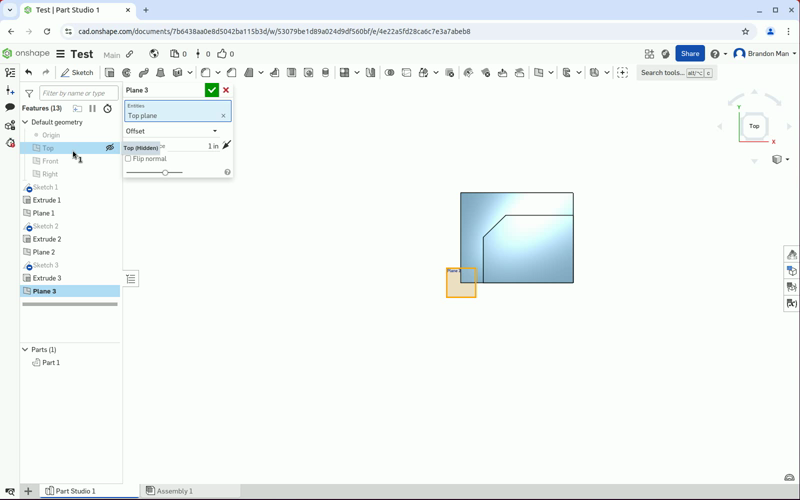
key(tab, 2)
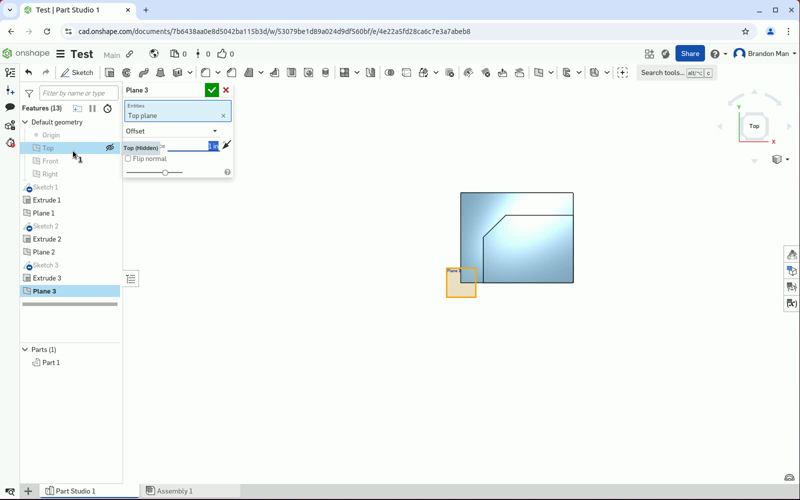
text(9.151)
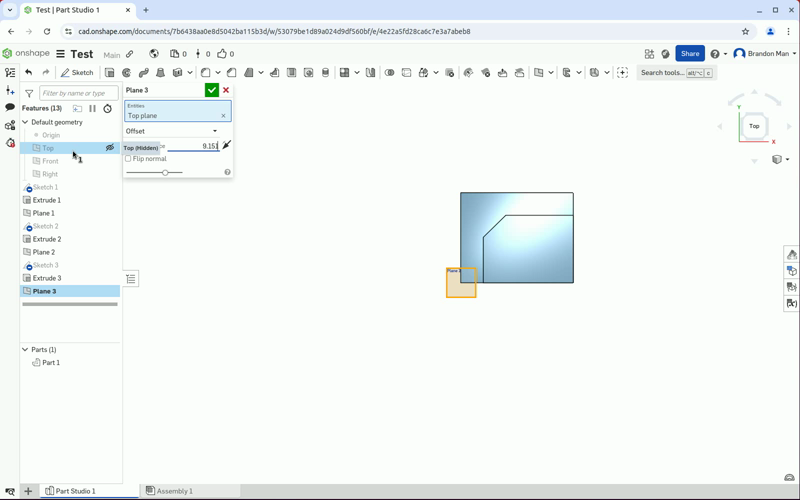
key(enter, 2)
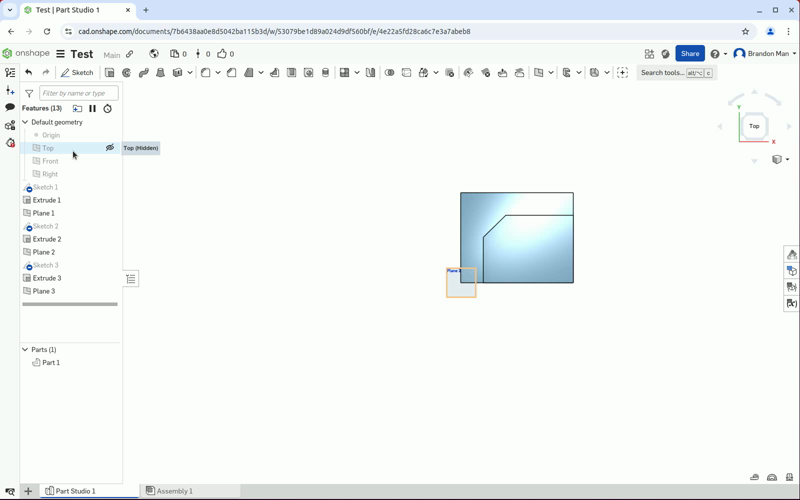
key(shift+s)
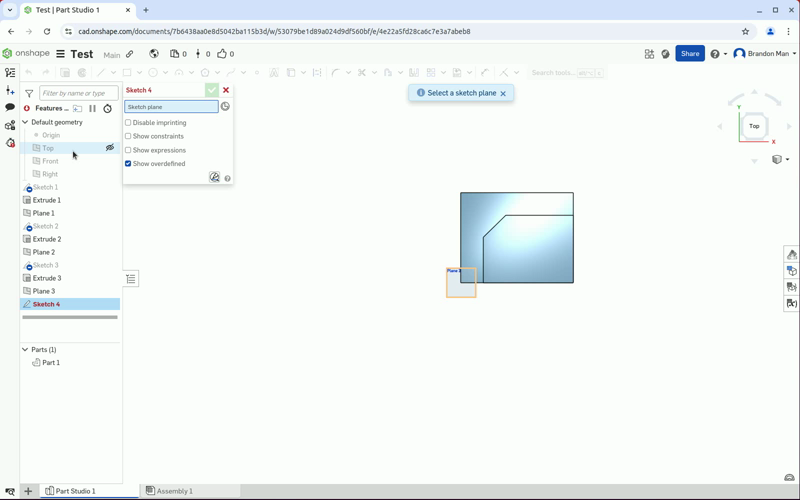
mouse_move(73, 293)
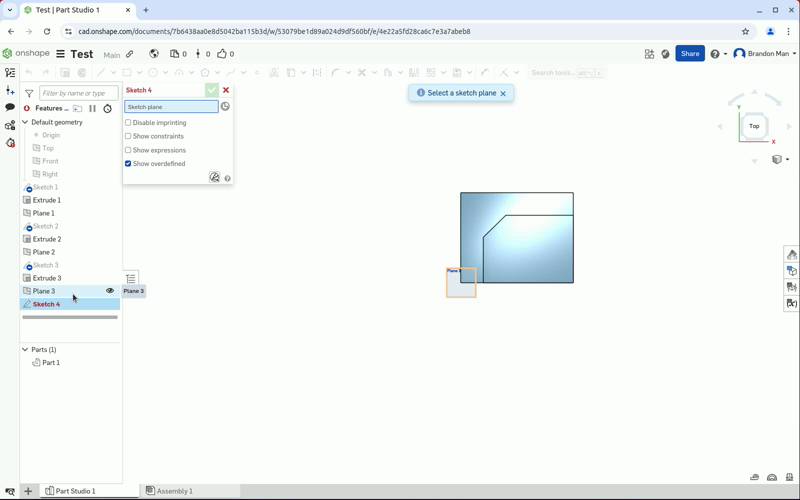
click(73, 293)
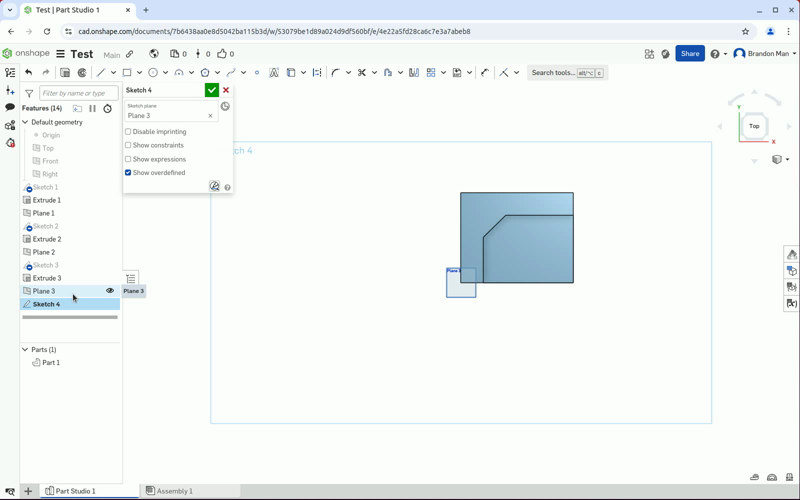
mouse_move(73, 352)
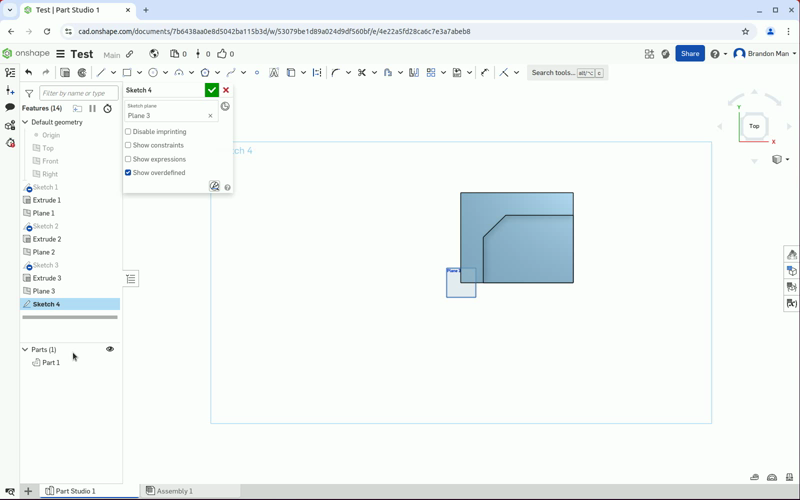
key(y)
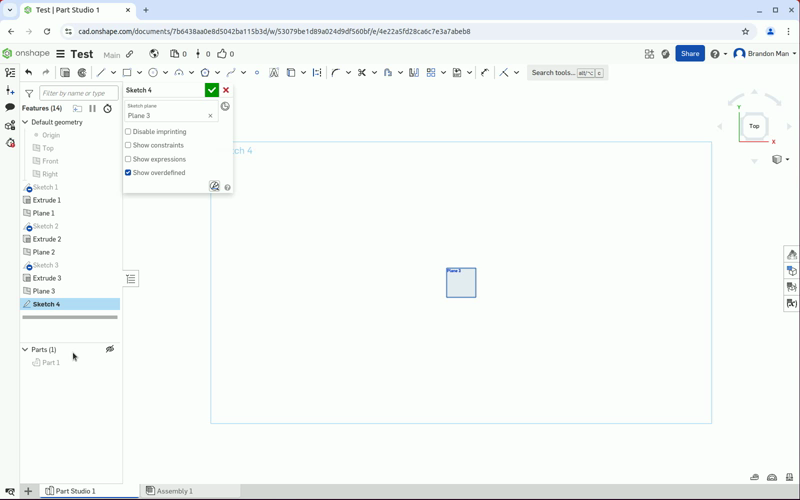
key(l)
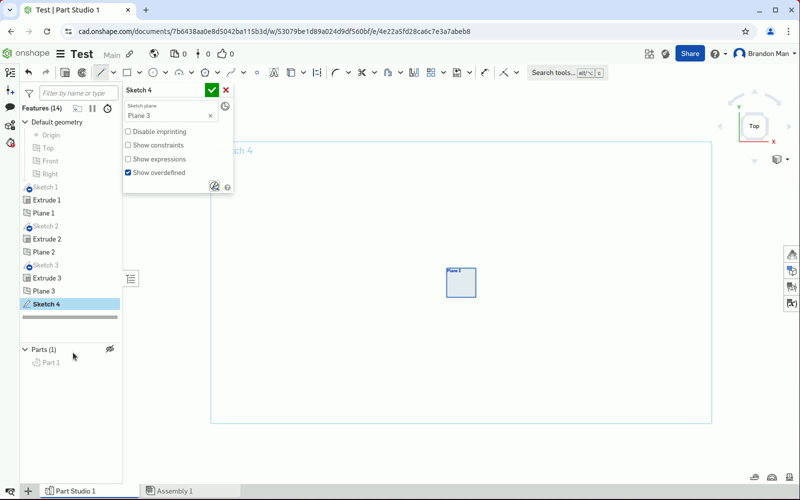
key_down(shift)
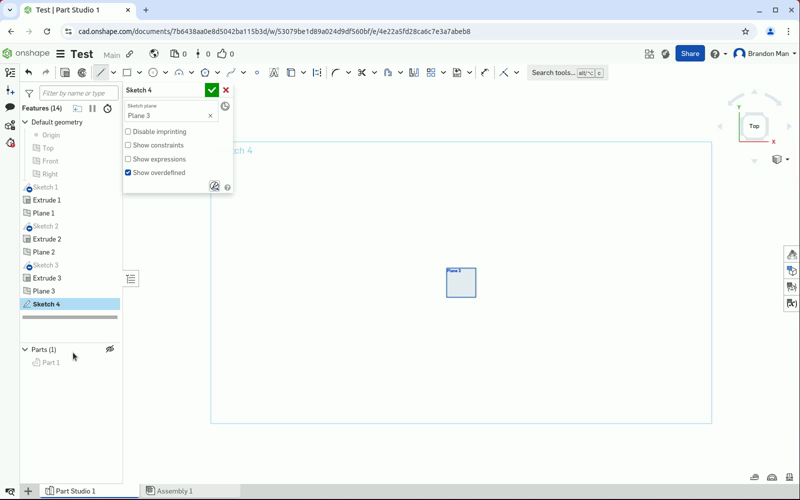
mouse_move(483, 282)
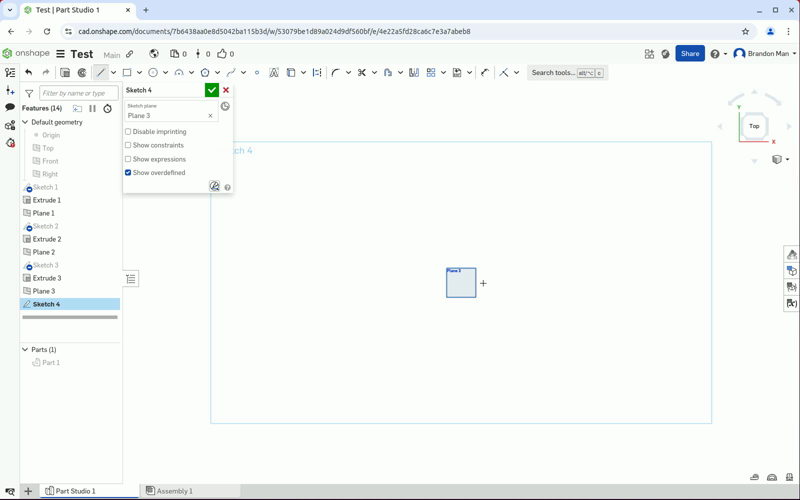
click(483, 282)
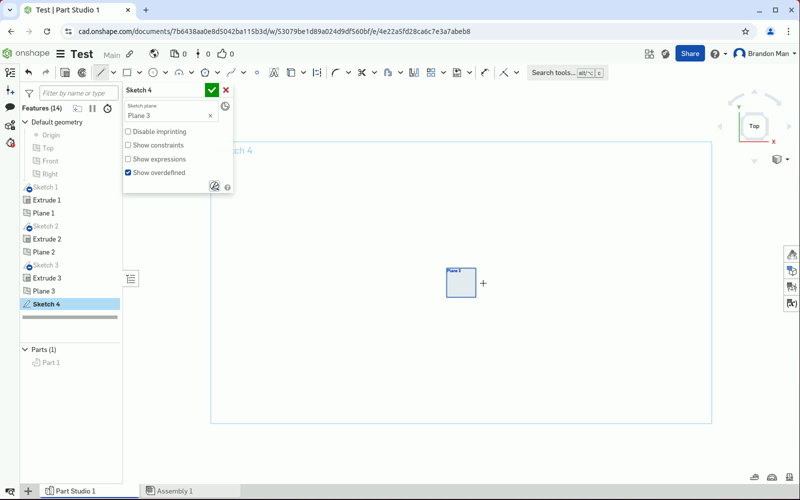
key_up(shift)
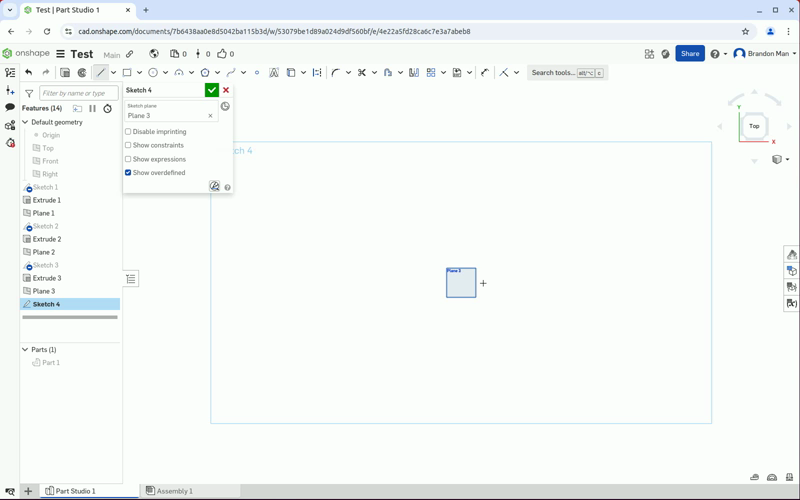
key_down(shift)
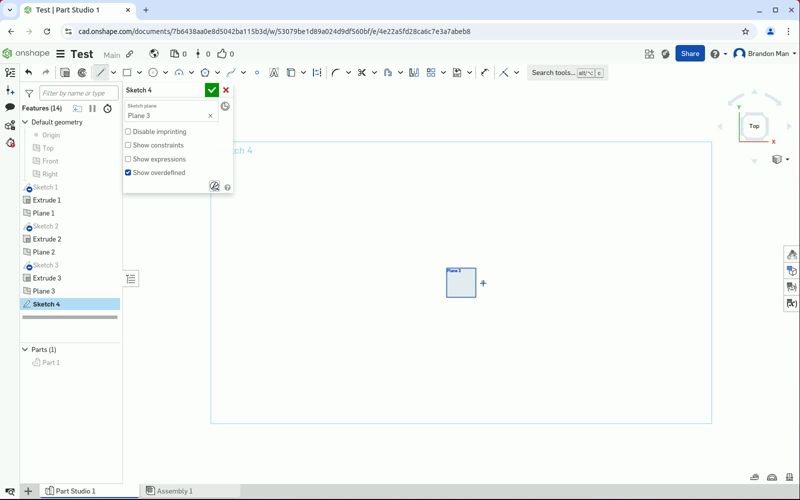
mouse_move(573, 282)
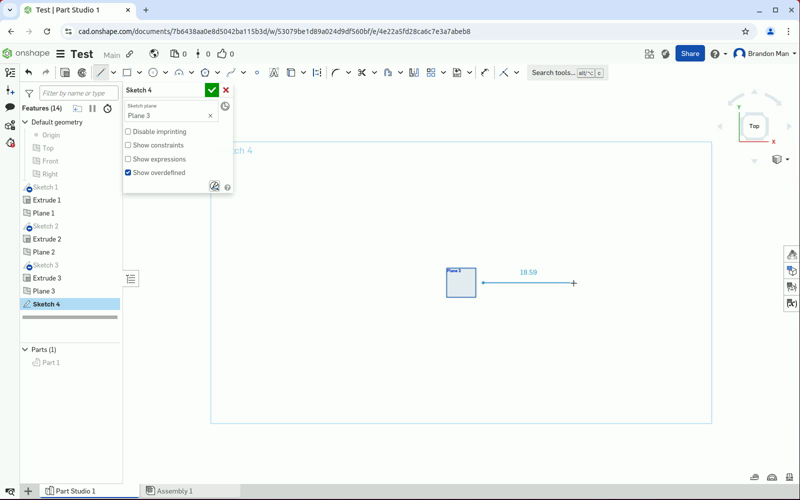
click(573, 282)
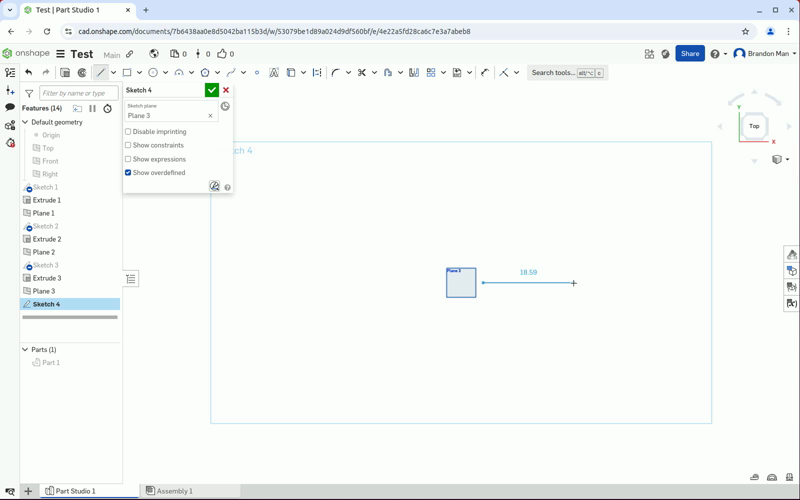
key_up(shift)
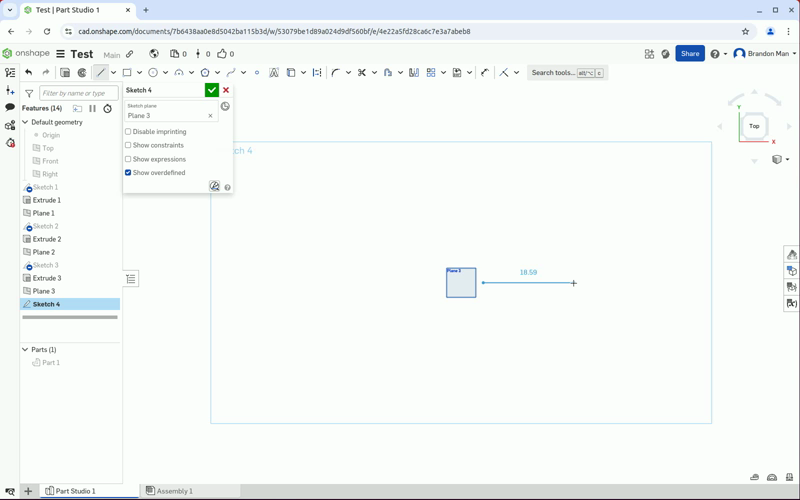
key_down(shift)
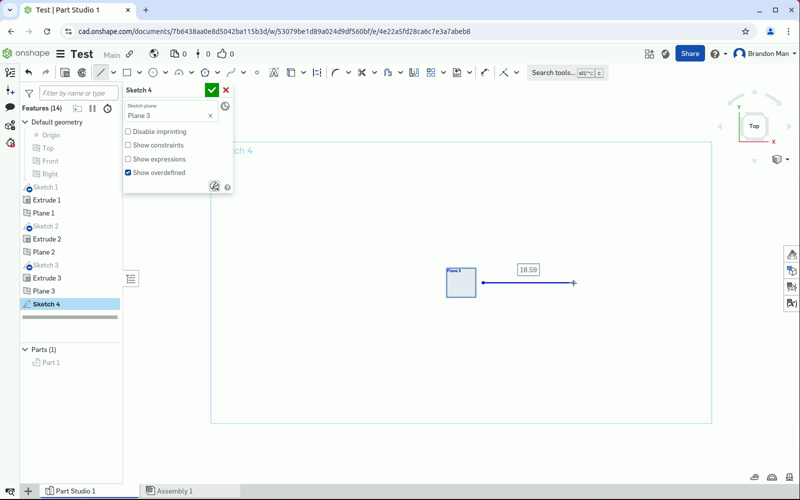
mouse_move(528, 237)
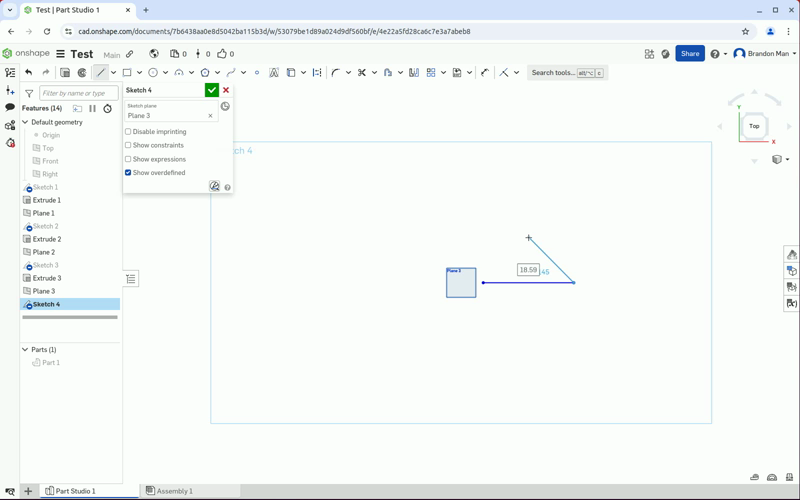
click(528, 237)
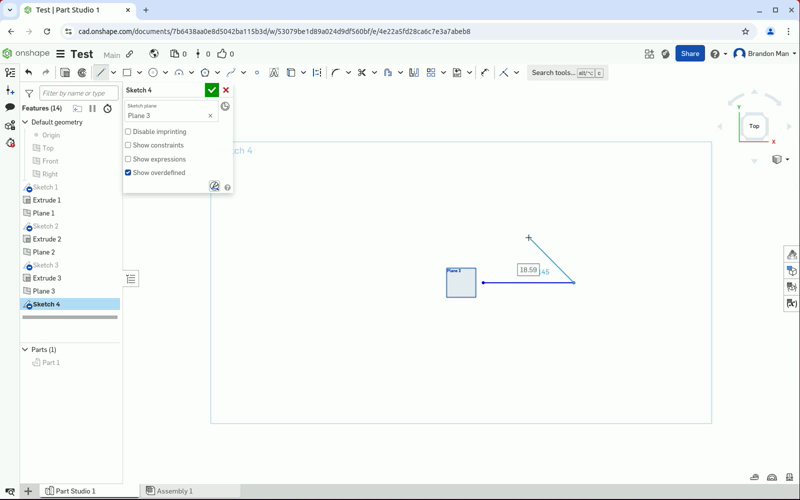
key_up(shift)
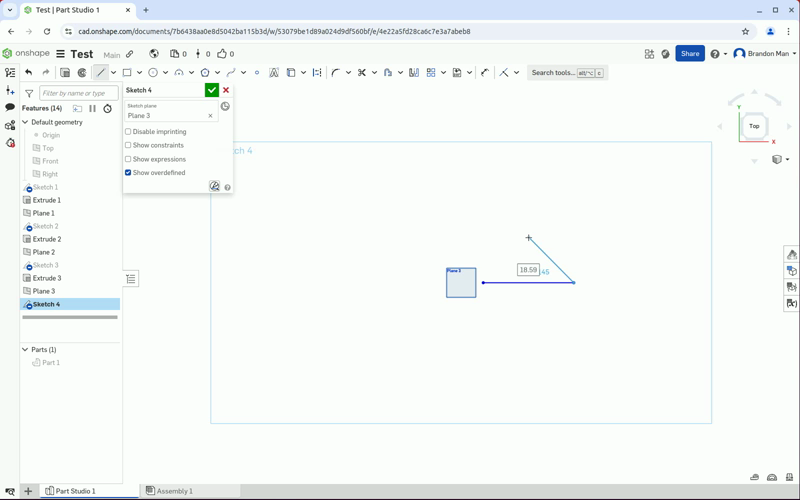
key_down(shift)
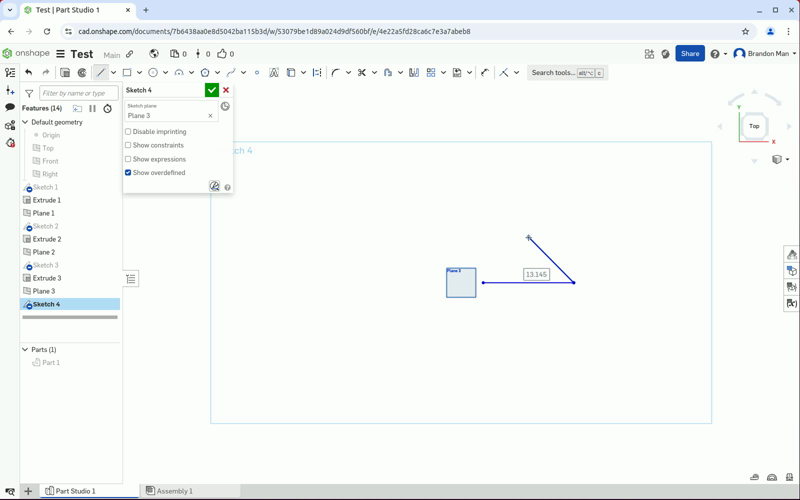
mouse_move(483, 282)
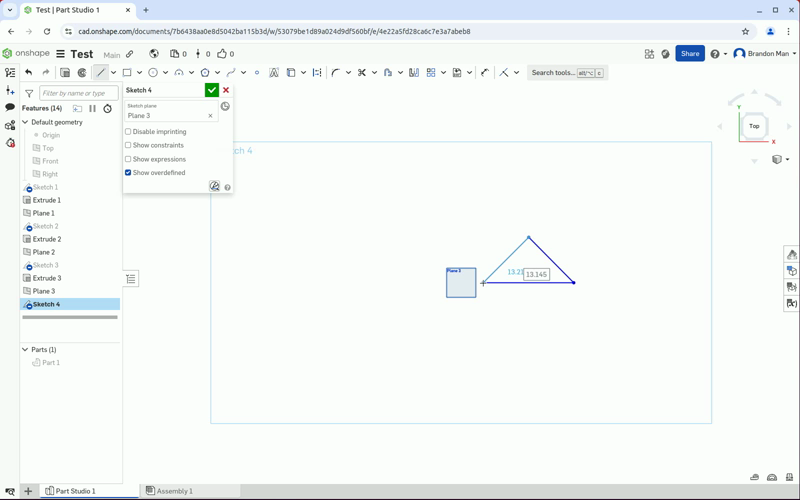
key_up(shift)
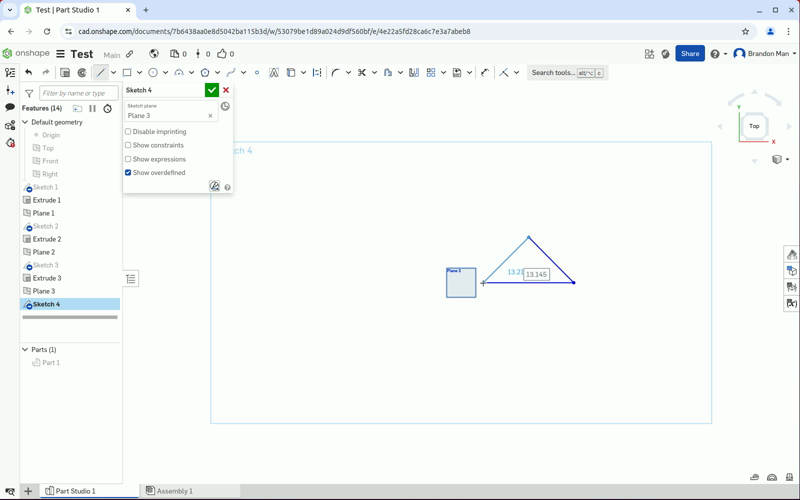
click(483, 282)
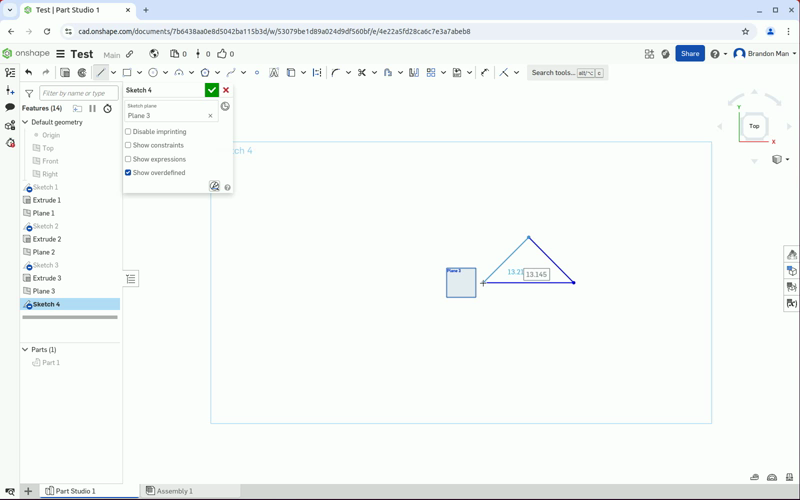
key(esc)
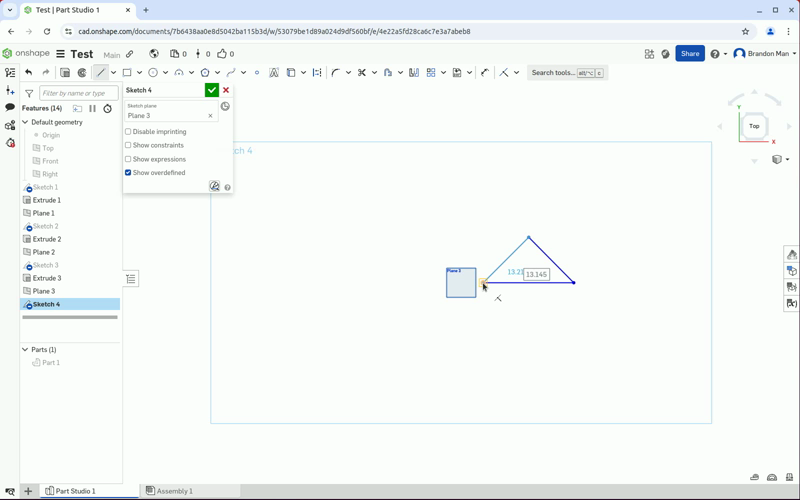
mouse_move(512, 269)
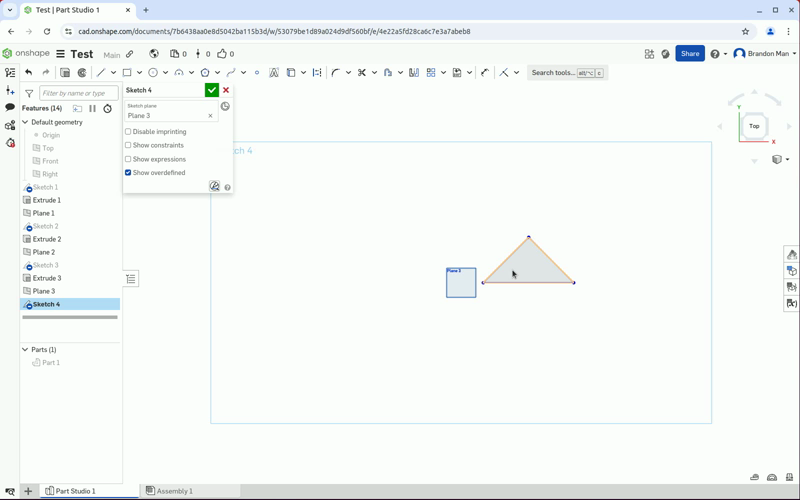
click(512, 269)
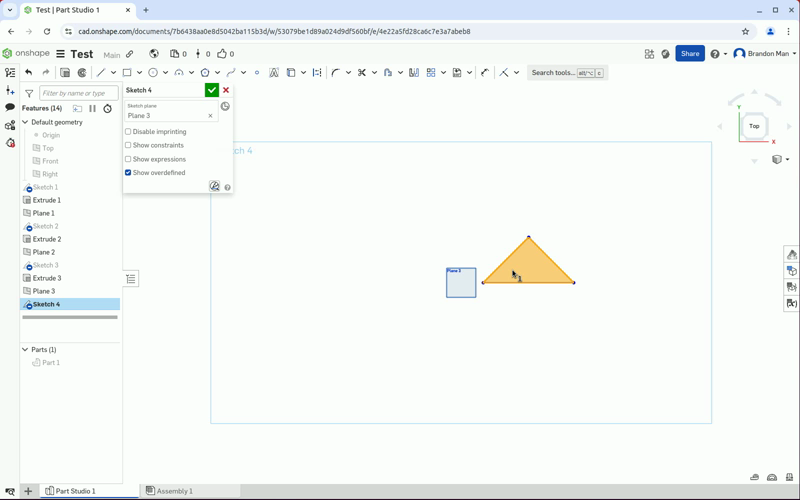
mouse_move(73, 352)
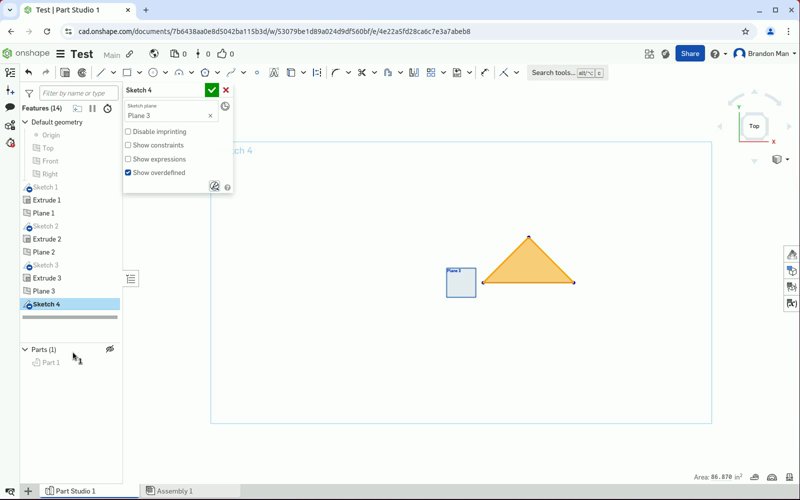
key(shift+y)
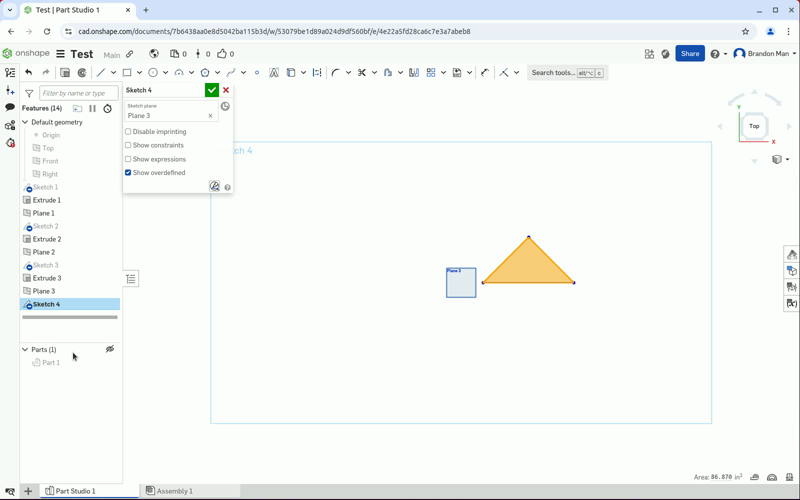
key(shift+e)
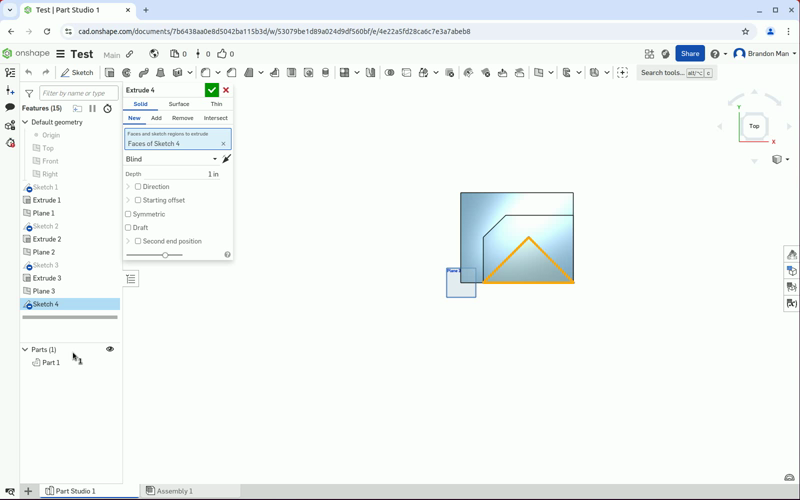
mouse_move(143, 106)
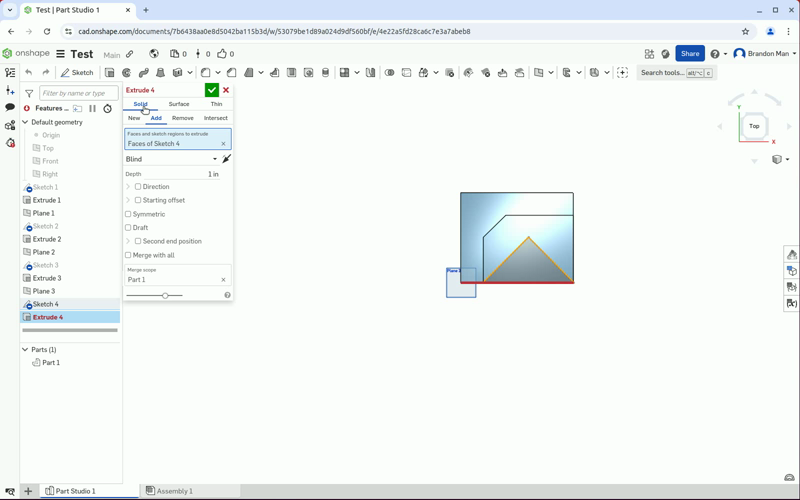
click(143, 106)
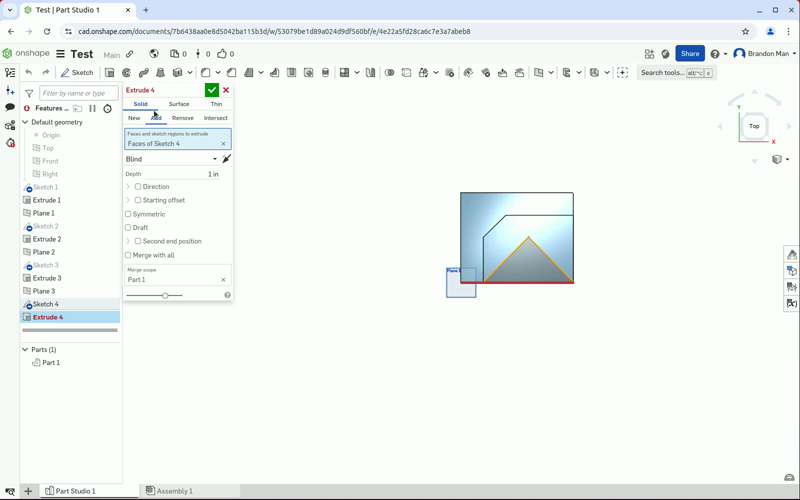
mouse_move(186, 120)
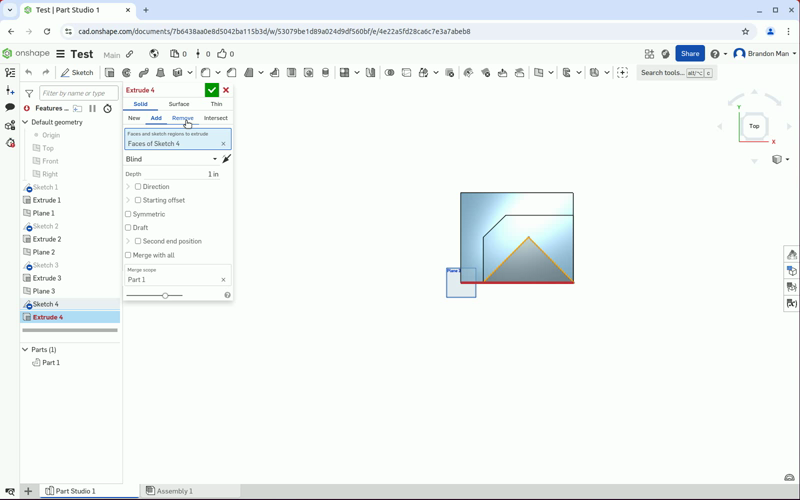
click(186, 120)
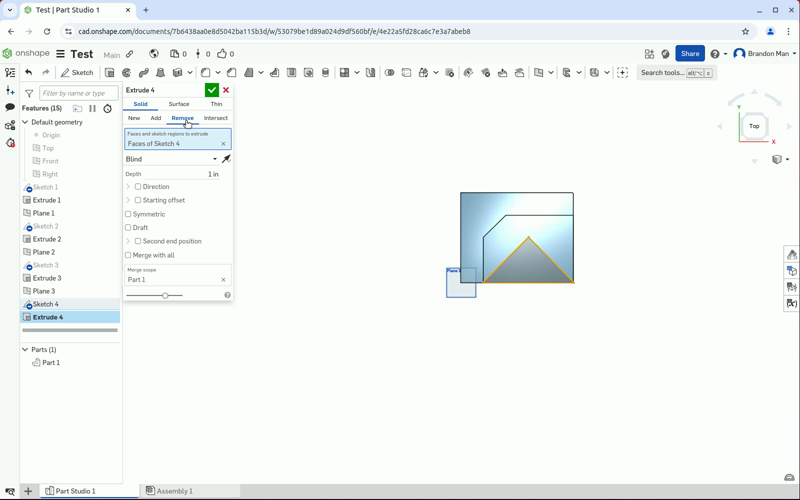
key(tab, 4)
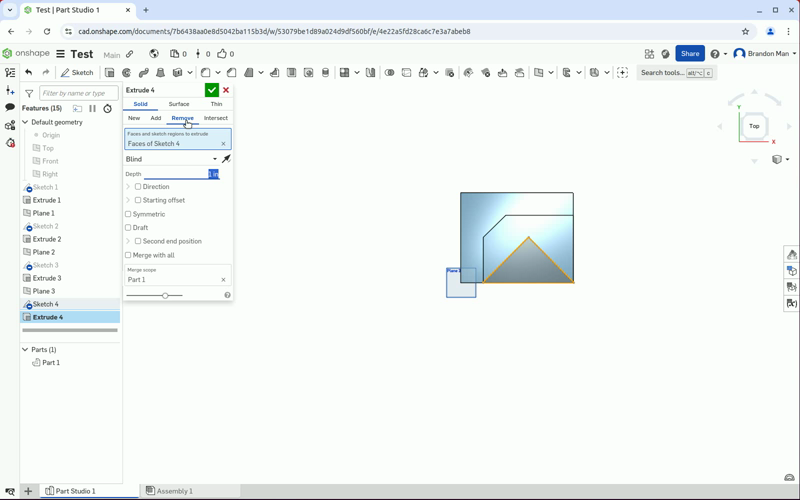
text(4.574)
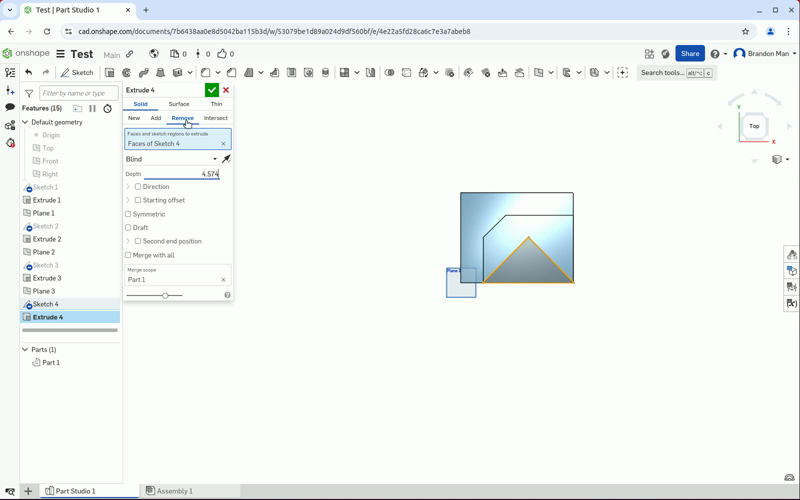
key(tab, 6)
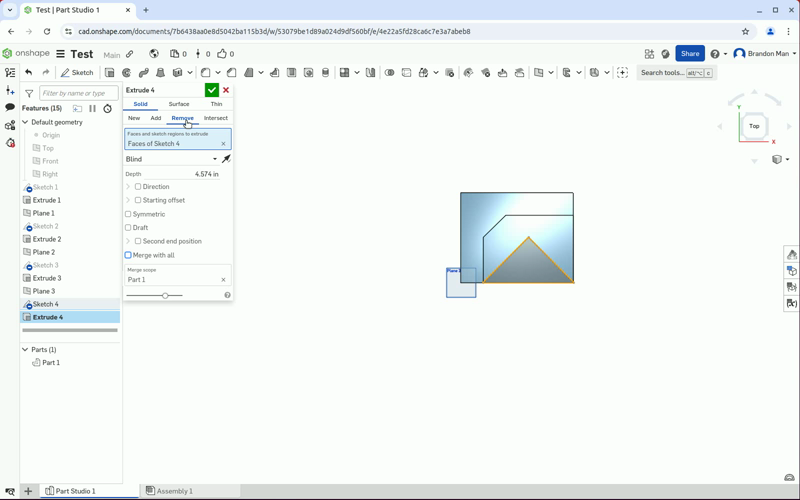
key(space)
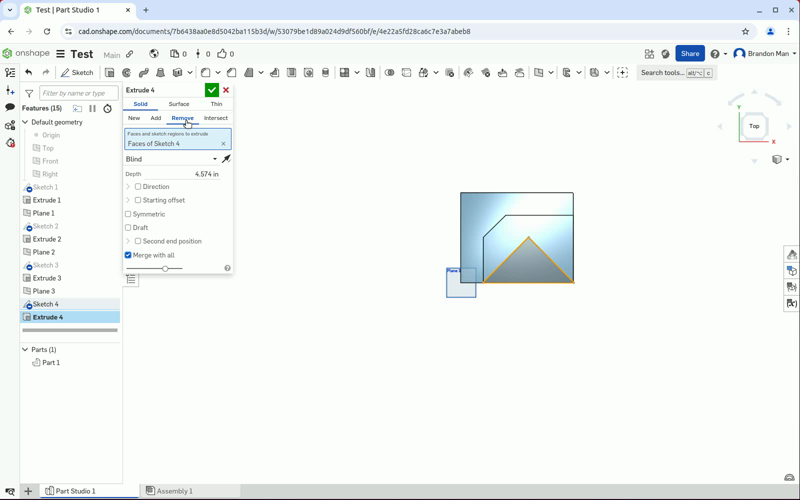
key(enter)
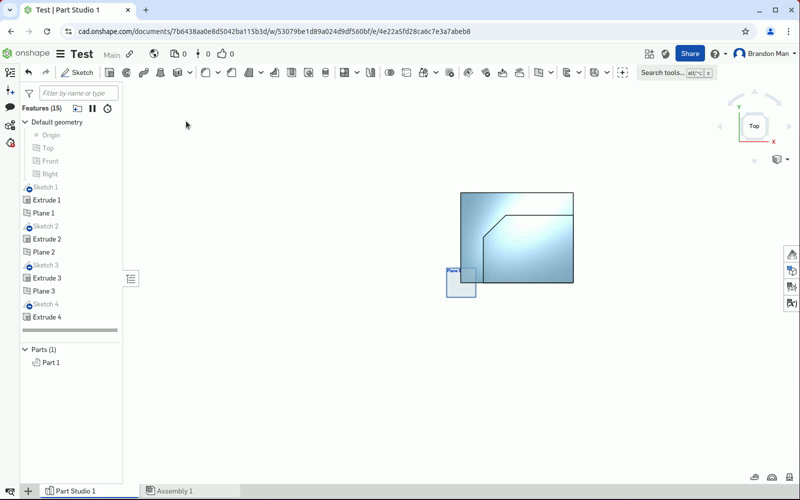
key(shift+h)
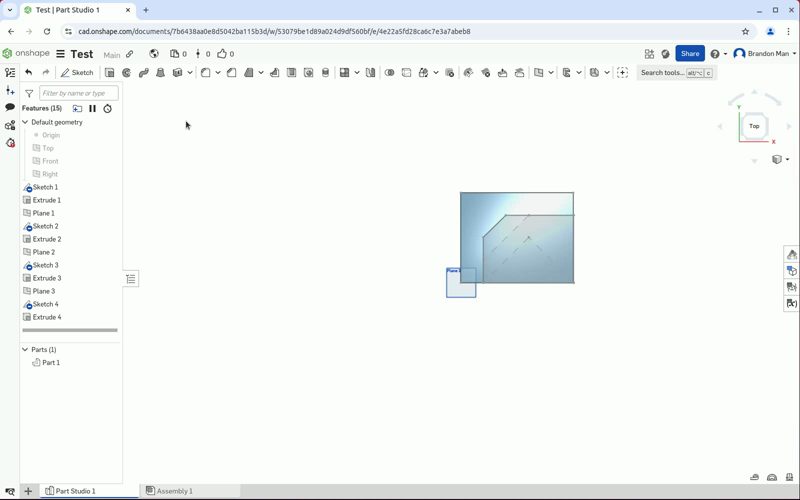
key(shift+h)
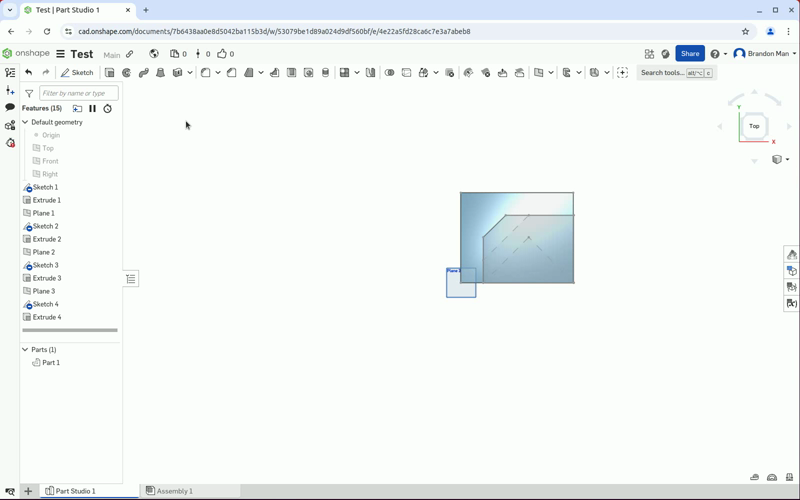
key(shift+7)
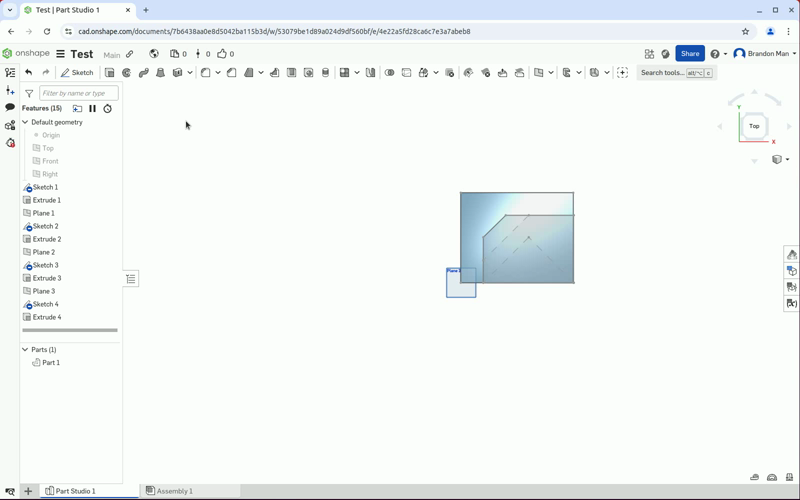
key(up, 3)
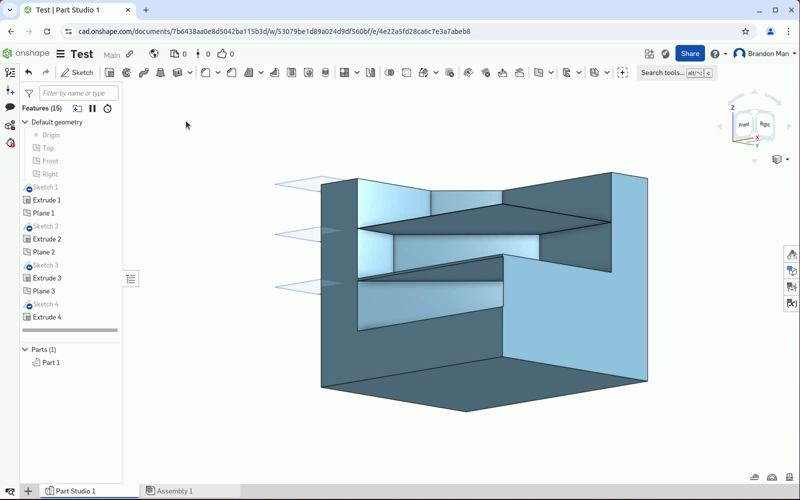
key(left, 3)
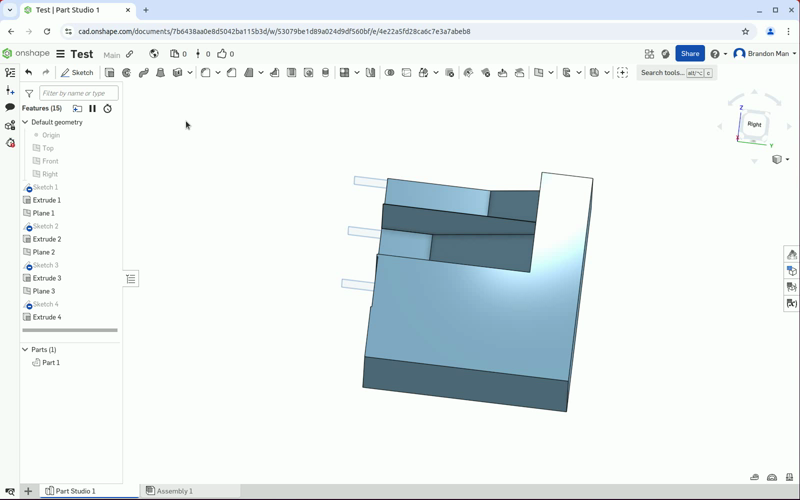
key(right, 3)
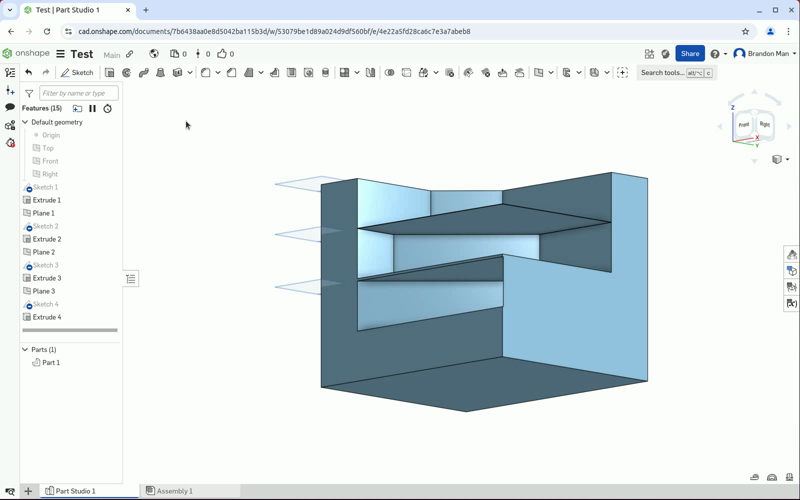
key(down, 3)
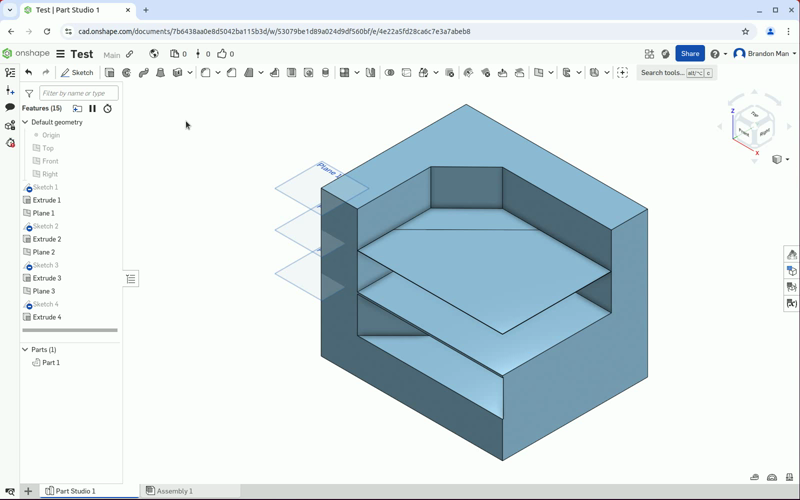
mouse_move(73, 189)
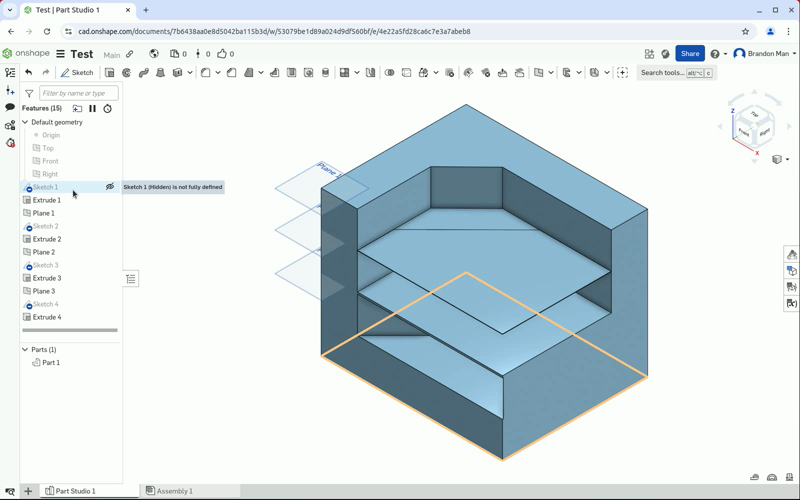
click(73, 189)